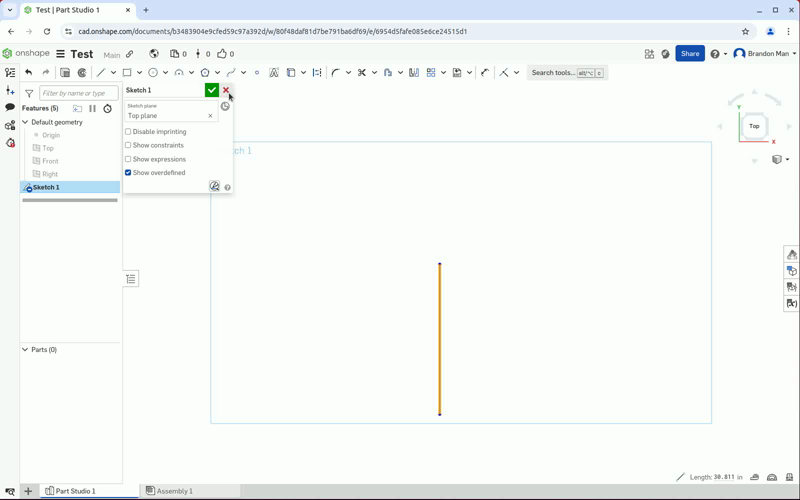
key(shift+h)
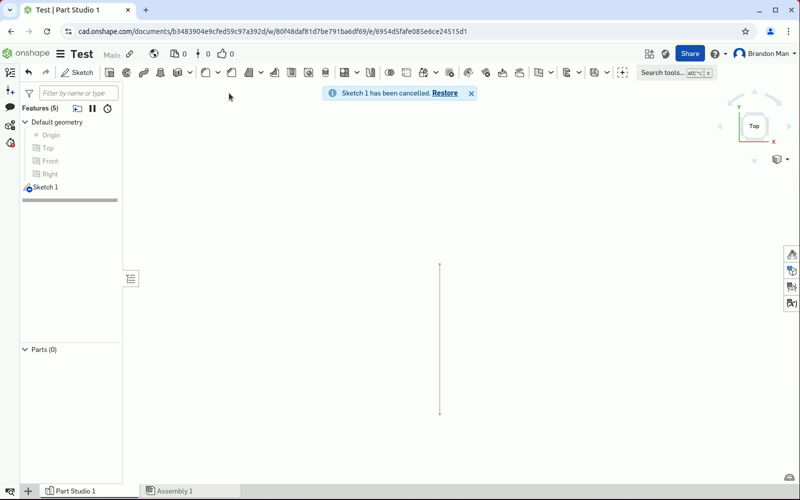
mouse_move(73, 352)
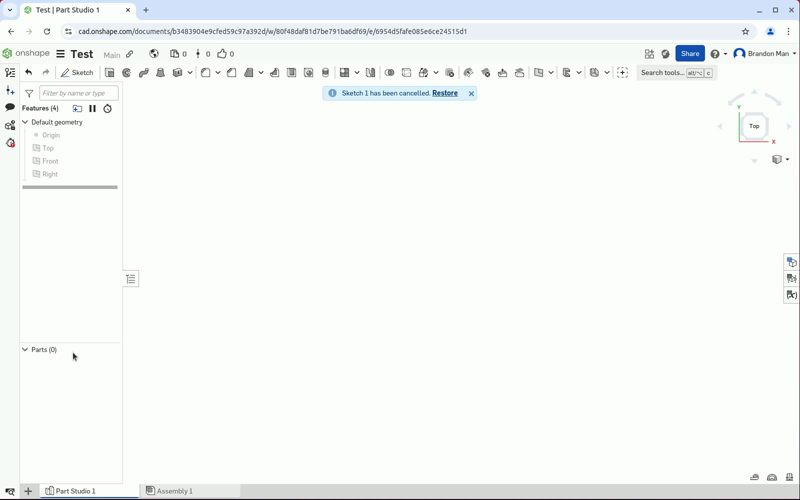
key(y)
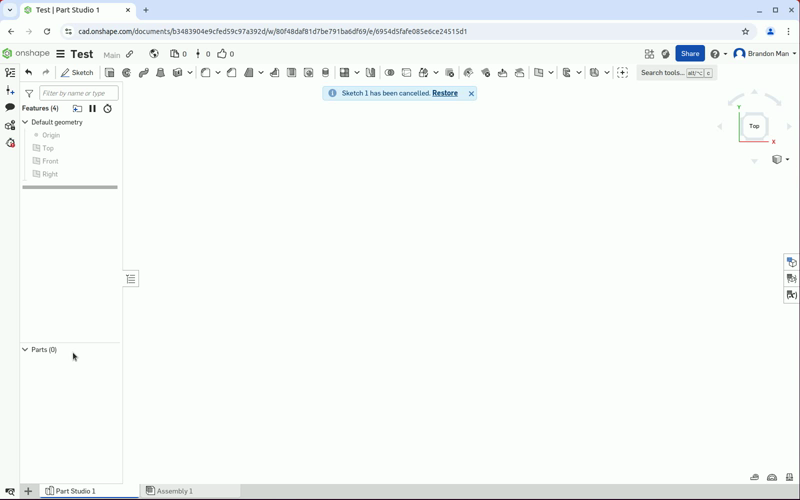
key(shift+p)
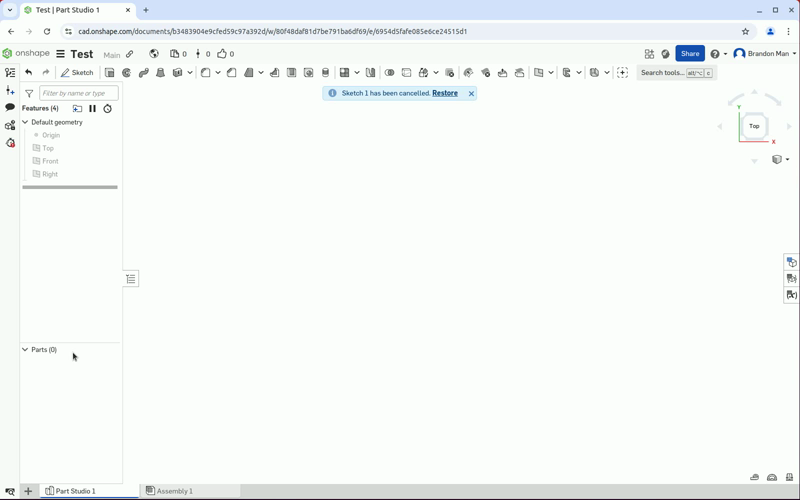
key(space)
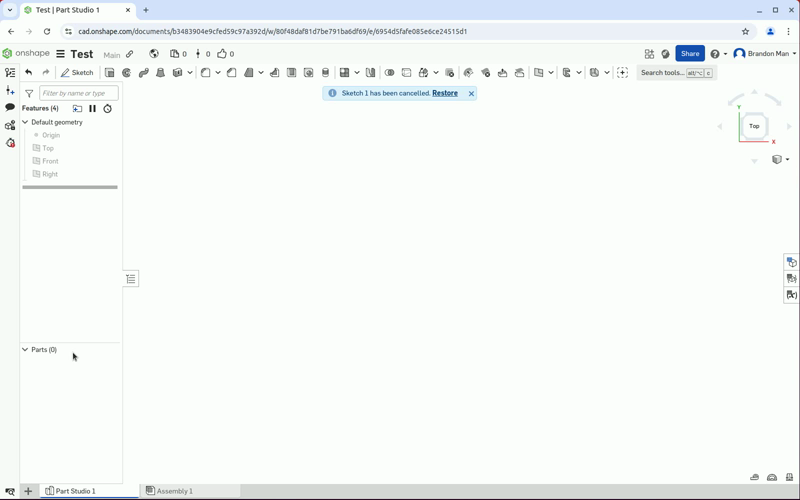
key_down(shift)
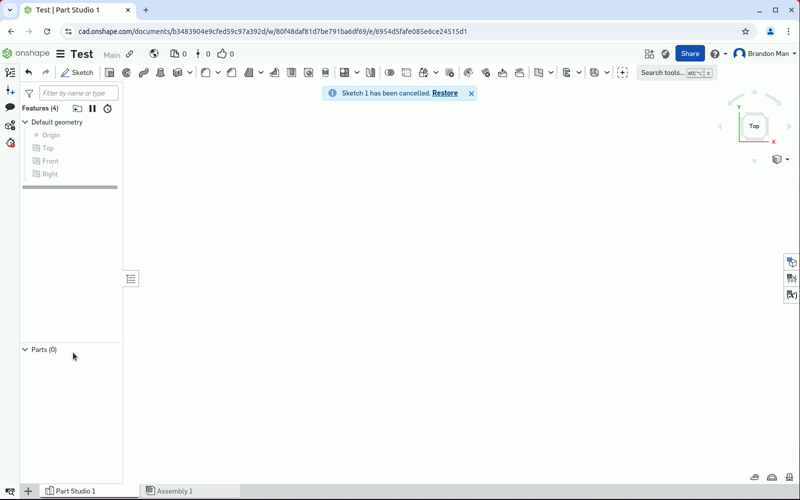
key(up)
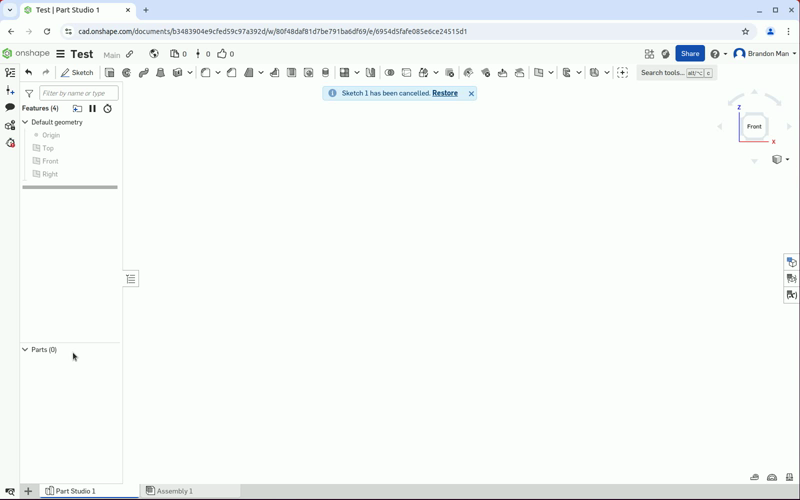
key_up(shift)
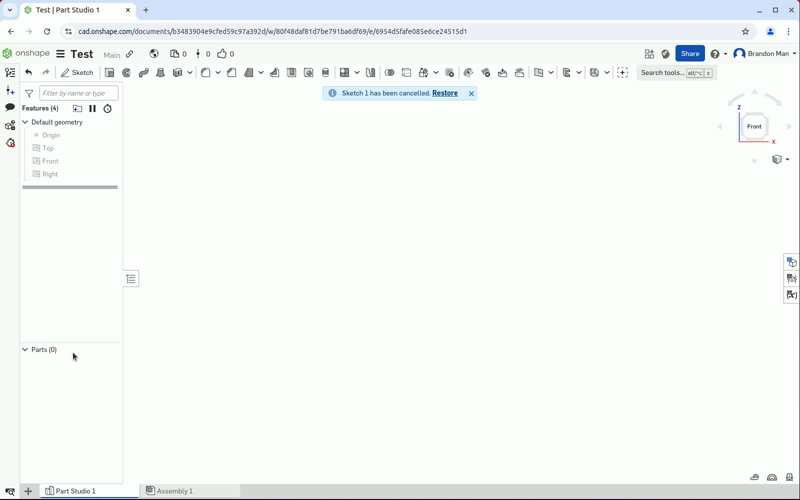
key(space)
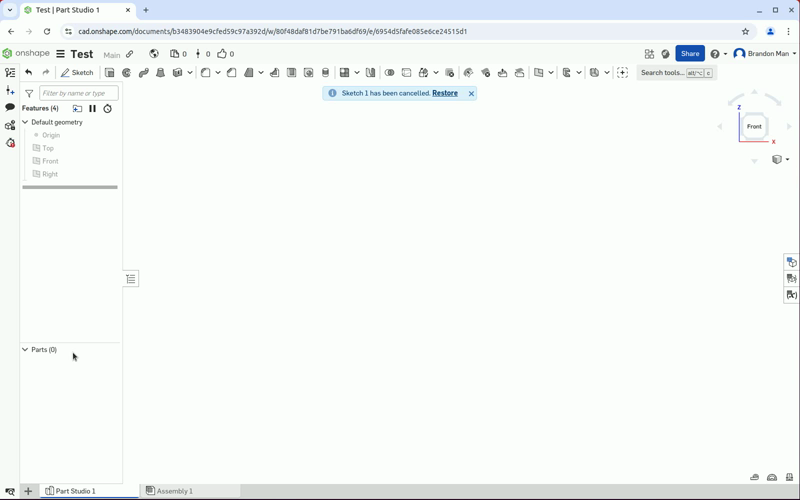
key_down(shift)
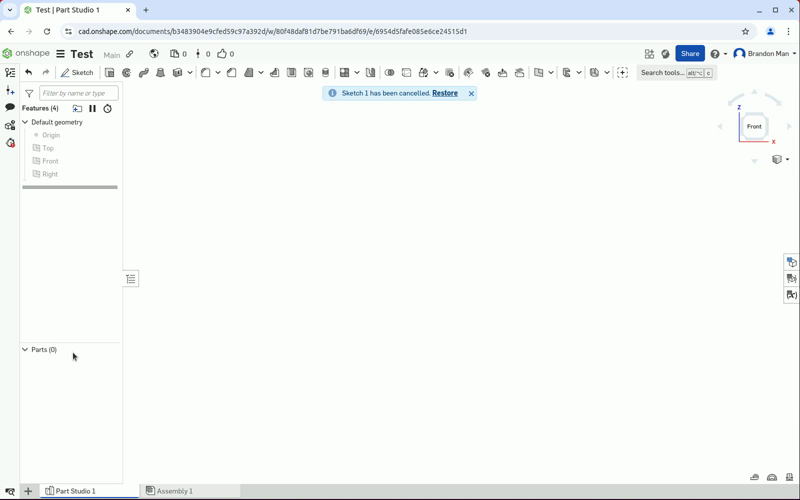
key(left)
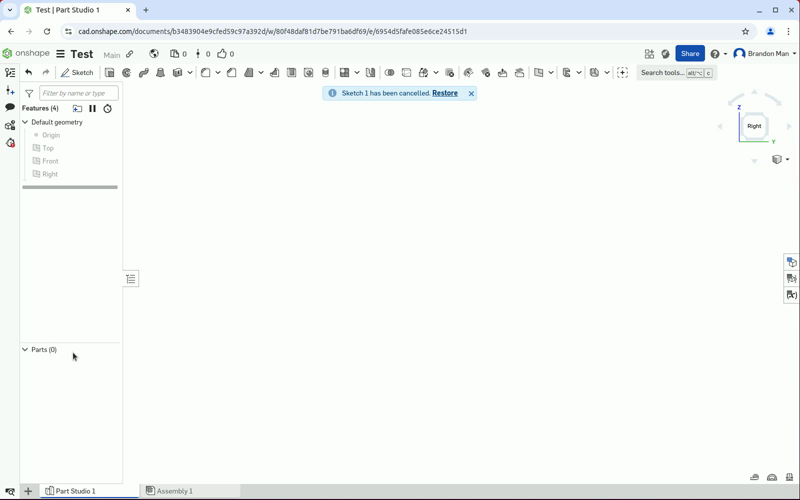
key_up(shift)
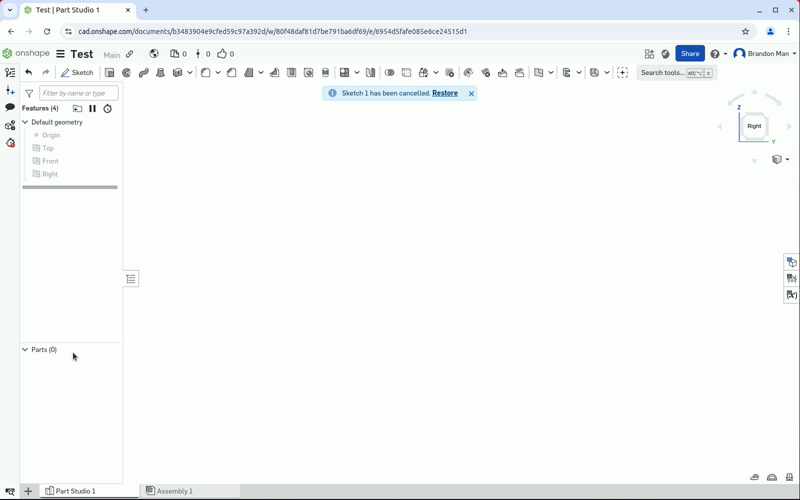
mouse_move(73, 352)
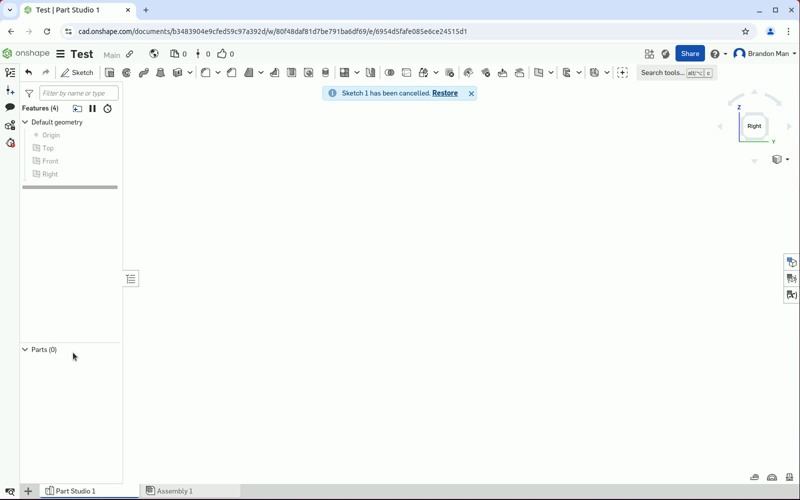
key(shift+y)
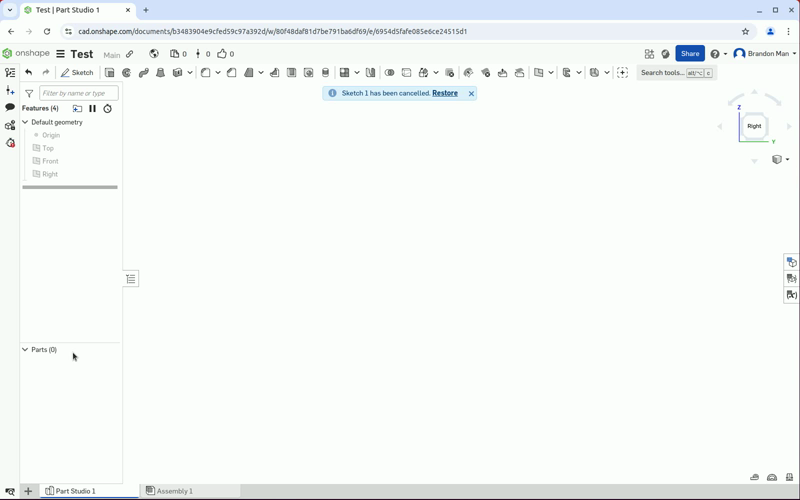
key(shift+s)
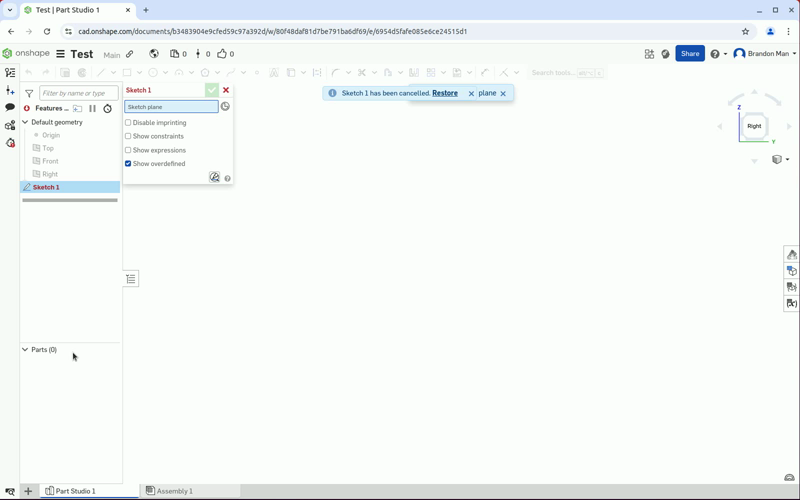
mouse_move(73, 176)
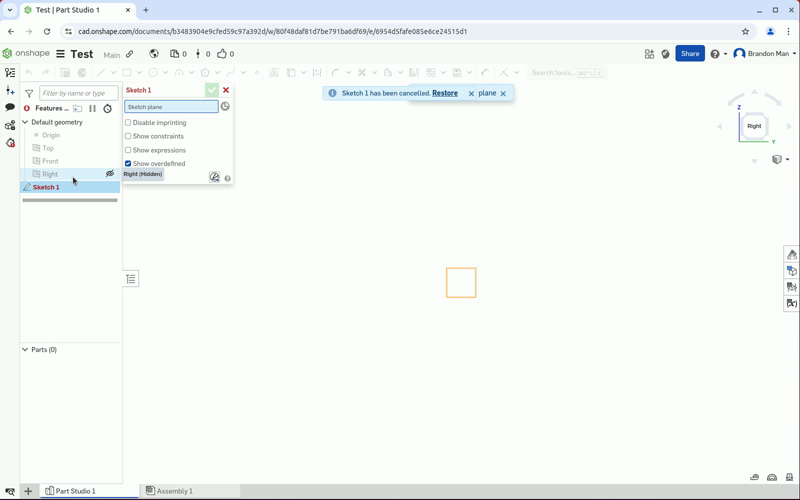
click(73, 176)
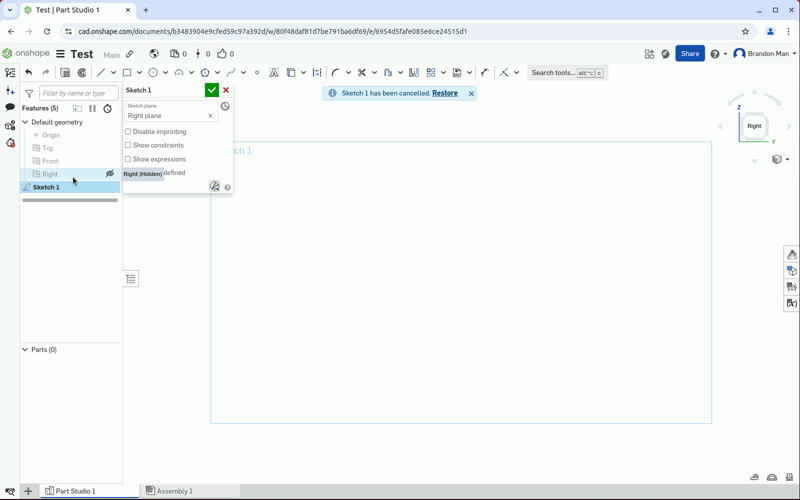
mouse_move(73, 352)
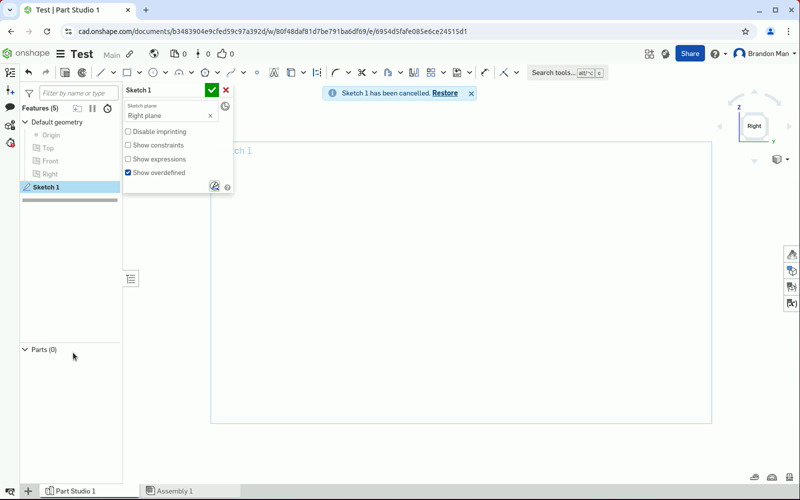
key(y)
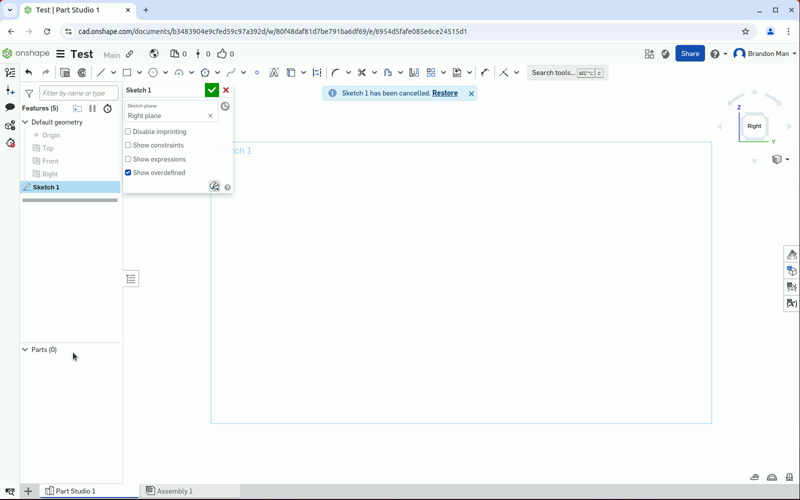
key(c)
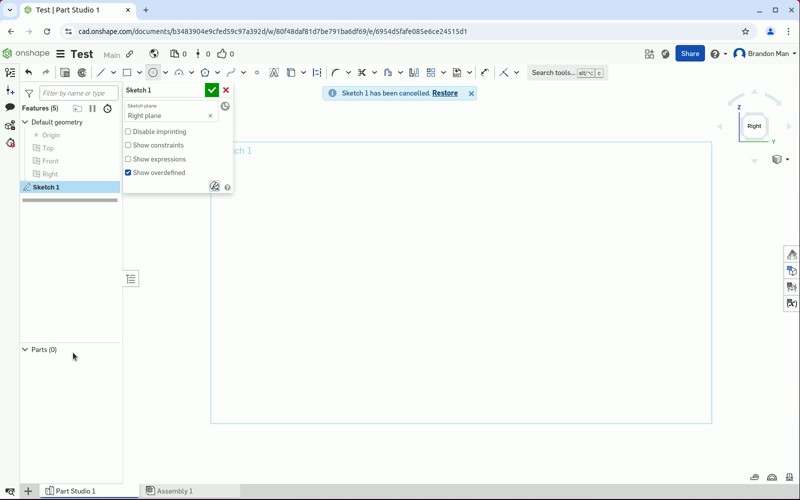
key_down(shift)
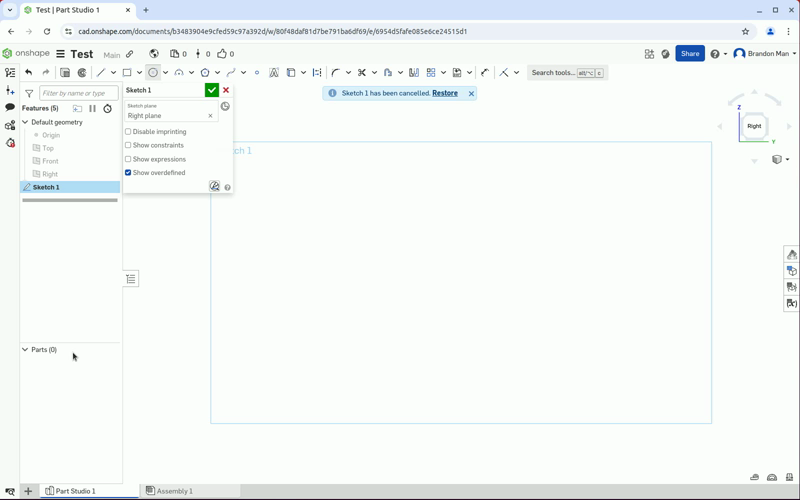
mouse_move(461, 282)
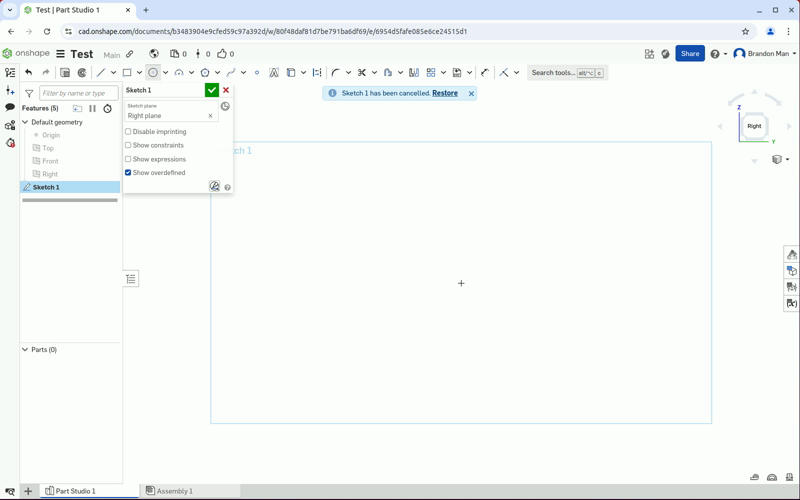
click(461, 282)
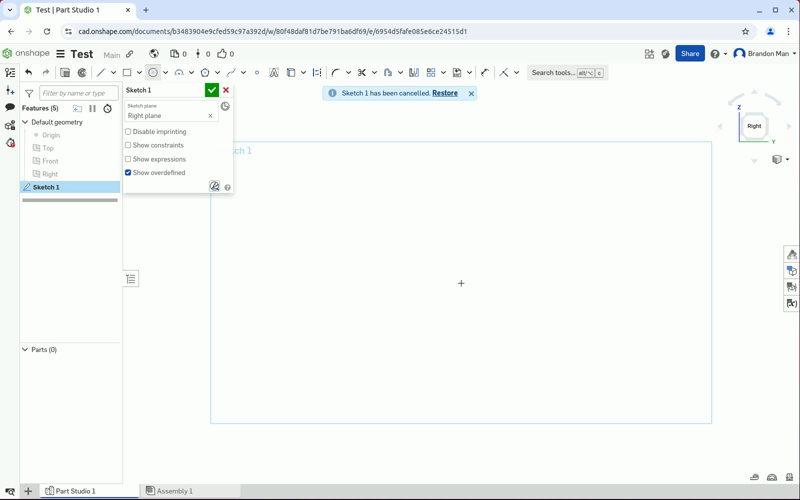
key_up(shift)
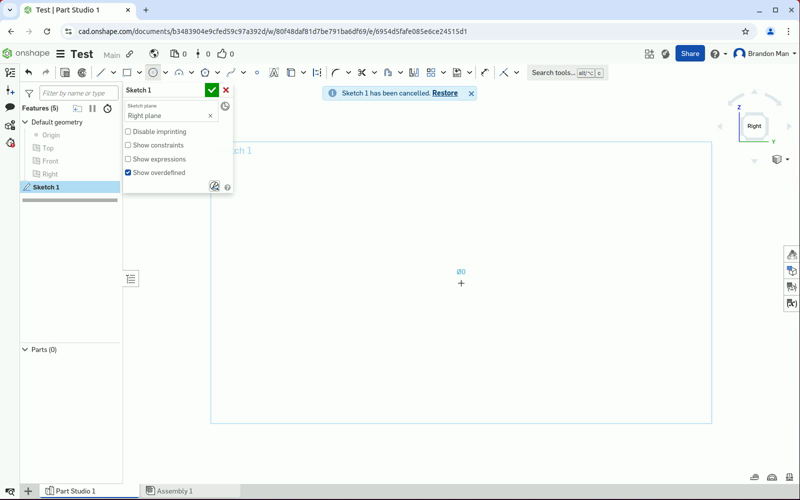
mouse_move(484, 282)
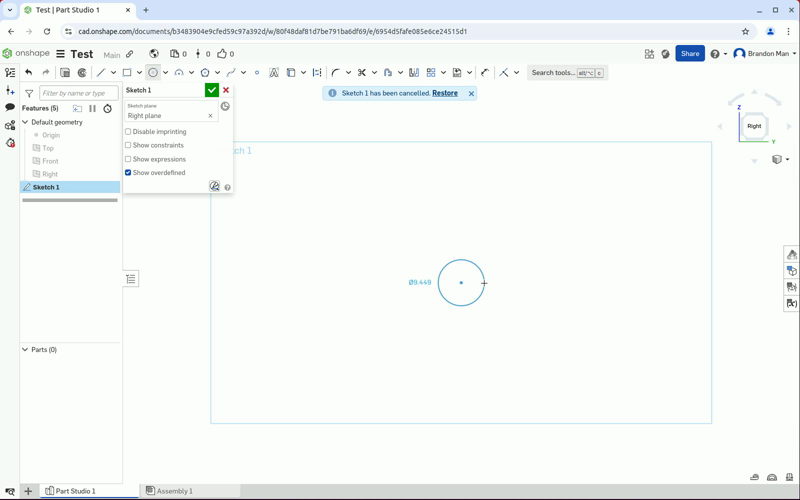
click(484, 282)
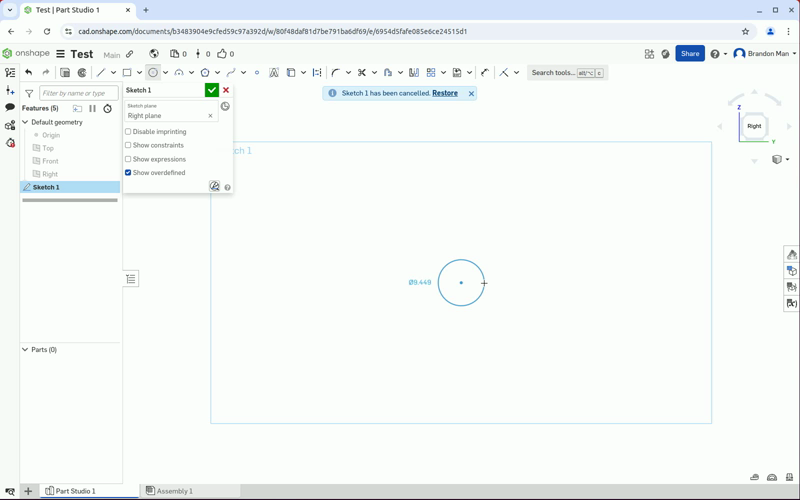
key(esc)
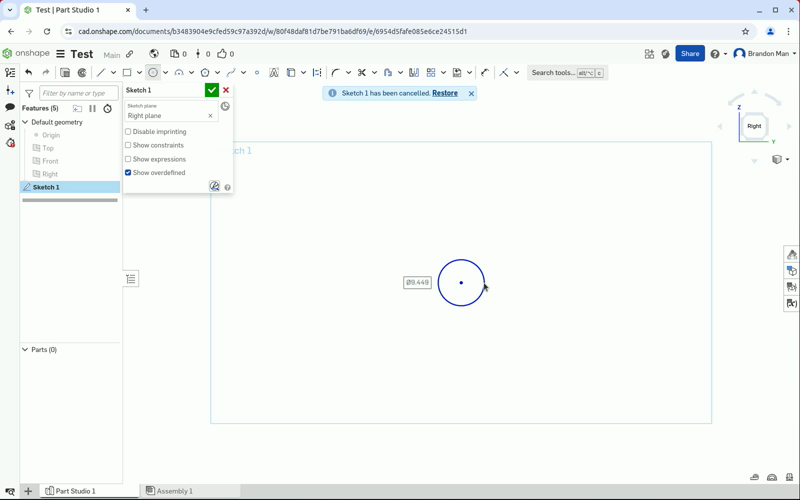
key(c)
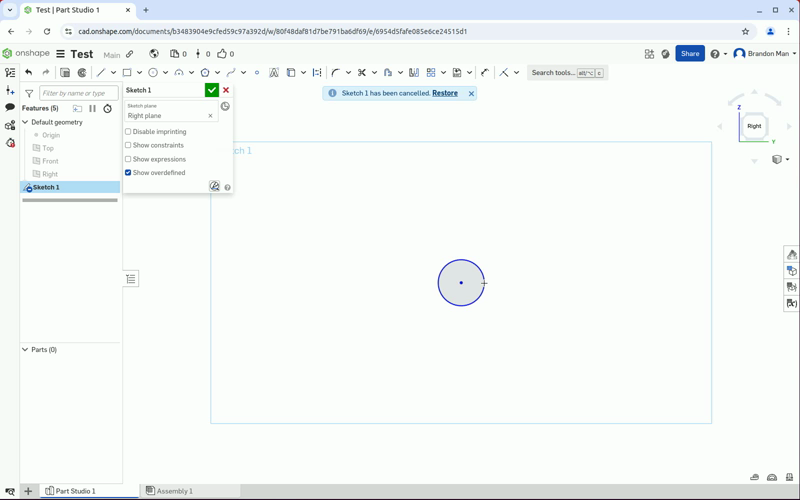
key_down(shift)
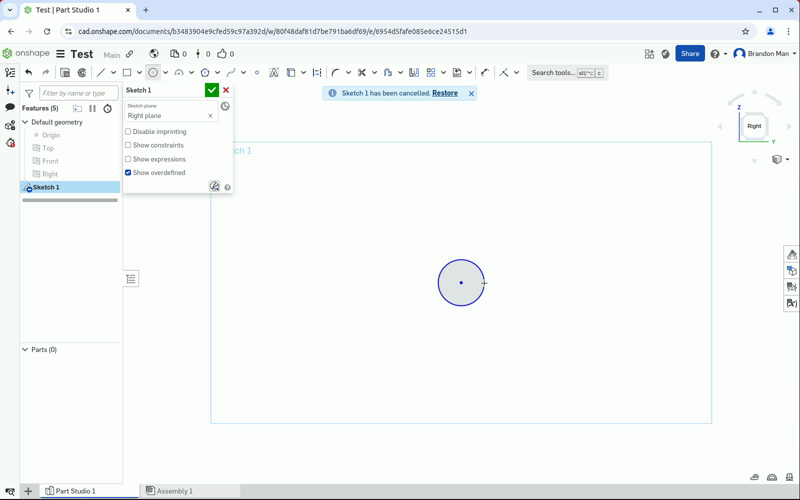
mouse_move(461, 282)
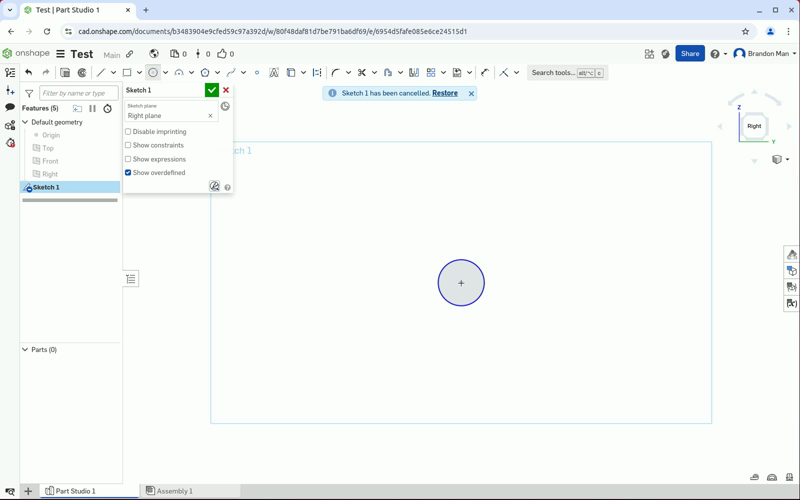
click(461, 282)
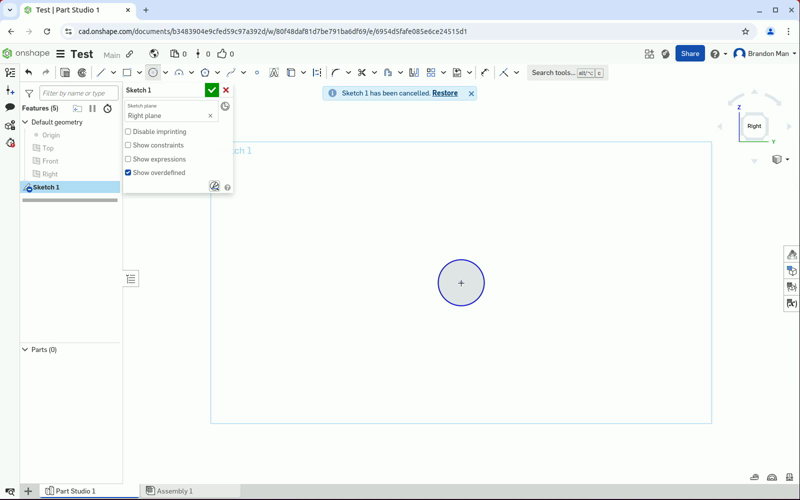
key_up(shift)
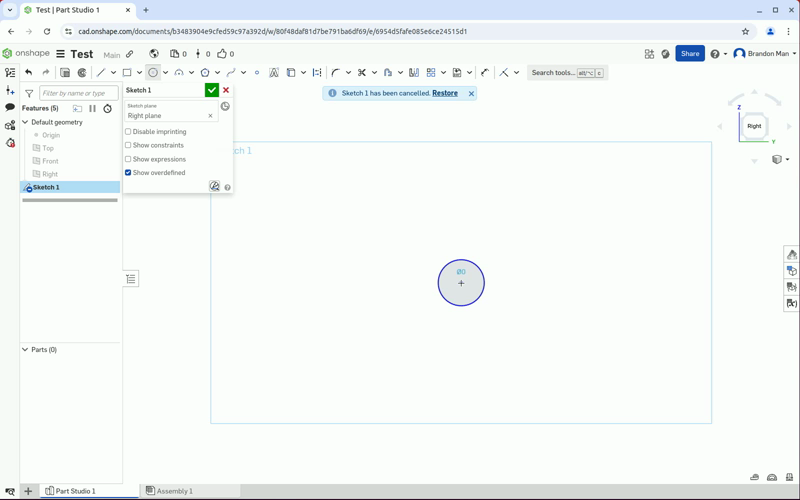
mouse_move(482, 282)
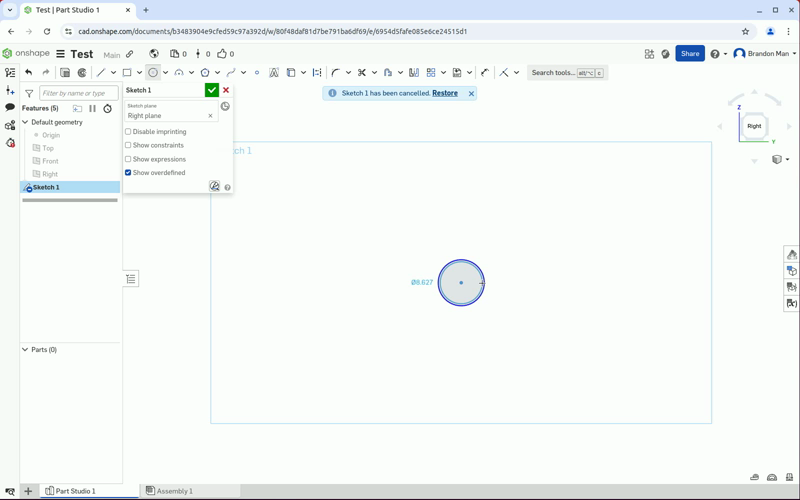
scroll(6)
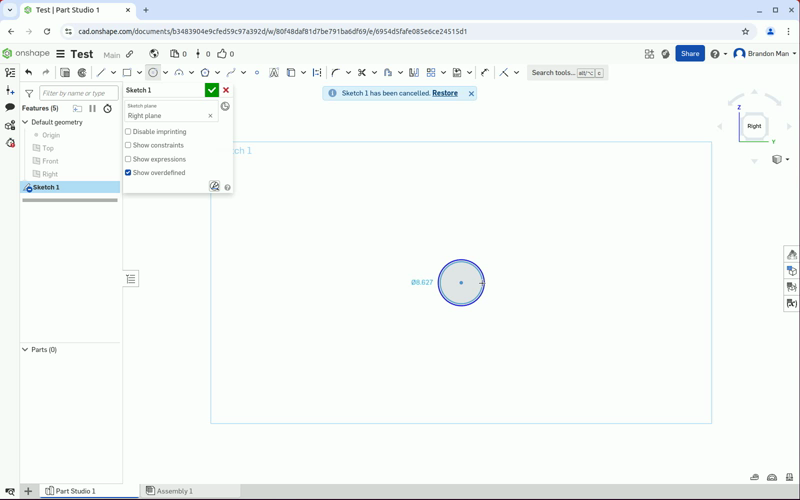
scroll(6)
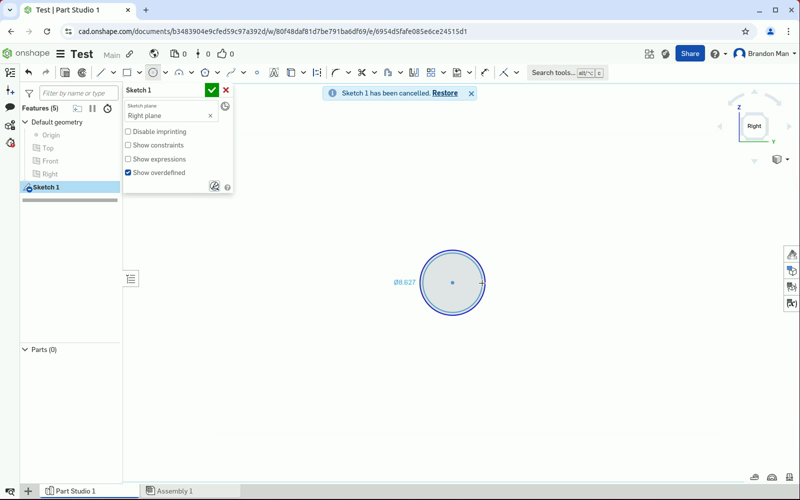
scroll(6)
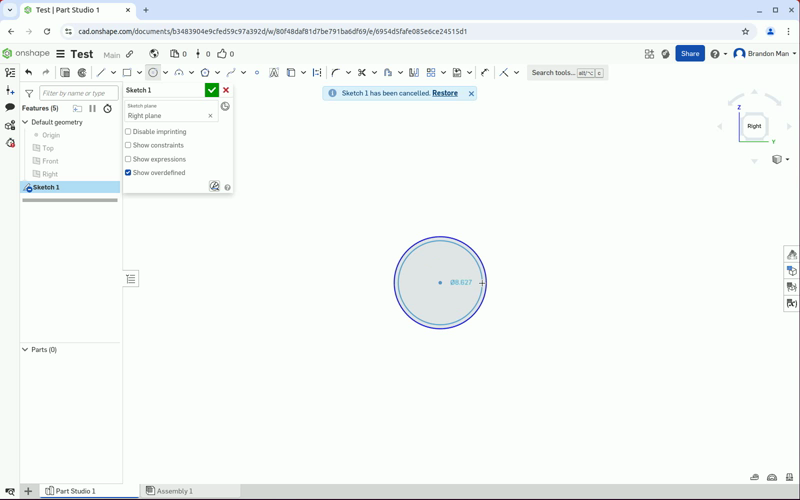
scroll(6)
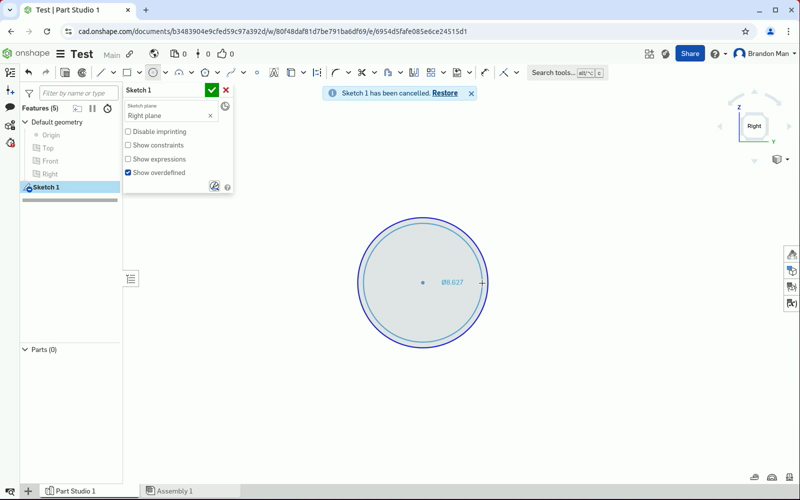
scroll(6)
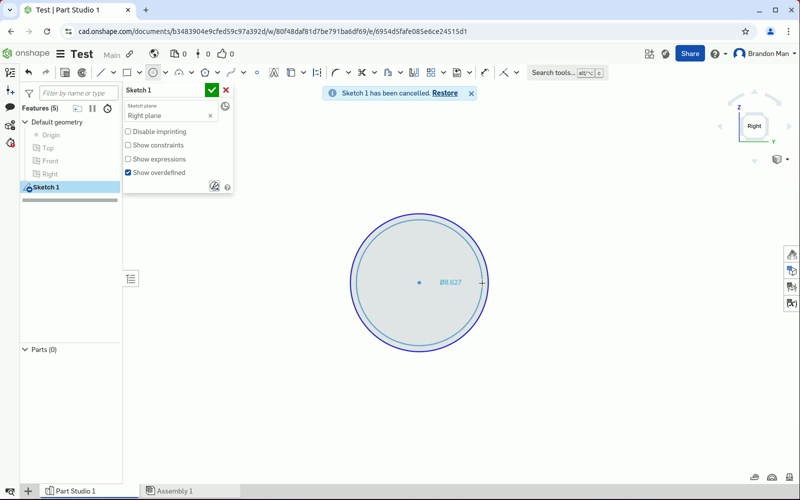
scroll(6)
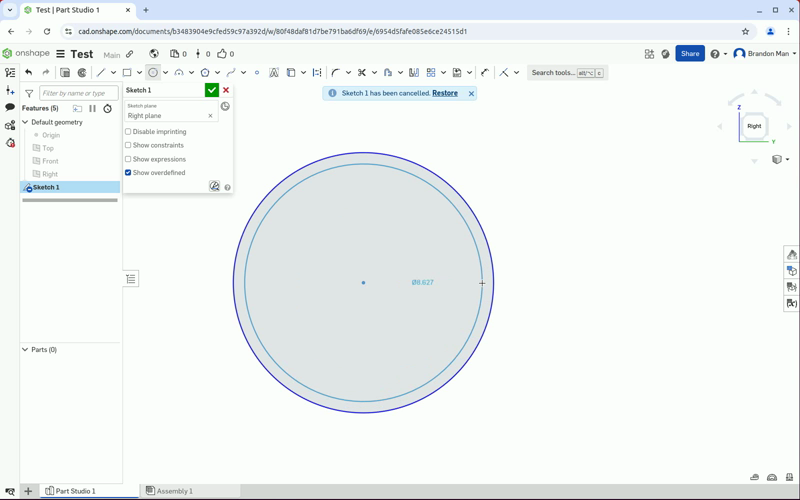
scroll(6)
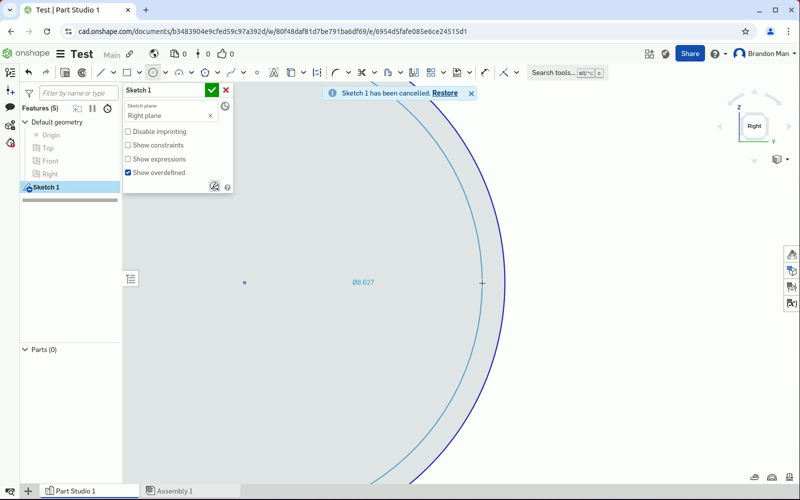
click(482, 282)
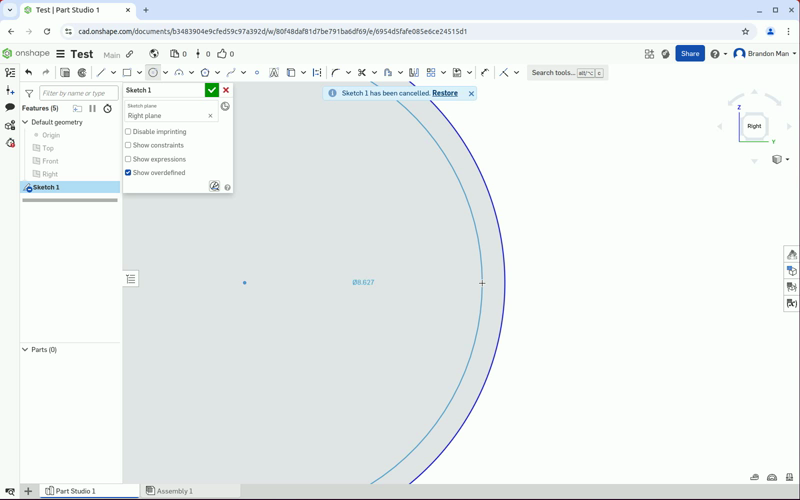
scroll(-6)
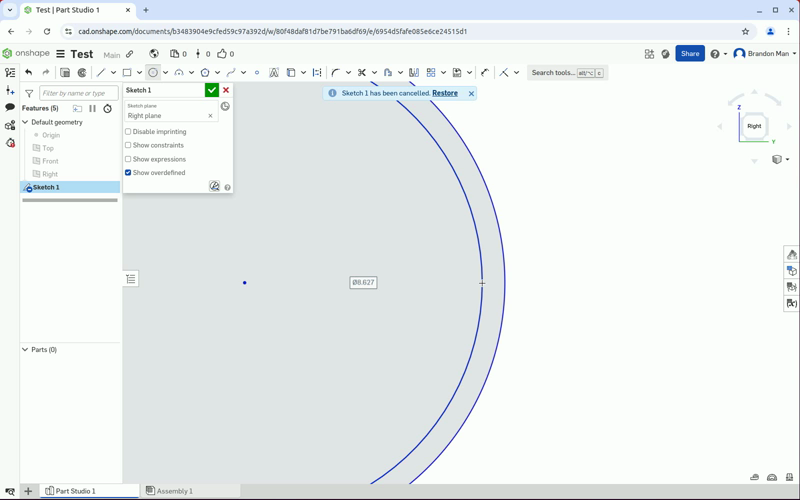
scroll(-6)
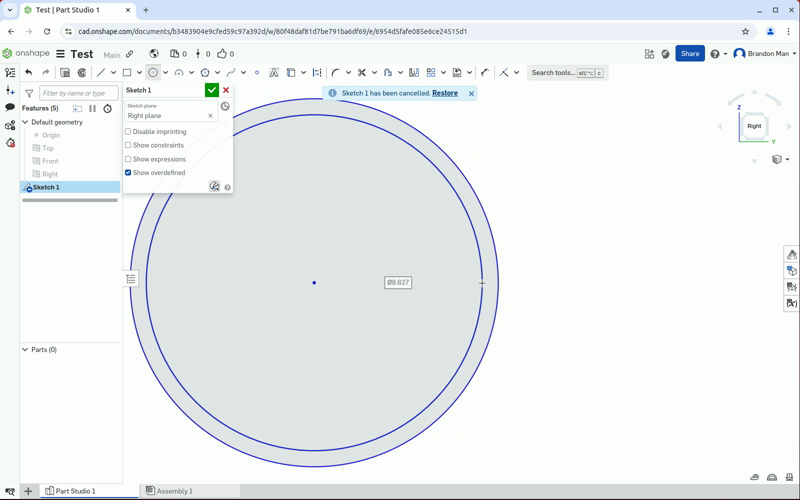
scroll(-6)
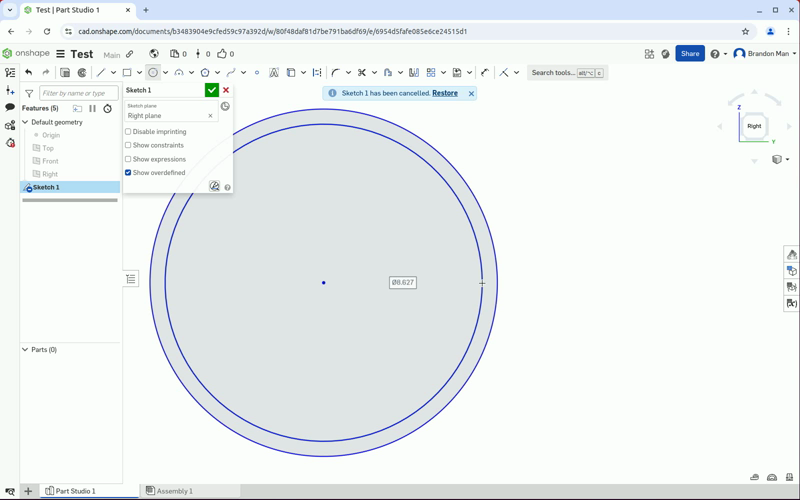
scroll(-6)
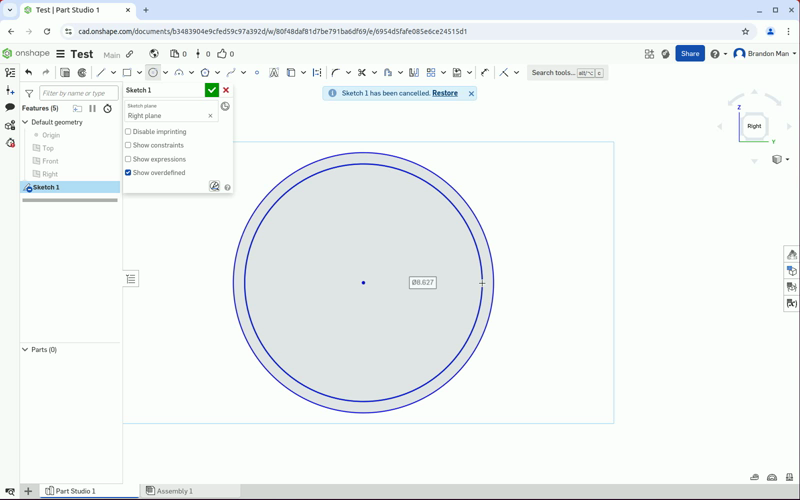
scroll(-6)
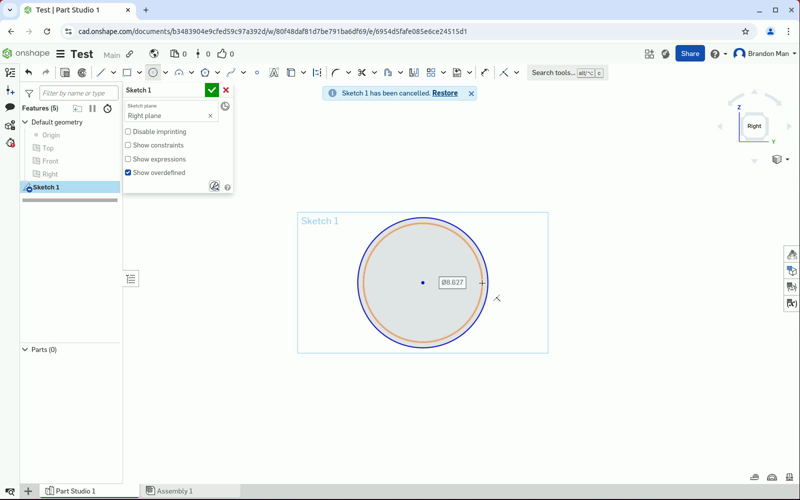
scroll(-6)
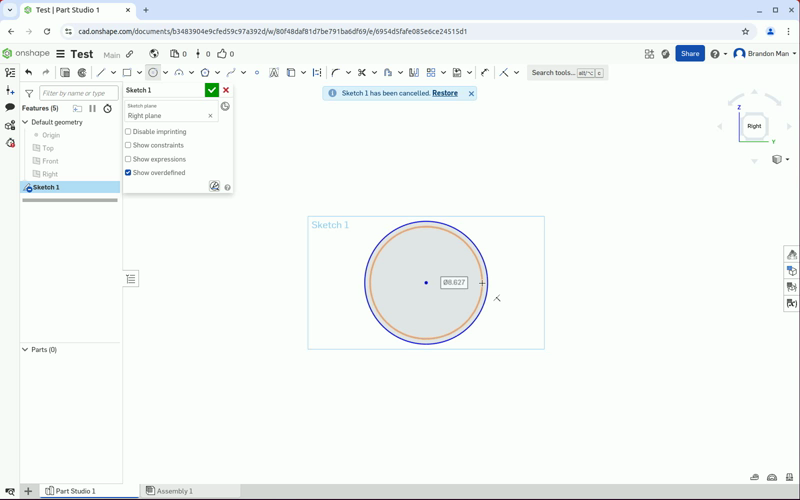
scroll(-6)
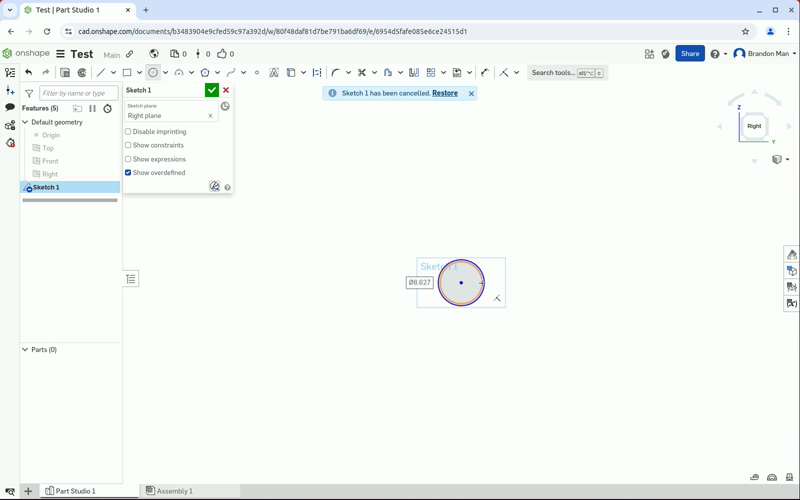
key(esc)
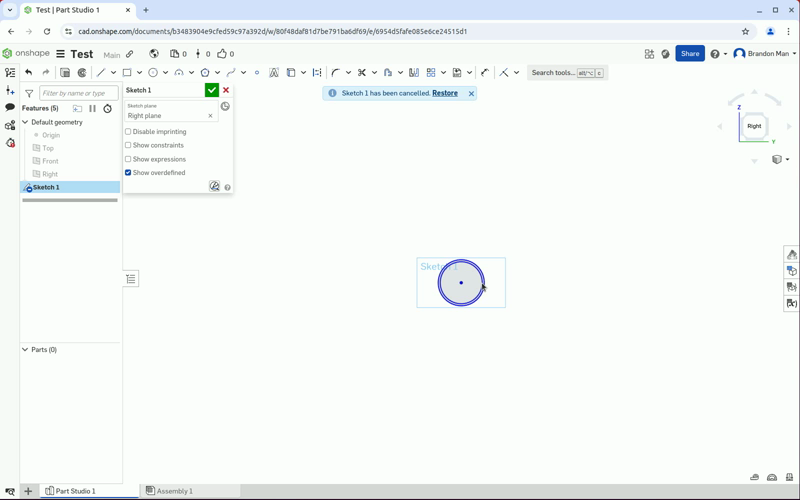
mouse_move(451, 303)
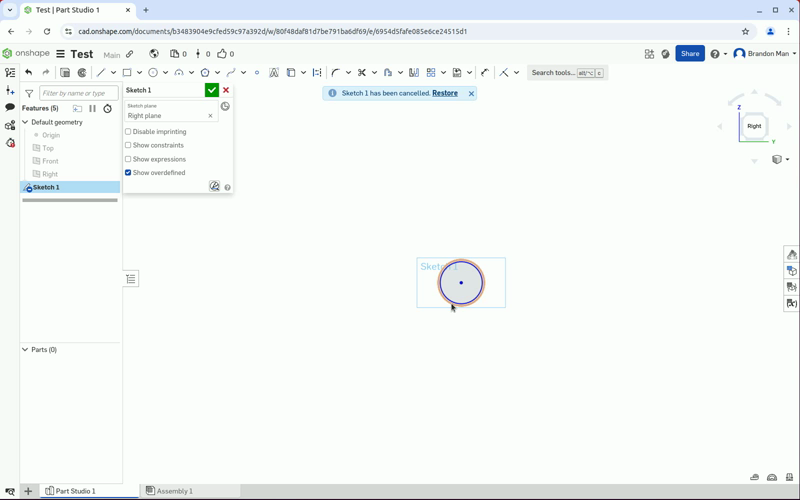
scroll(6)
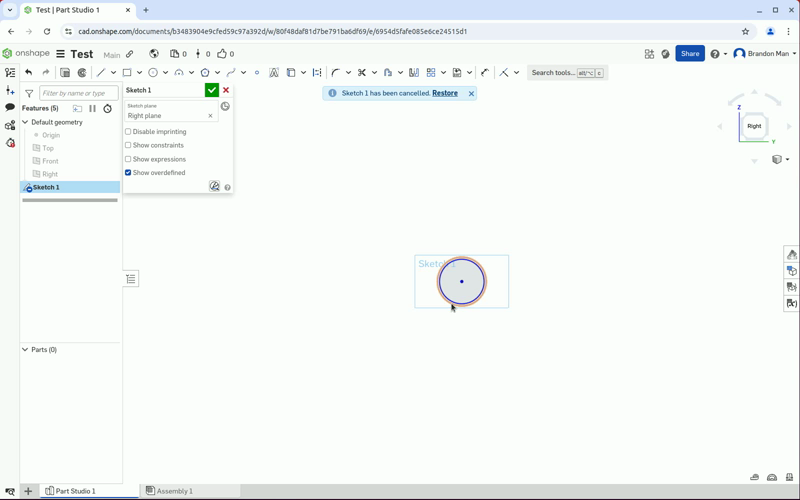
scroll(6)
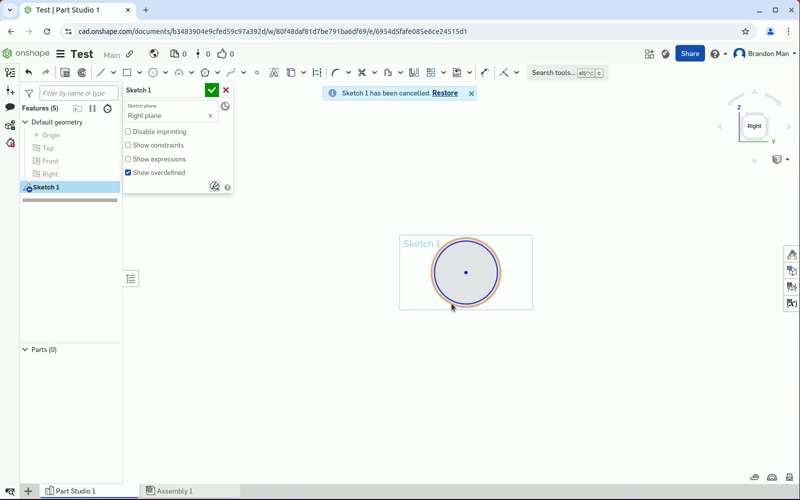
scroll(6)
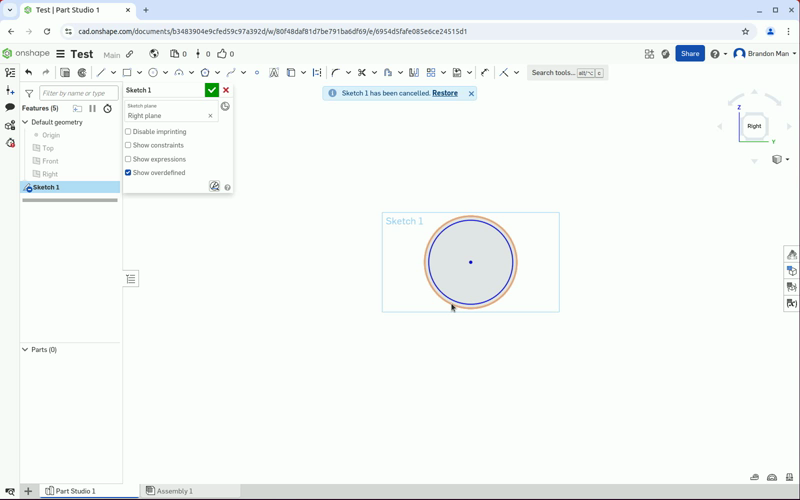
scroll(6)
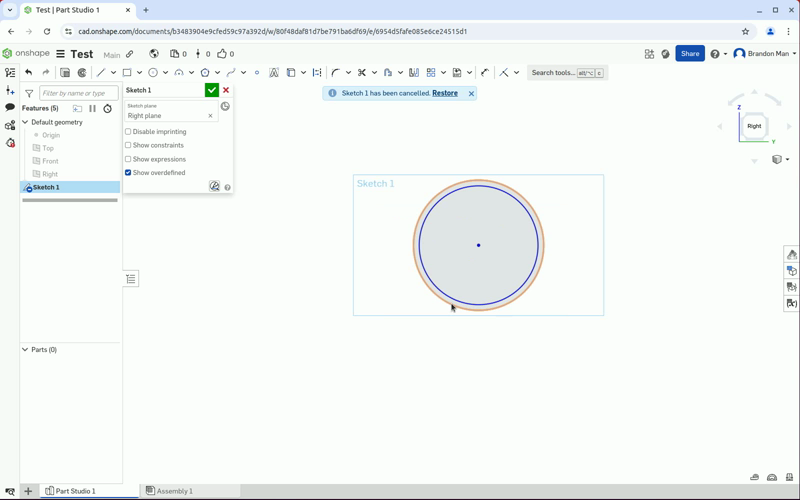
scroll(6)
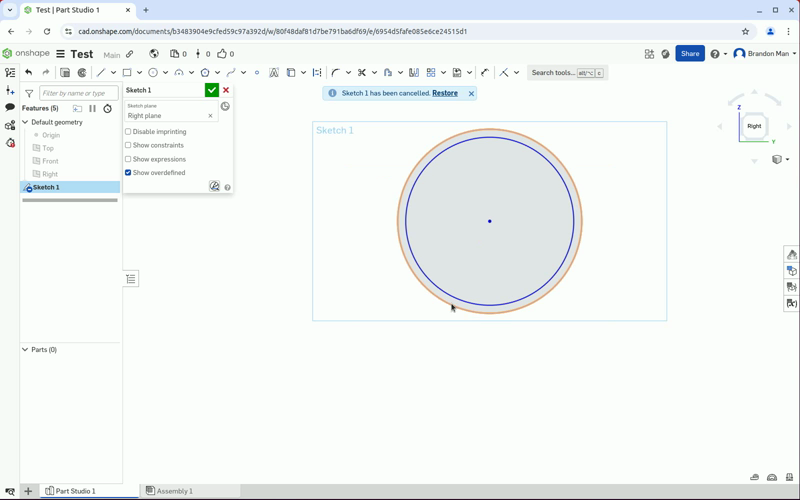
scroll(6)
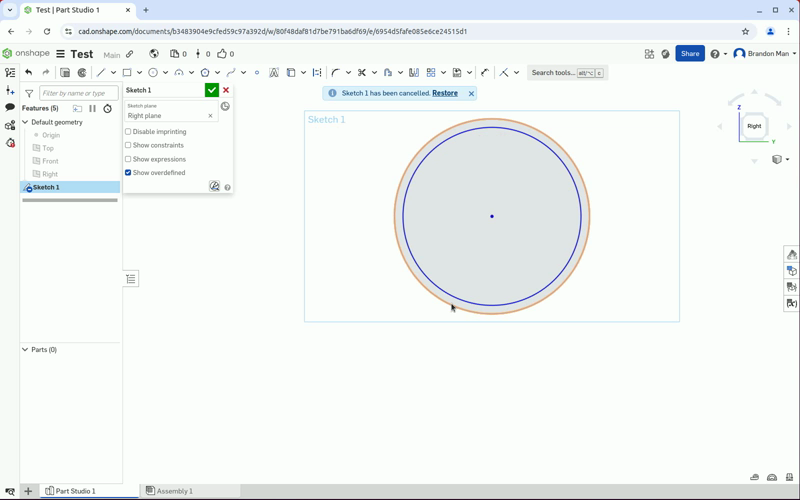
scroll(6)
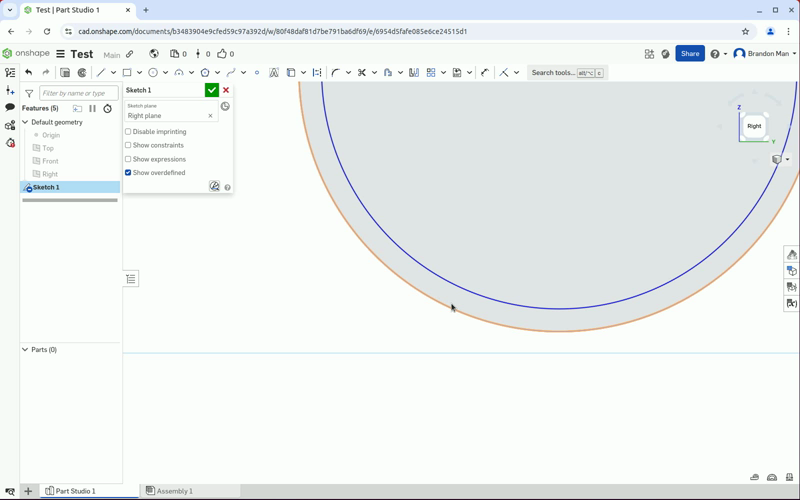
click(451, 303)
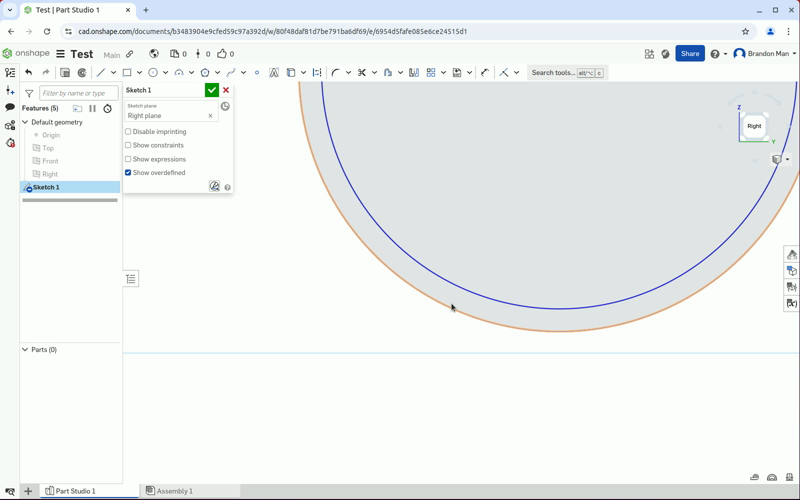
scroll(-6)
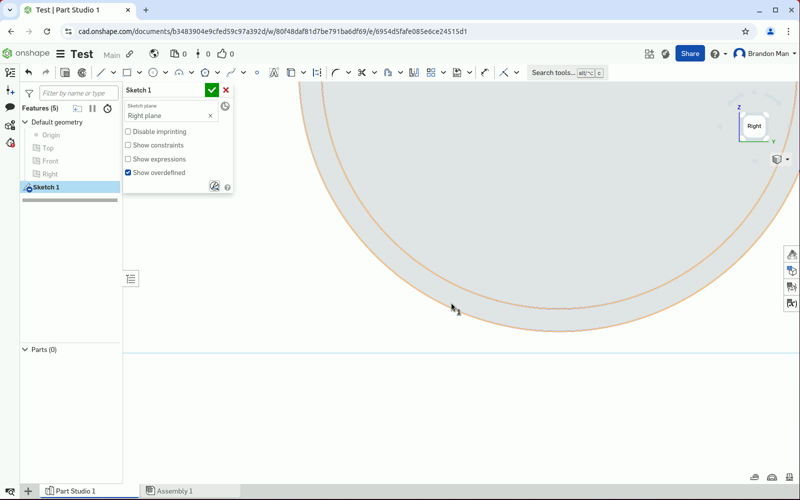
scroll(-6)
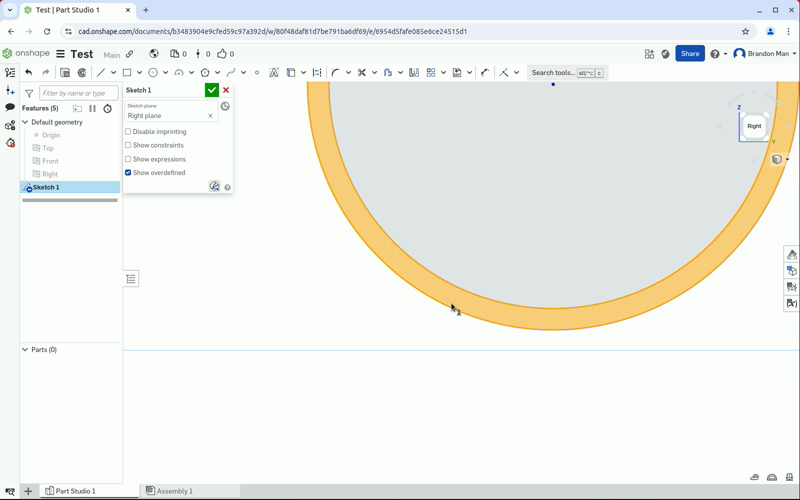
scroll(-6)
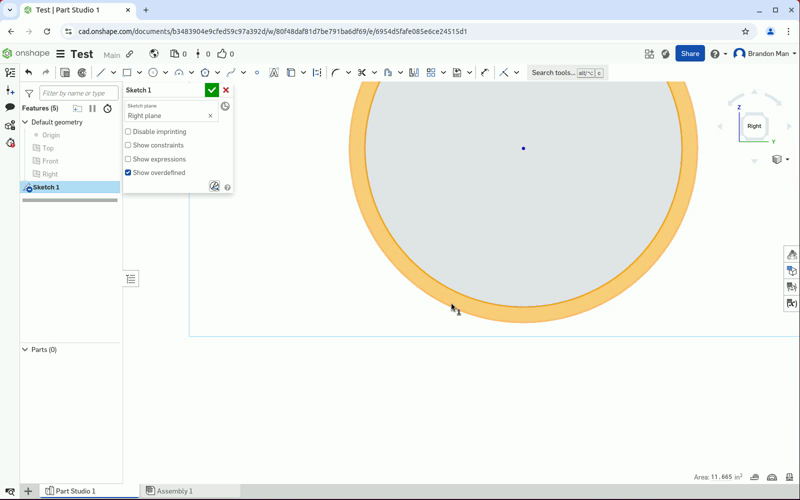
scroll(-6)
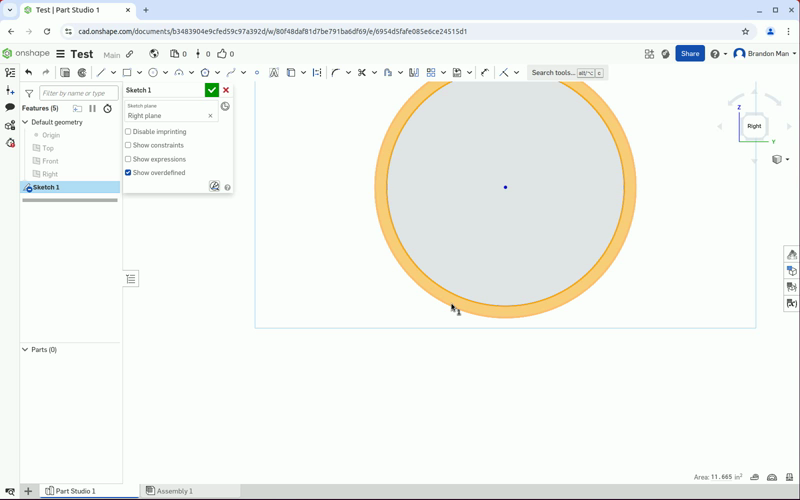
scroll(-6)
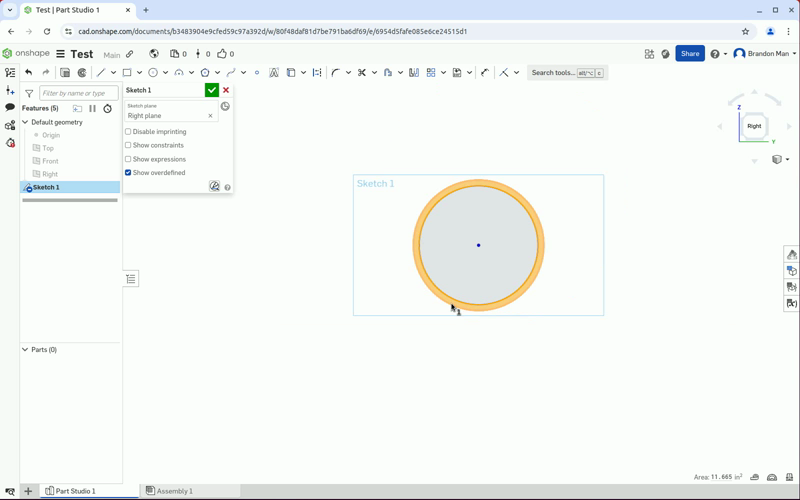
scroll(-6)
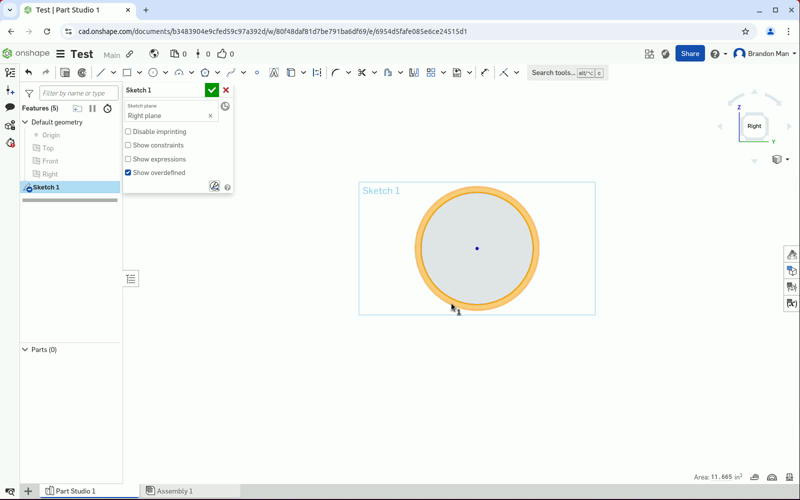
scroll(-6)
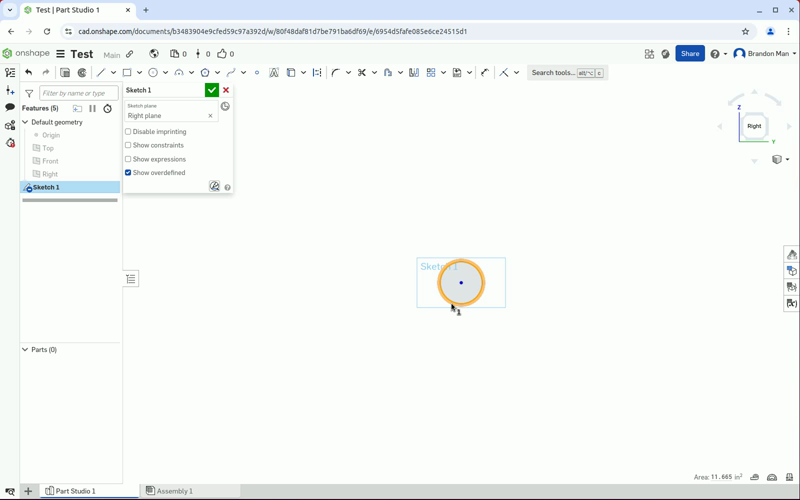
mouse_move(73, 352)
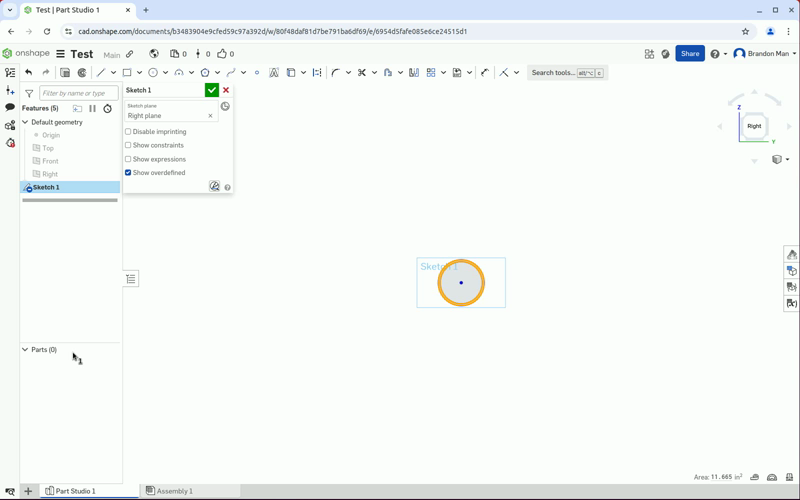
key(shift+y)
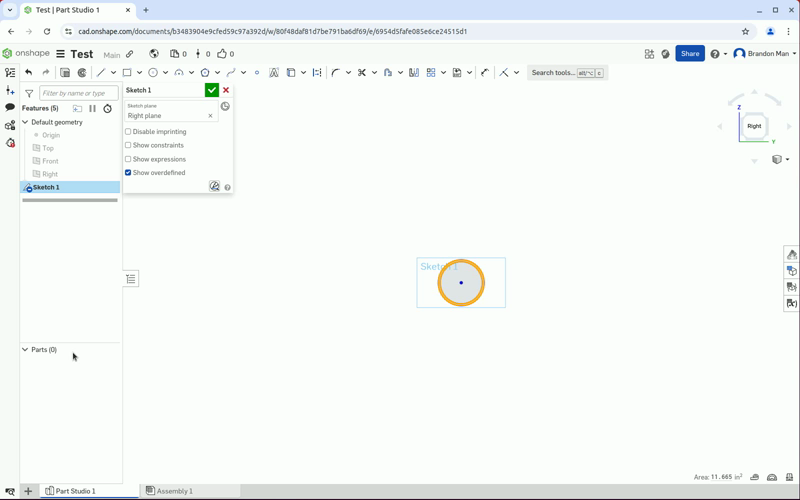
key(shift+e)
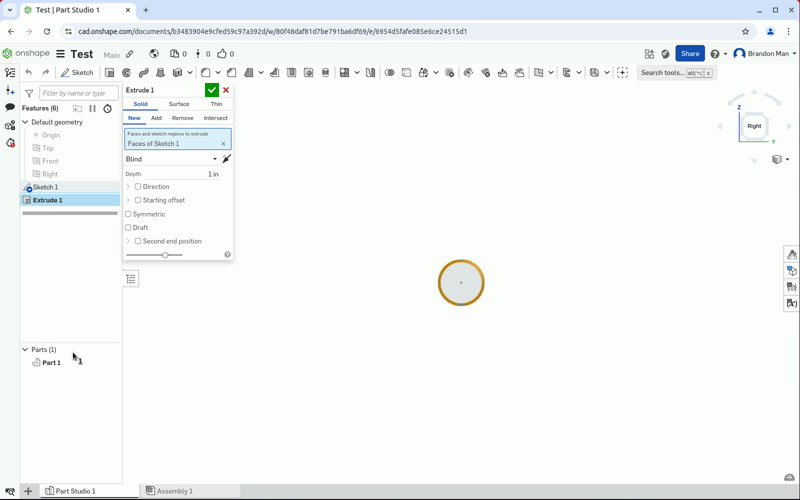
mouse_move(143, 106)
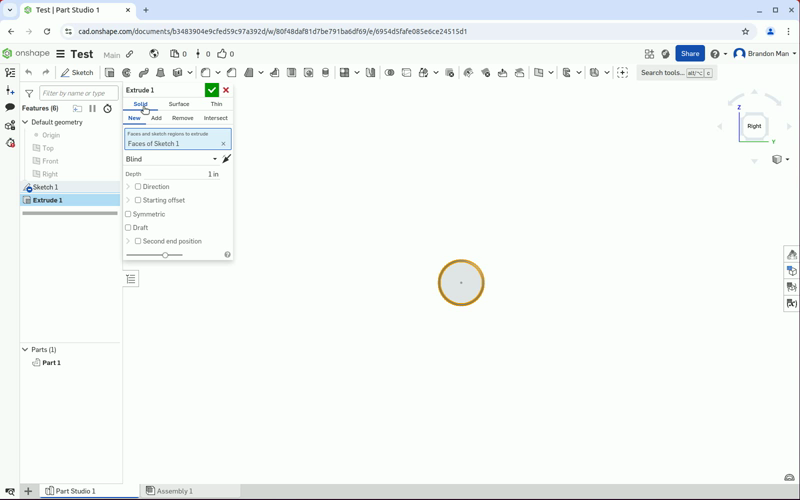
click(143, 106)
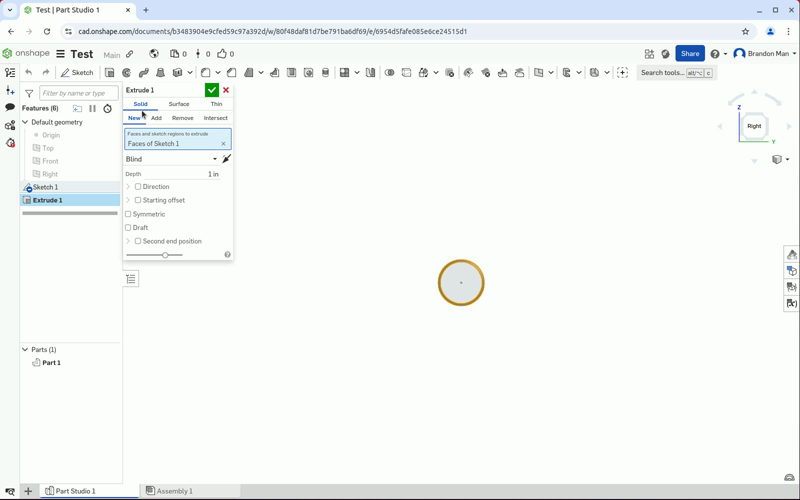
mouse_move(137, 120)
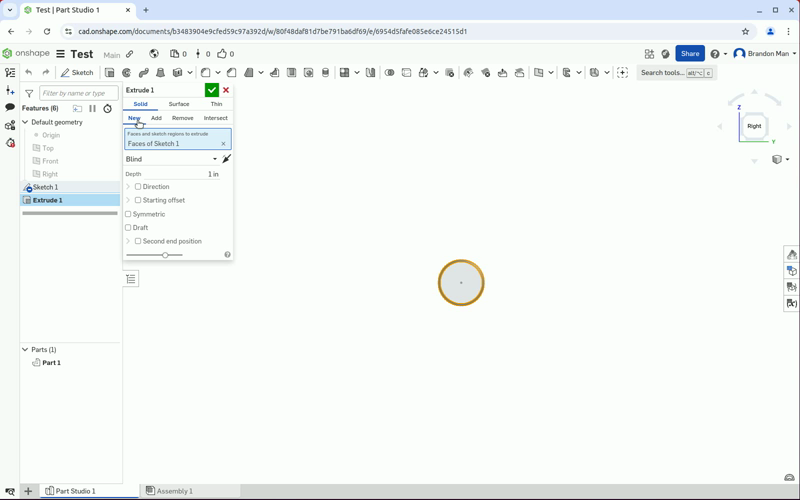
click(137, 120)
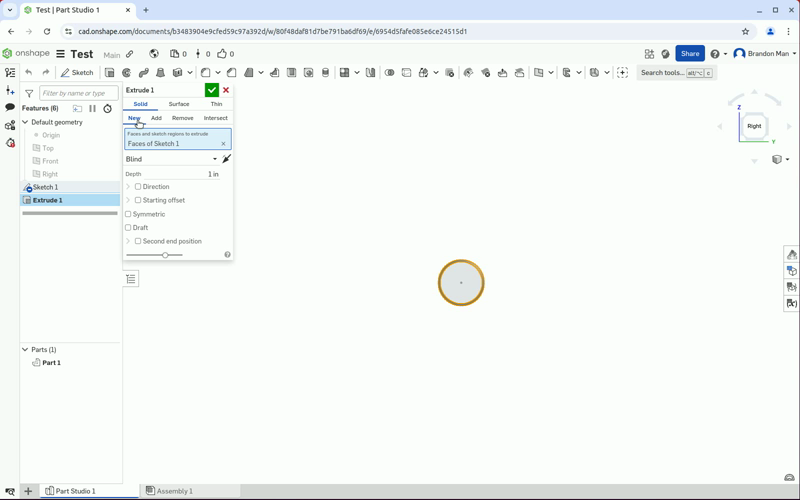
key(tab, 4)
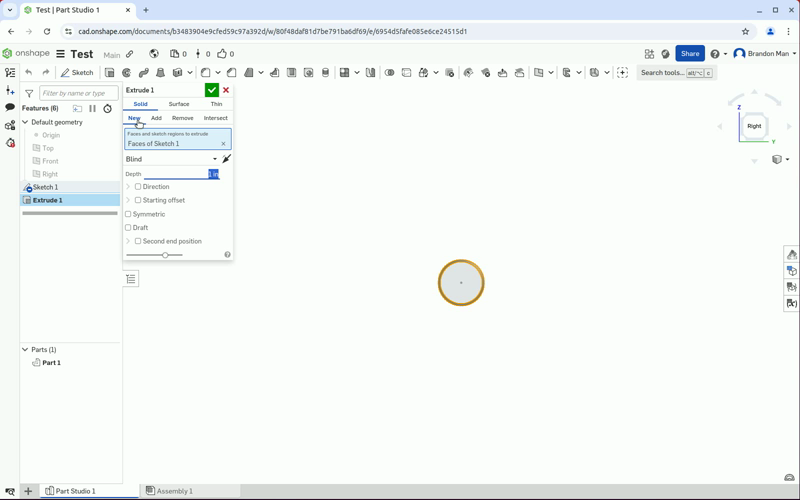
text(46.216)
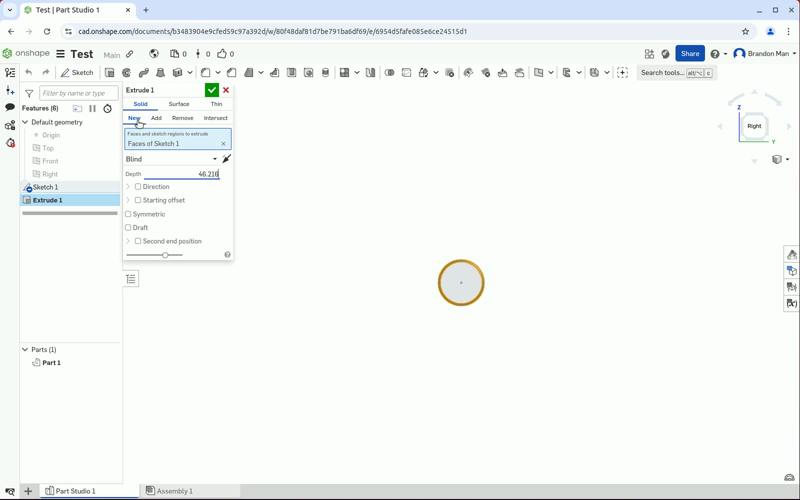
key(tab, 3)
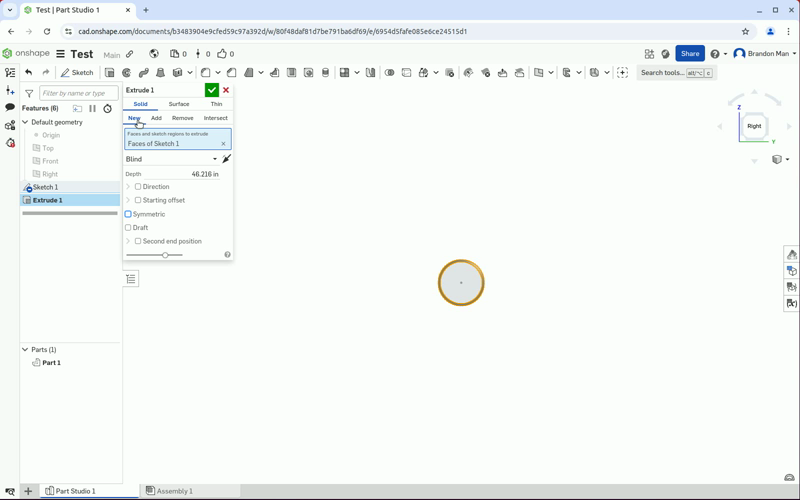
key(space)
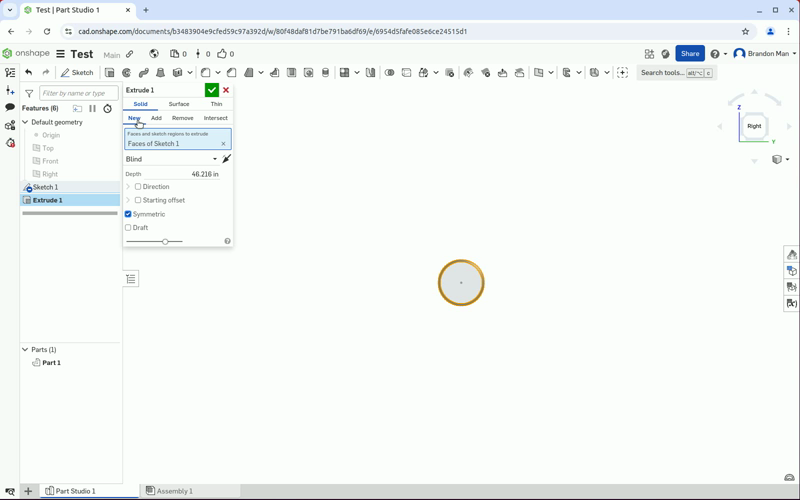
key(enter)
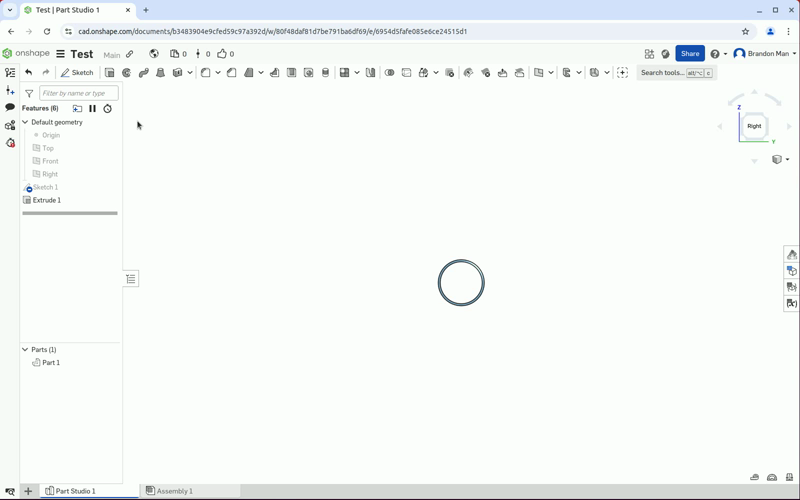
key(shift+h)
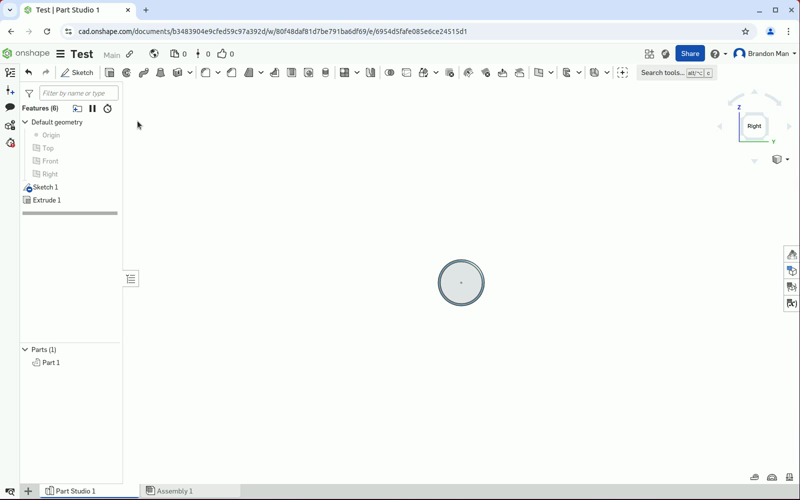
key(shift+h)
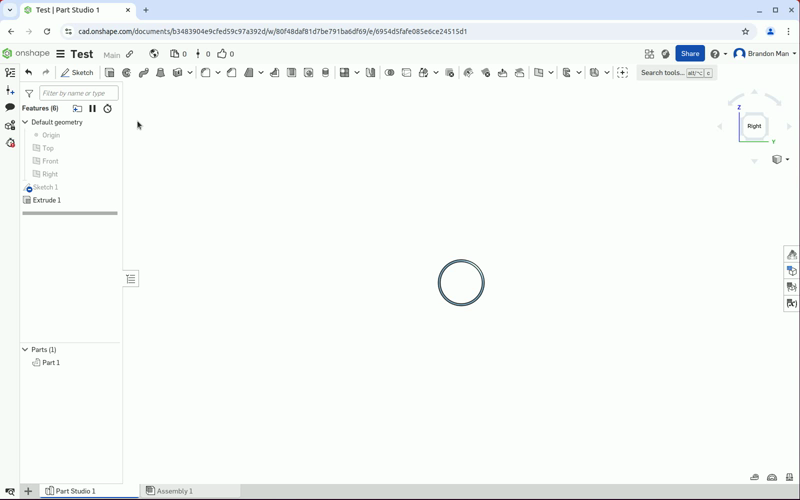
mouse_move(73, 189)
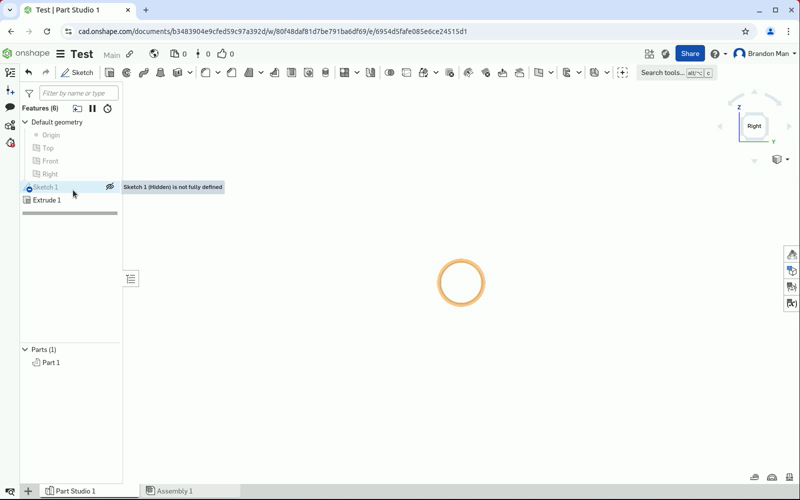
click(73, 189)
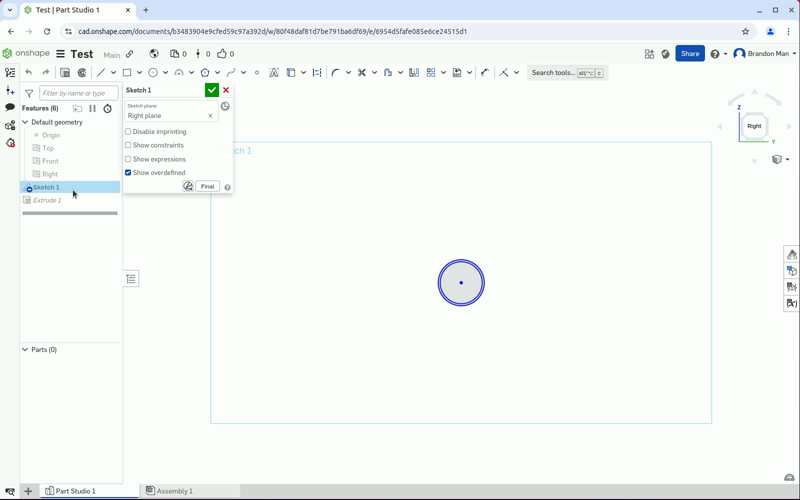
mouse_move(229, 92)
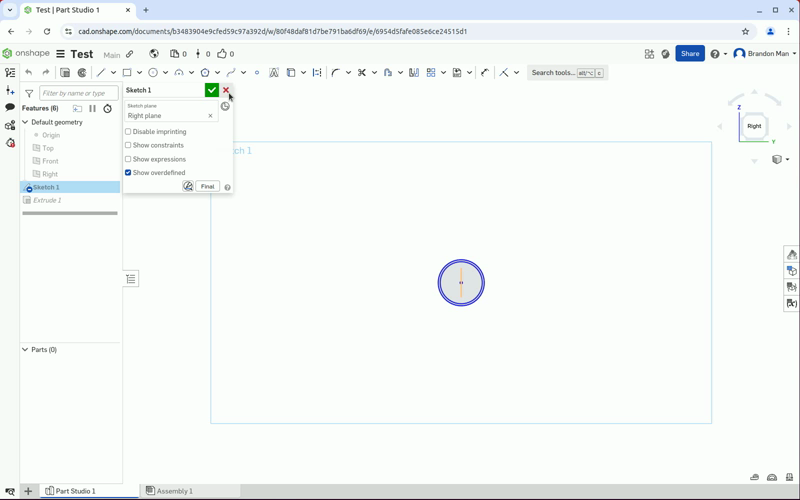
click(229, 92)
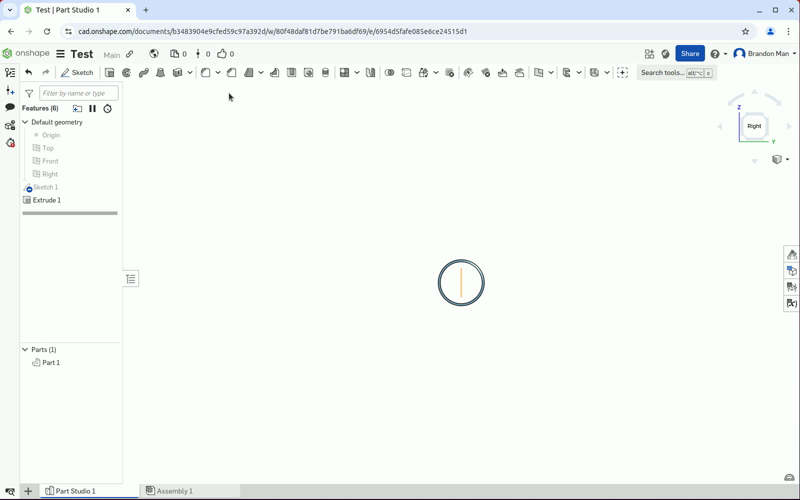
mouse_move(73, 352)
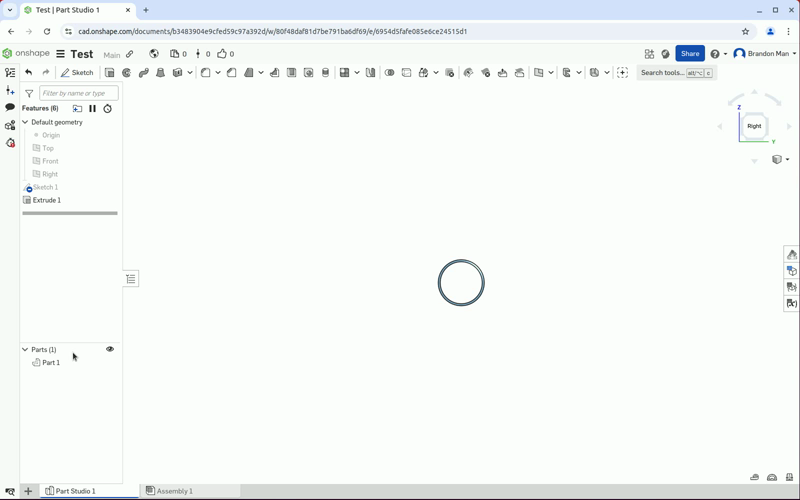
key(y)
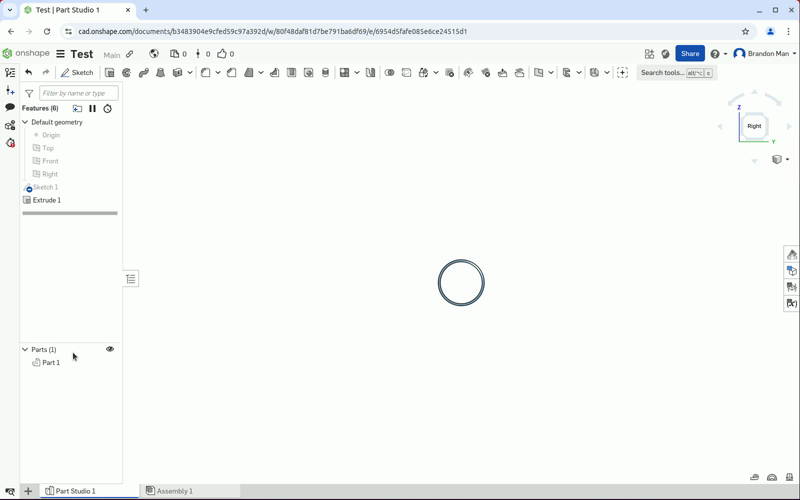
key(shift+p)
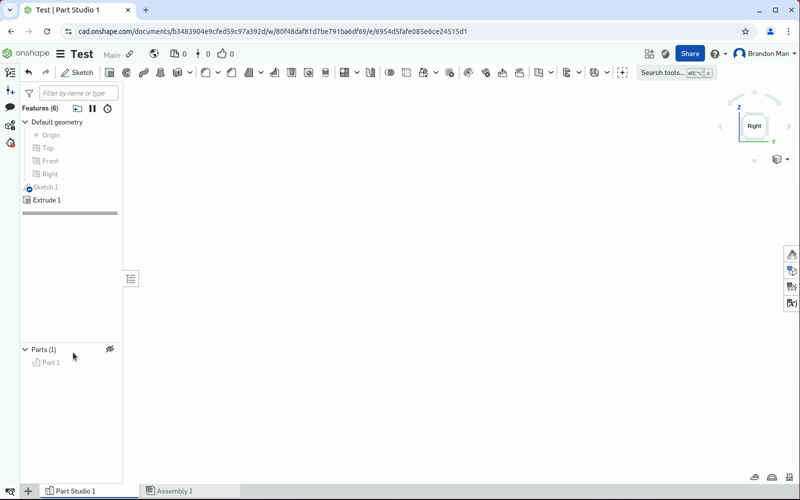
key(space)
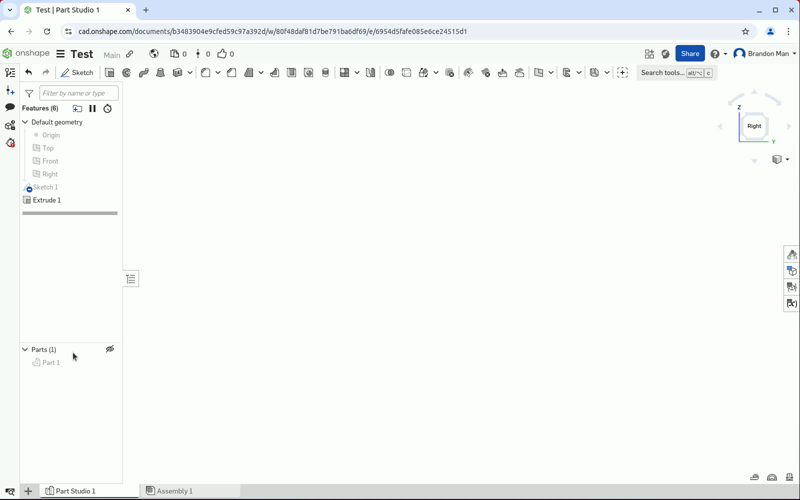
key_down(shift)
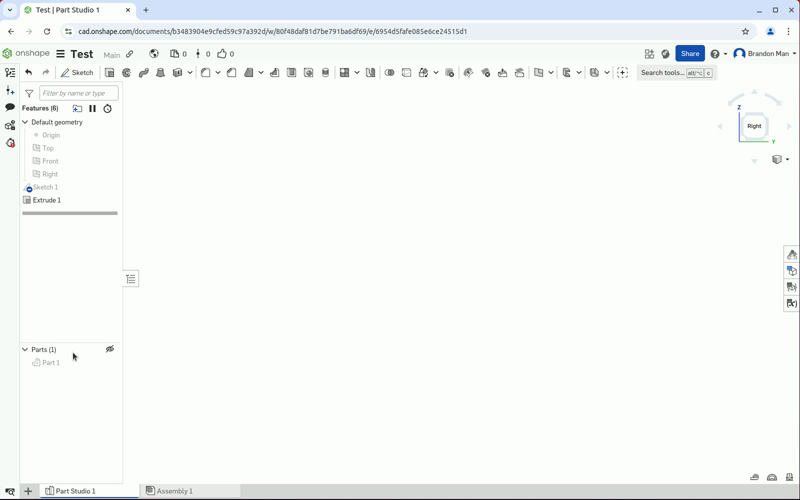
key(right)
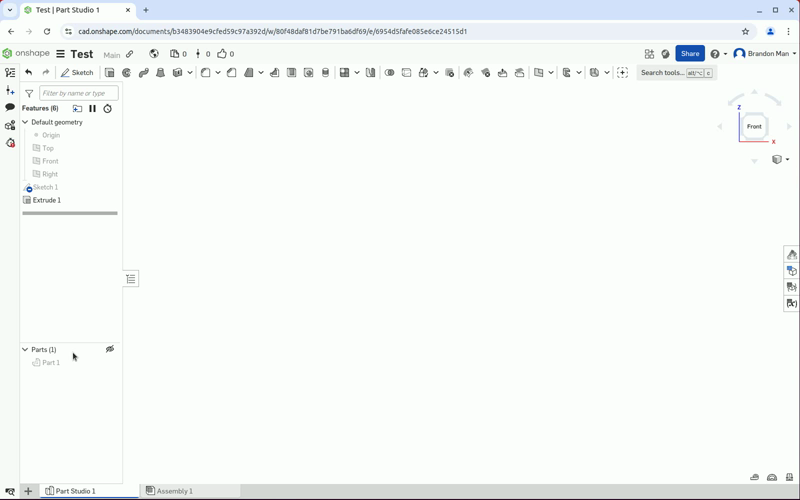
key_up(shift)
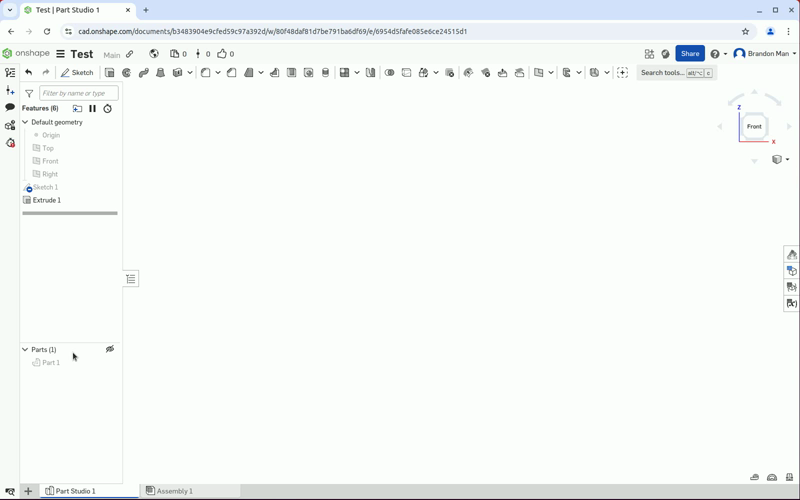
mouse_move(73, 352)
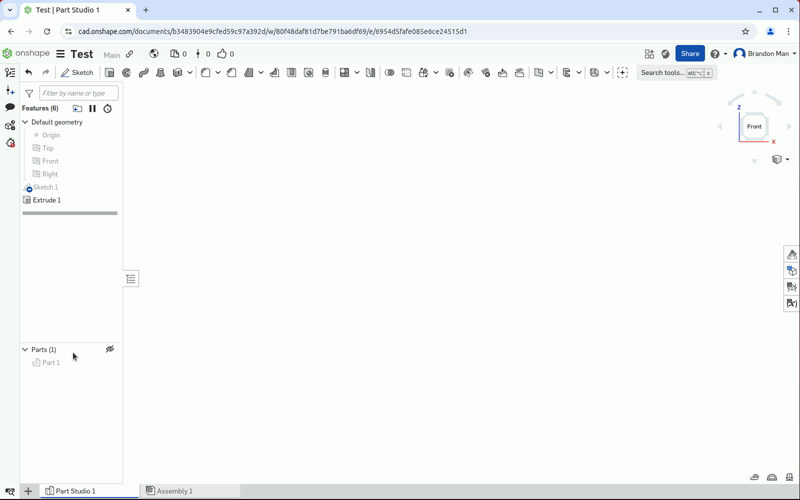
key(shift+y)
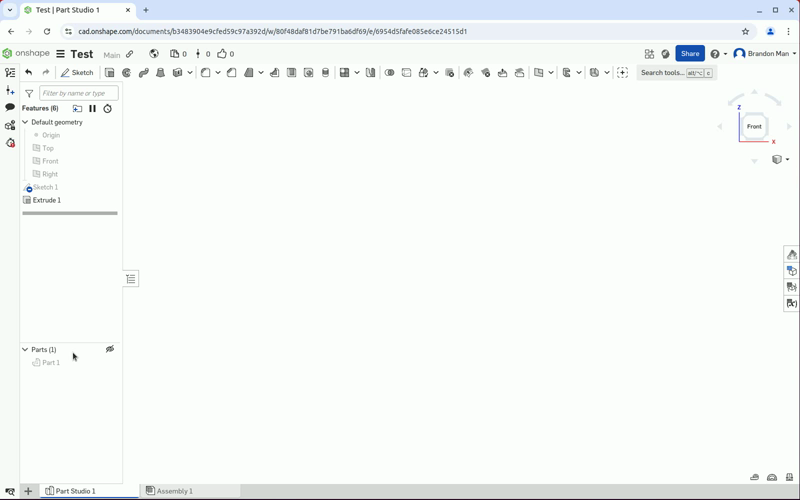
key(shift+s)
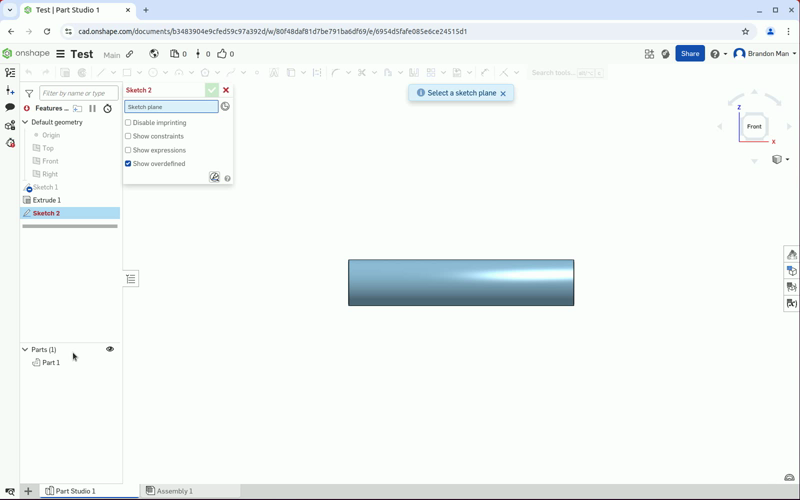
mouse_move(73, 163)
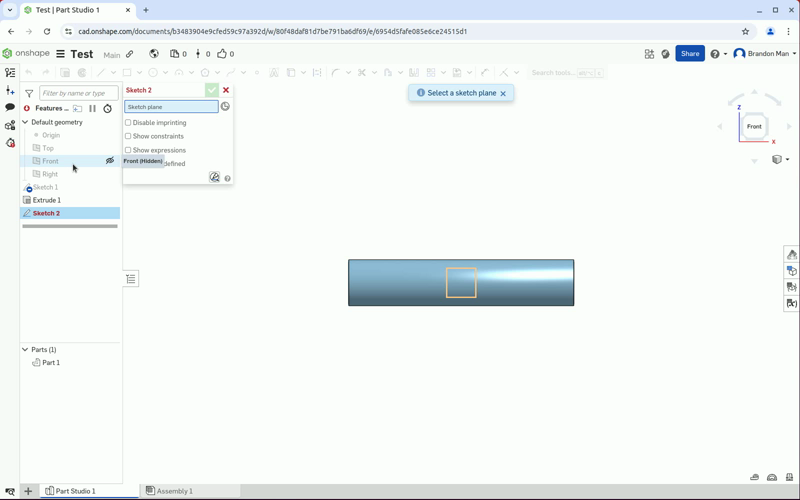
click(73, 163)
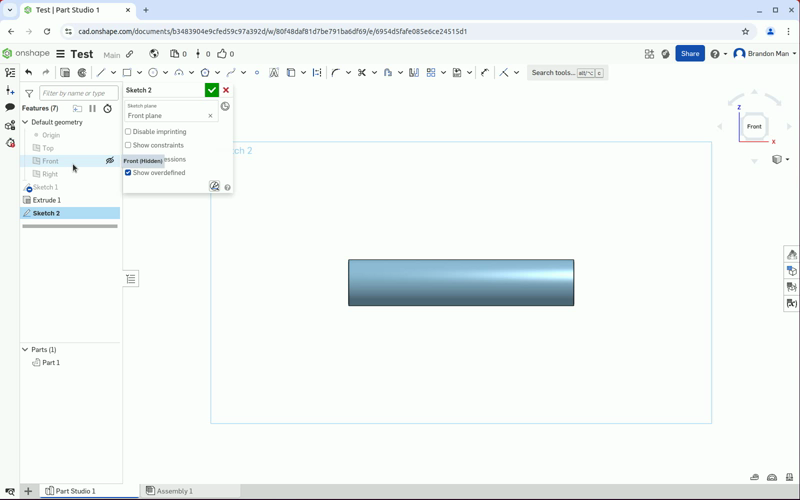
mouse_move(73, 352)
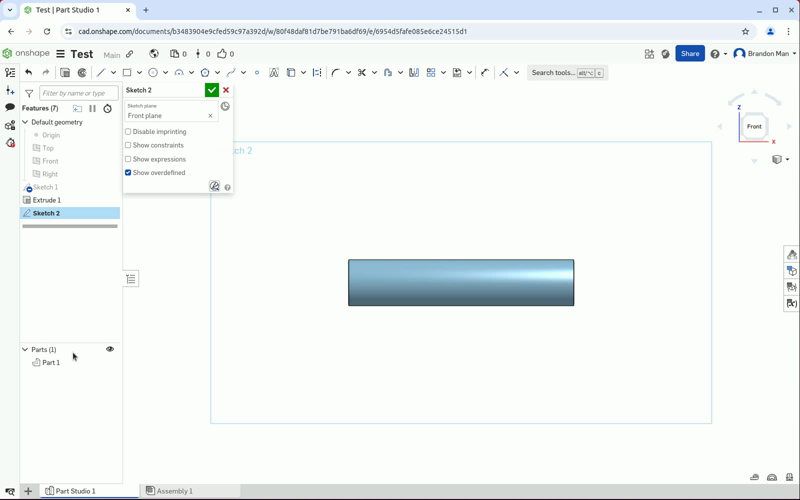
key(y)
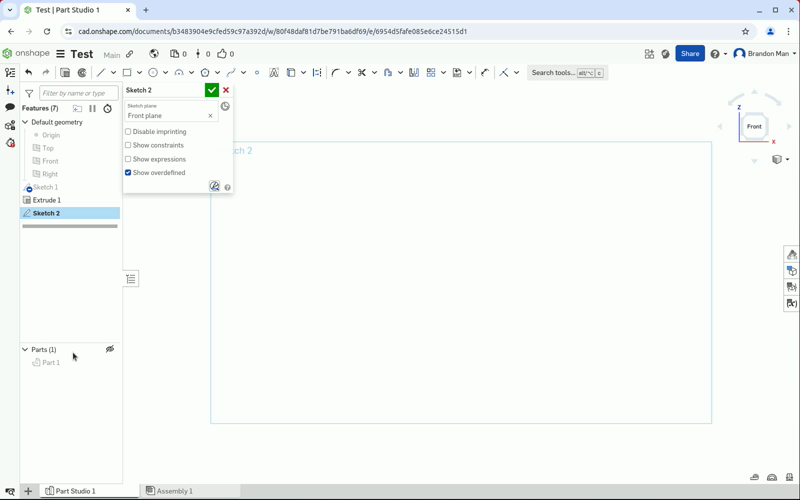
key(l)
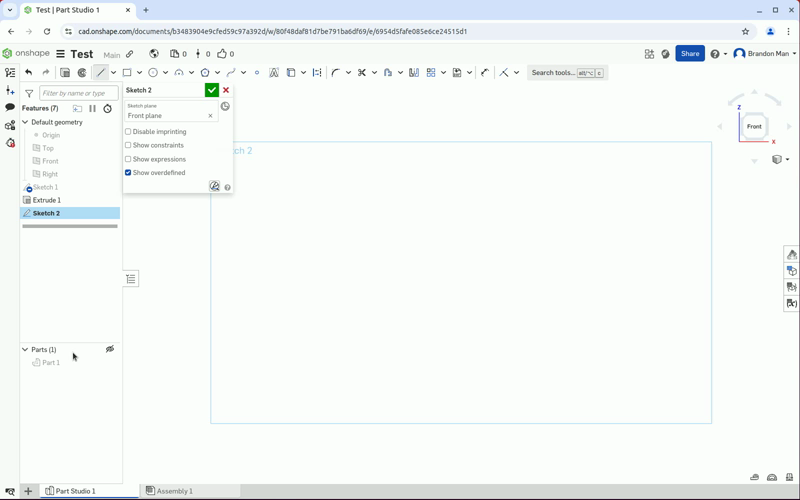
key_down(shift)
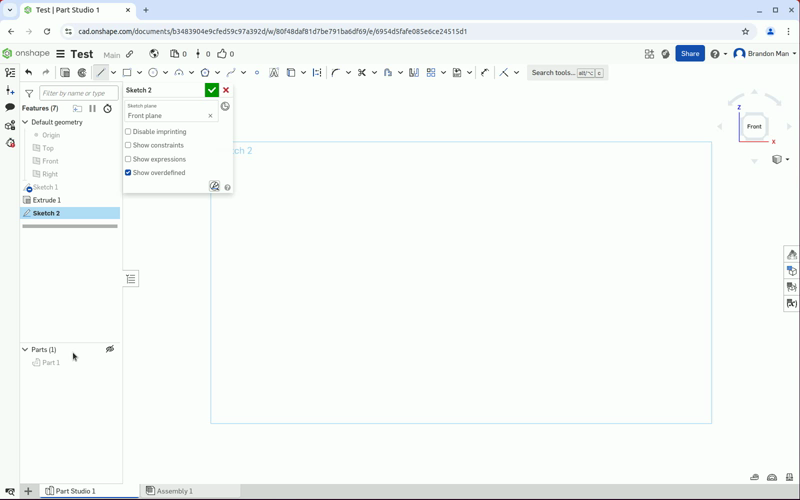
mouse_move(549, 199)
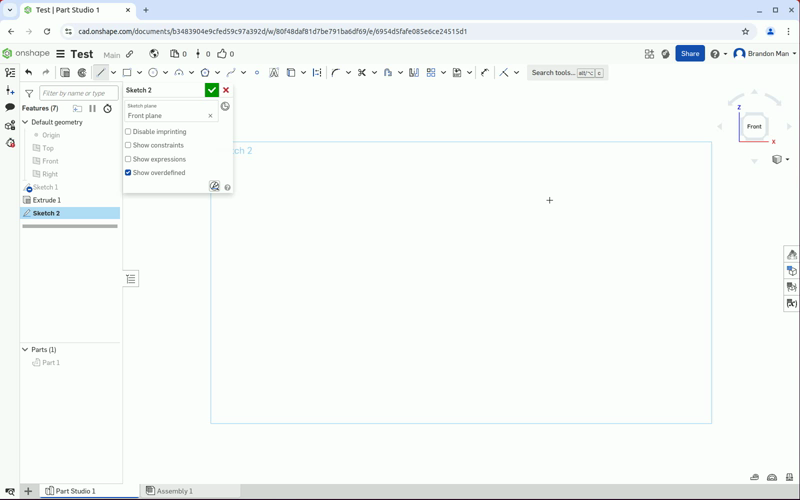
click(549, 199)
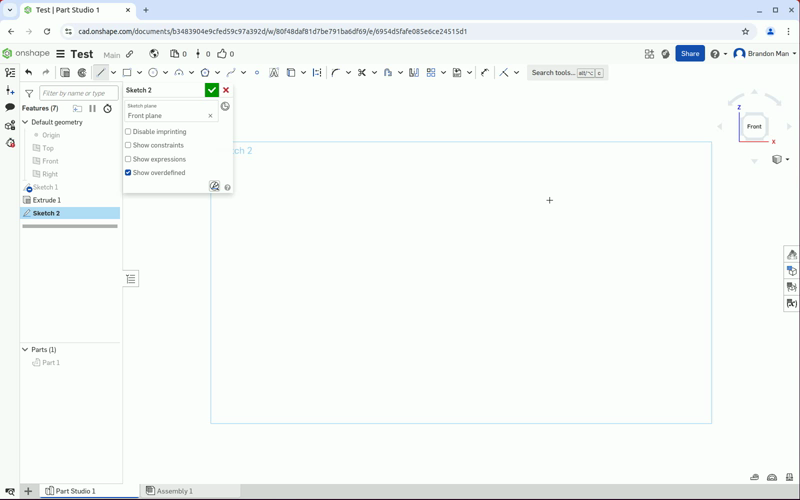
key_up(shift)
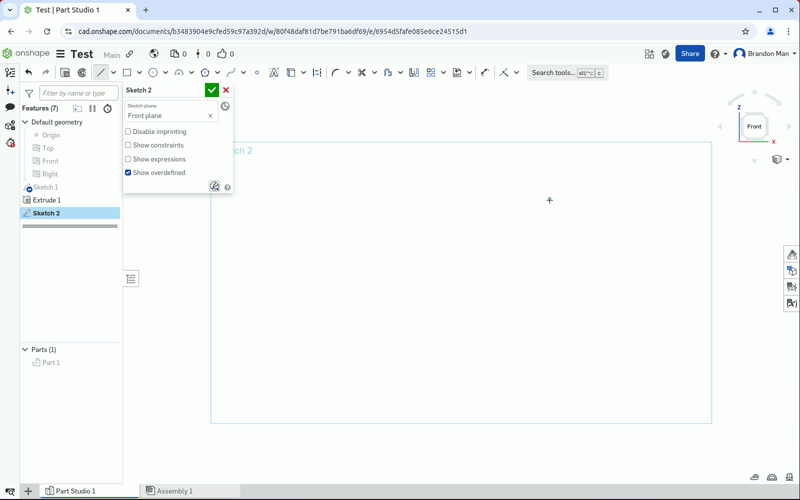
key_down(shift)
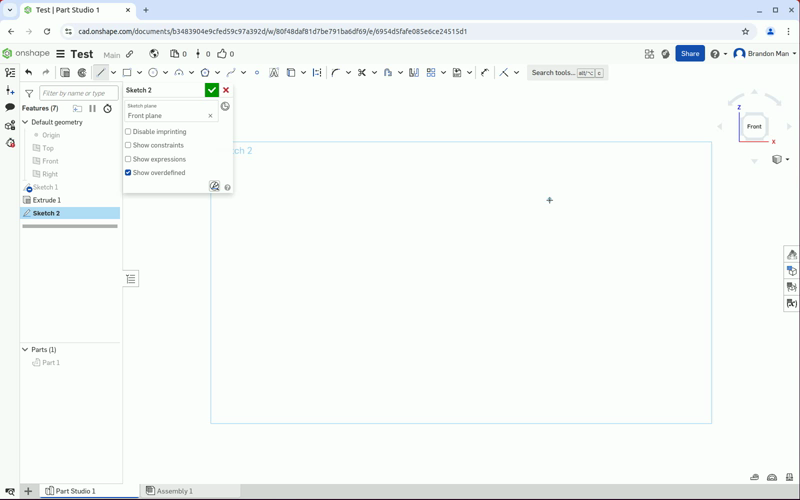
mouse_move(579, 199)
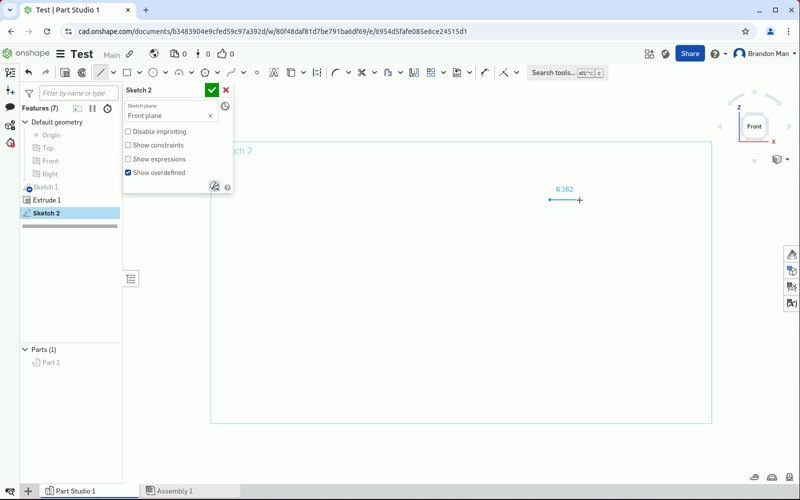
mouse_move(551, 199)
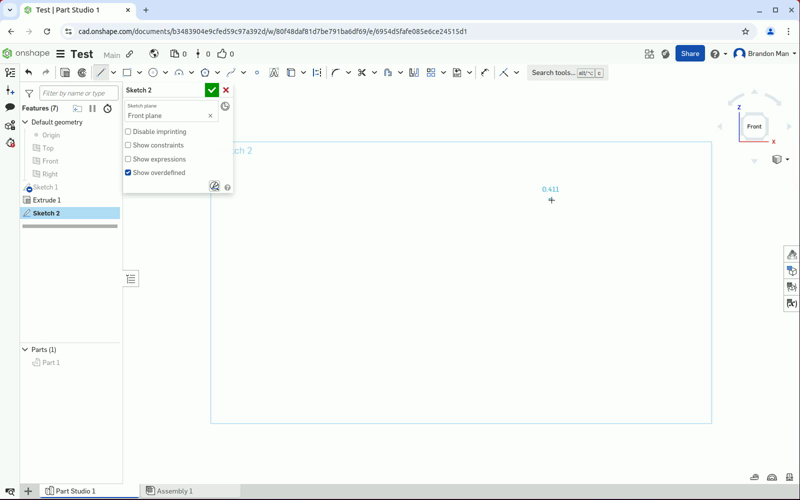
scroll(6)
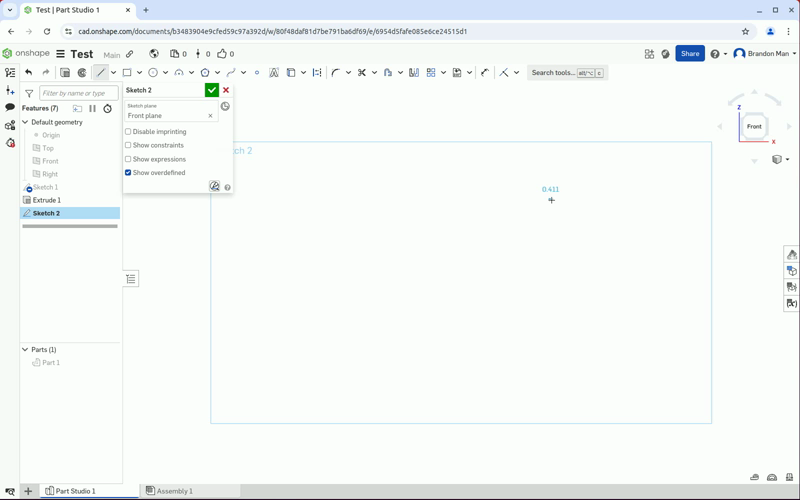
scroll(6)
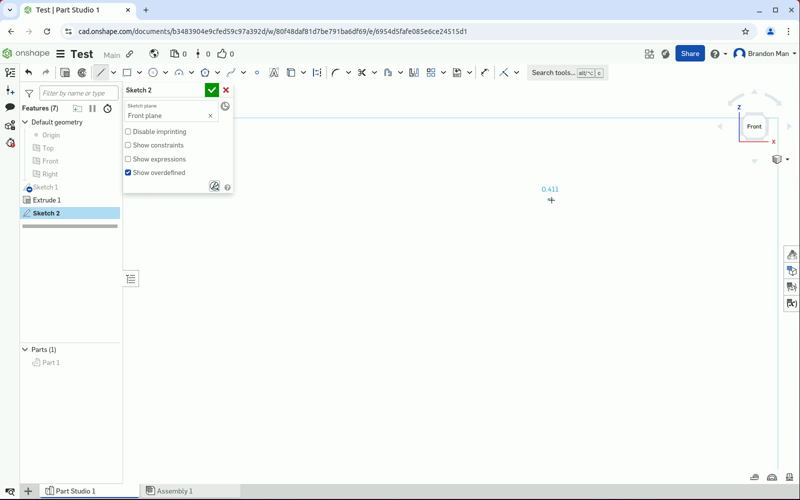
scroll(6)
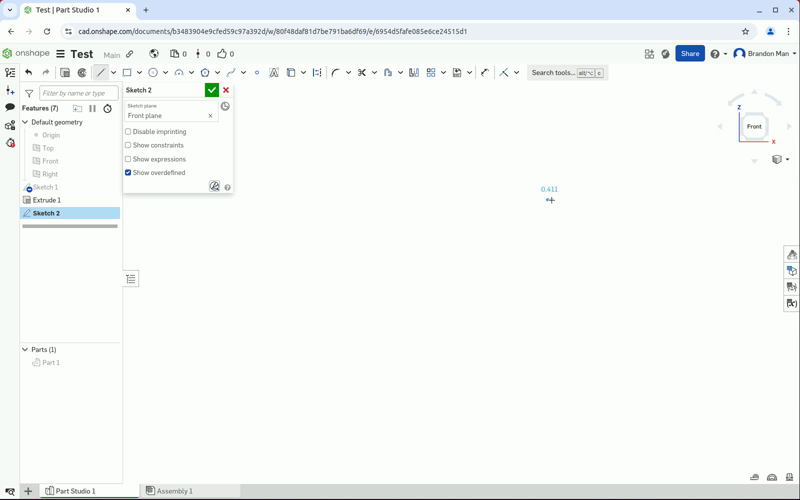
scroll(6)
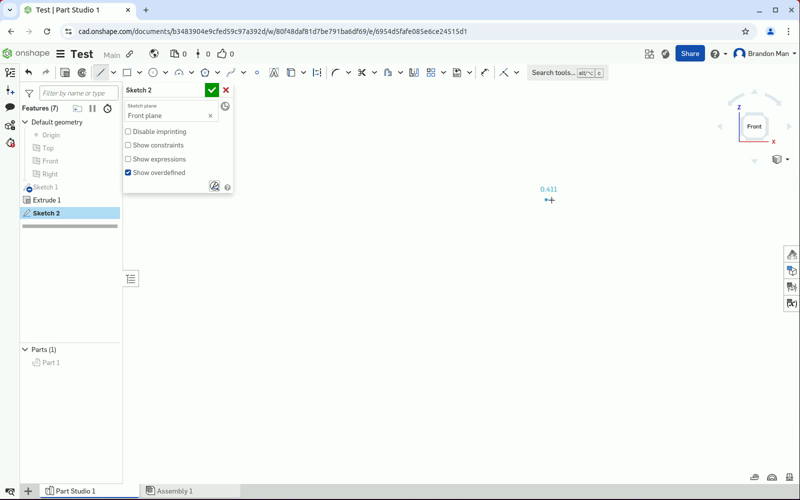
scroll(6)
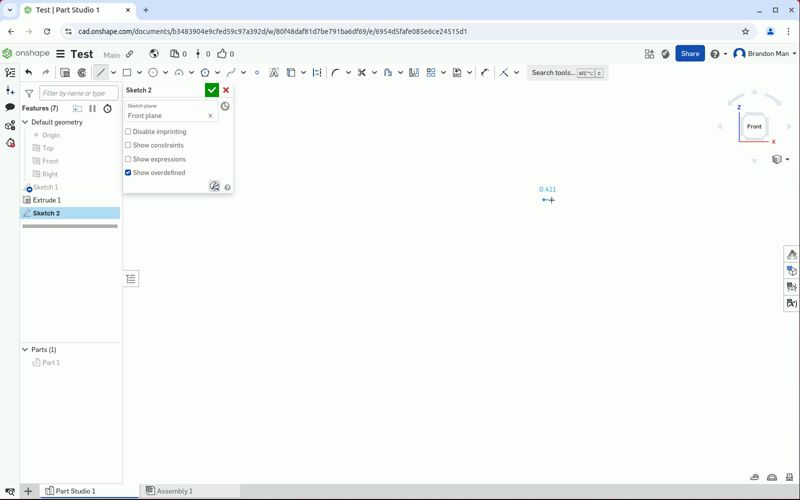
scroll(6)
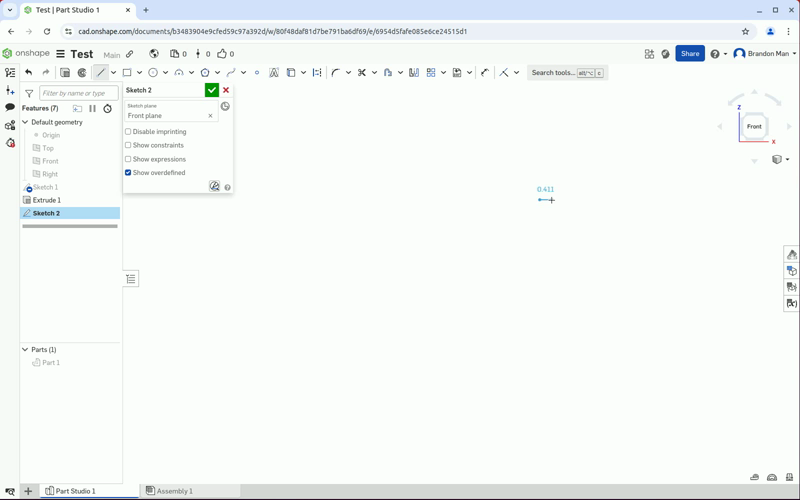
scroll(6)
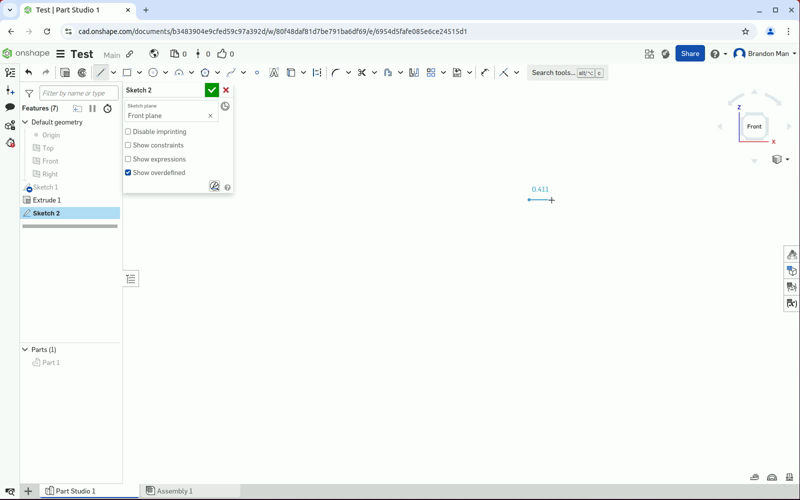
click(551, 199)
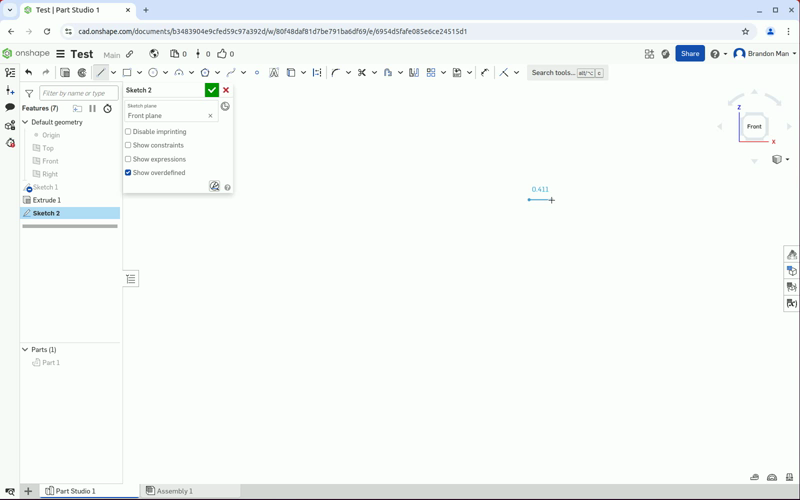
scroll(-6)
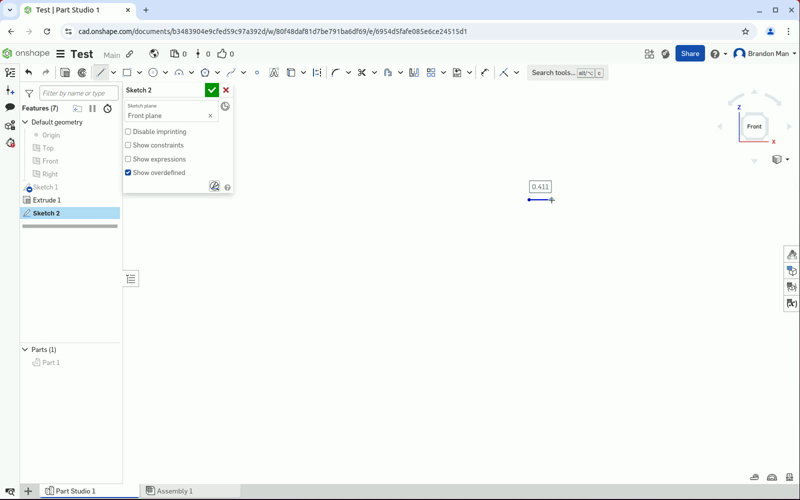
scroll(-6)
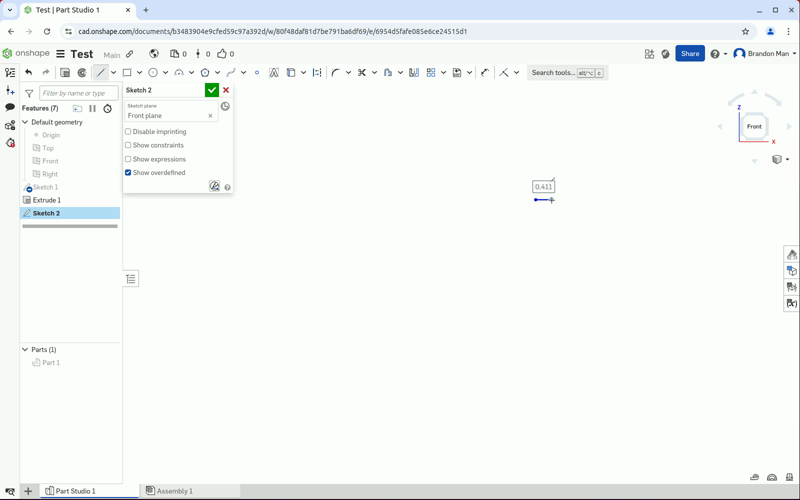
scroll(-6)
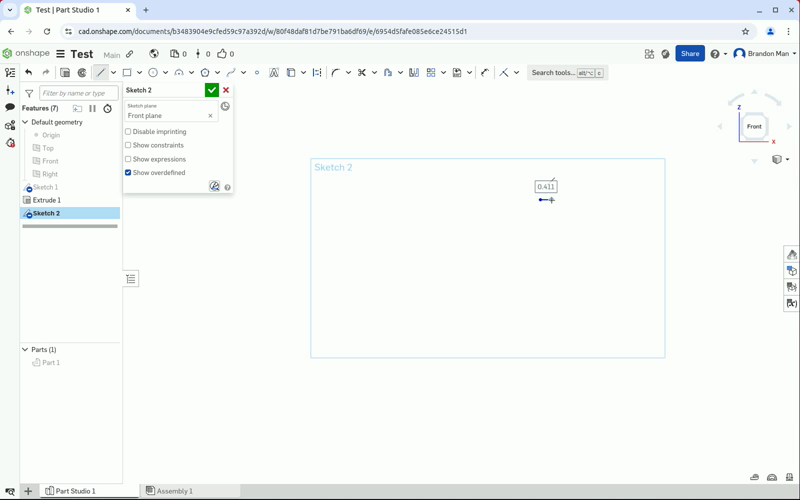
scroll(-6)
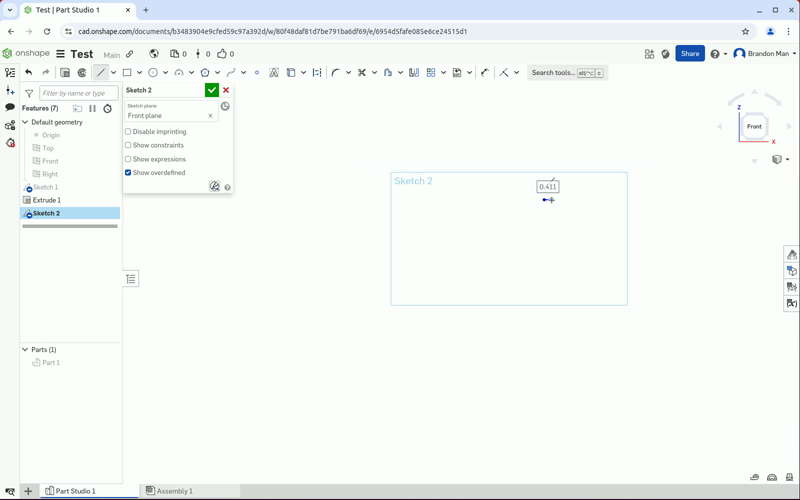
scroll(-6)
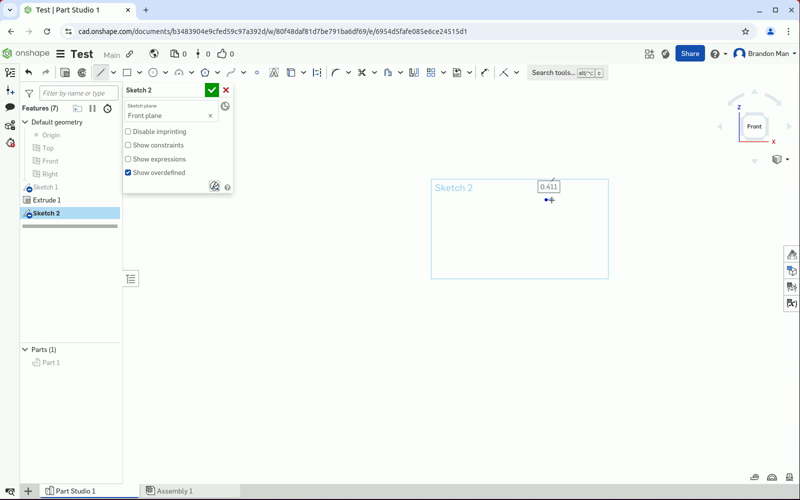
scroll(-6)
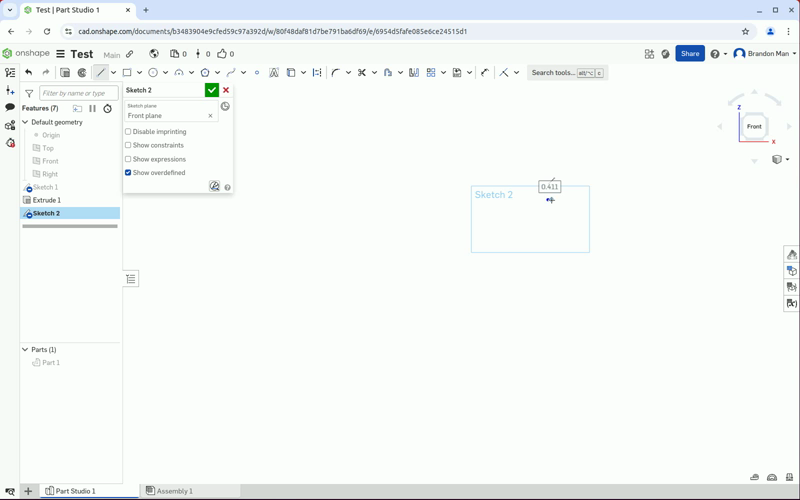
scroll(-6)
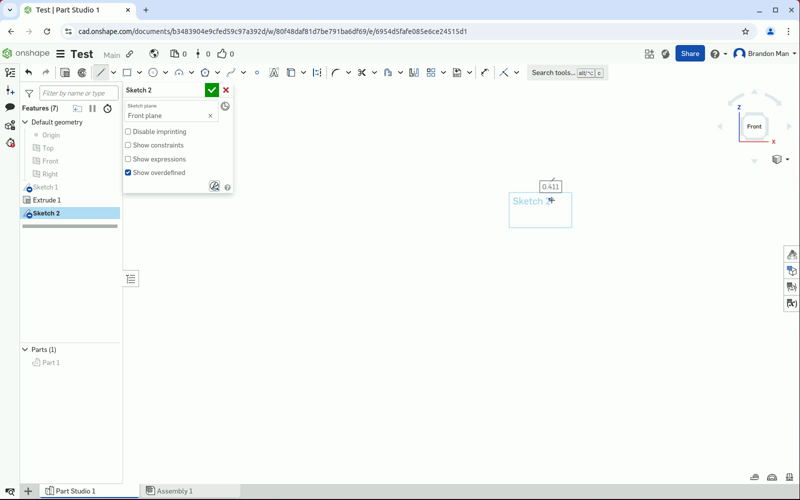
key_up(shift)
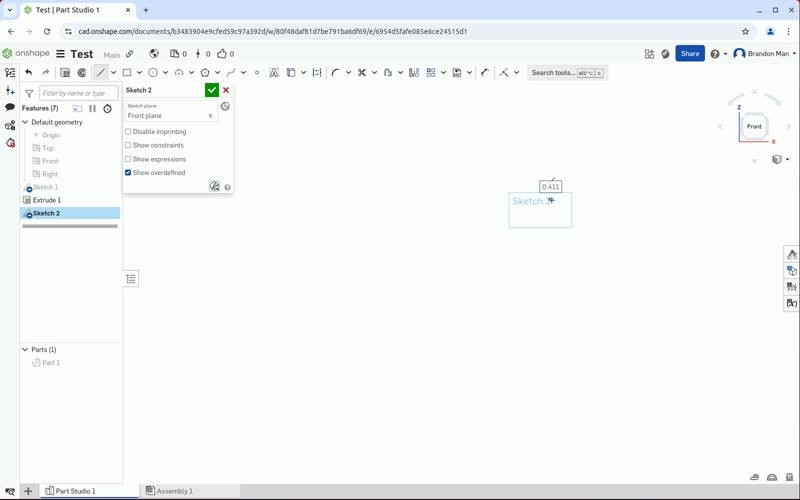
key_down(shift)
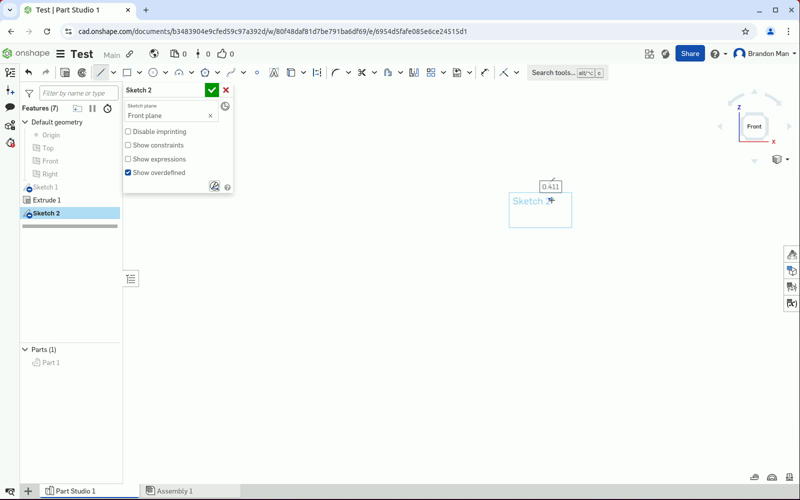
mouse_move(581, 199)
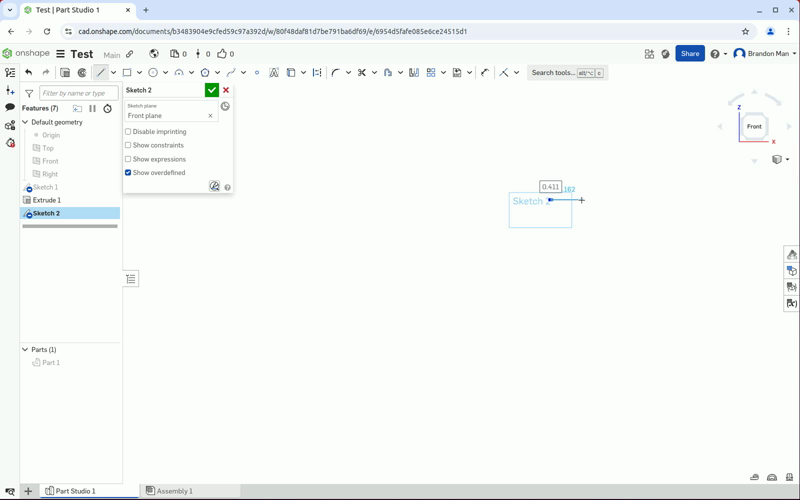
mouse_move(551, 197)
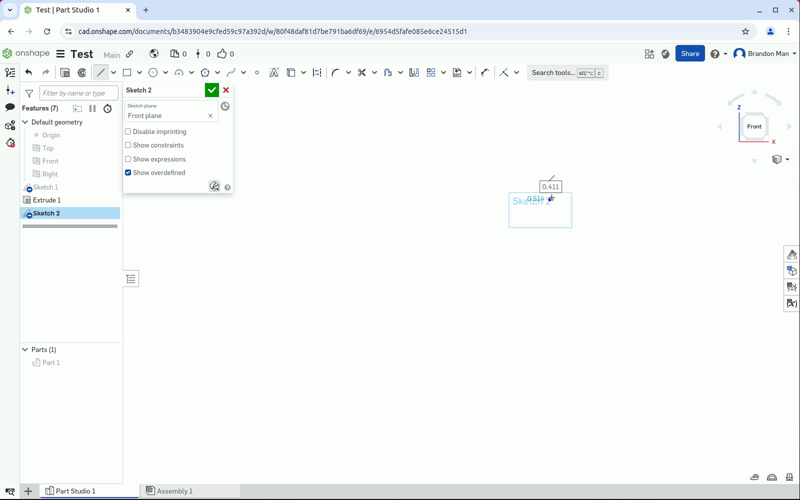
scroll(6)
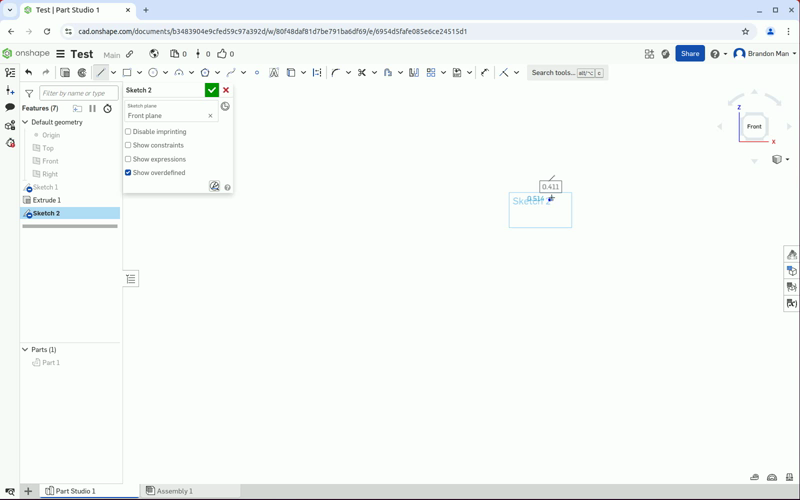
scroll(6)
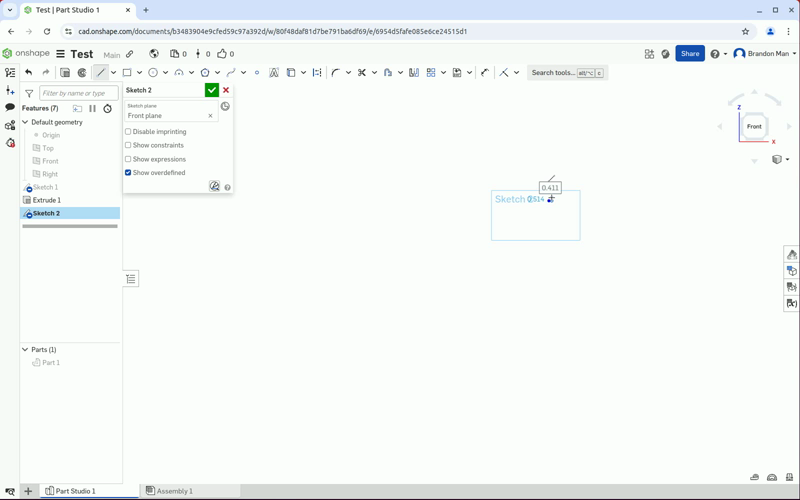
scroll(6)
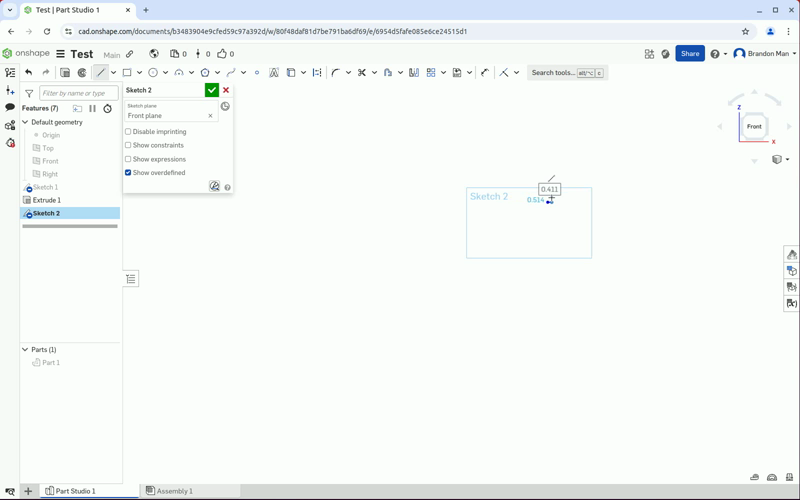
scroll(6)
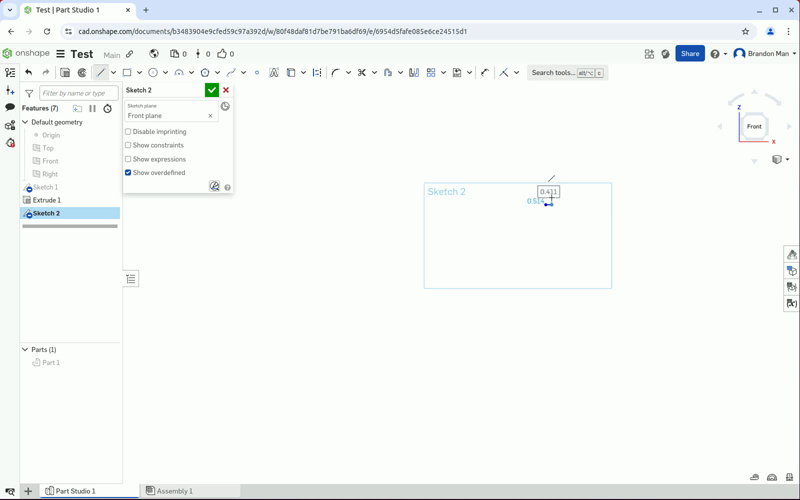
scroll(6)
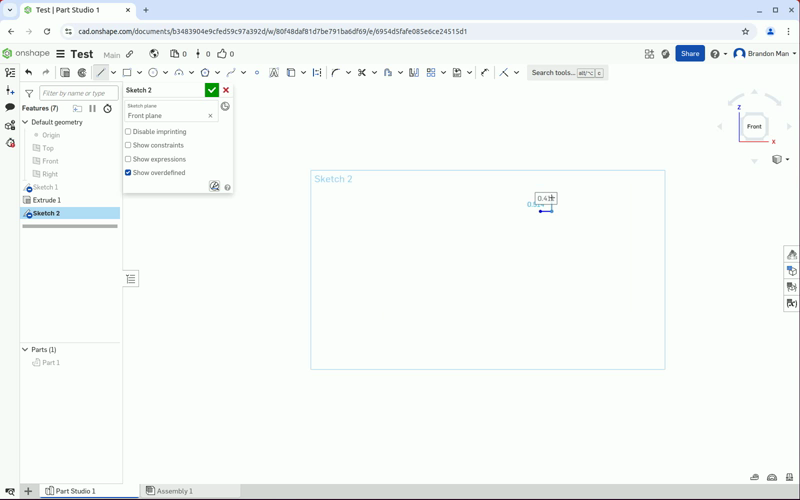
scroll(6)
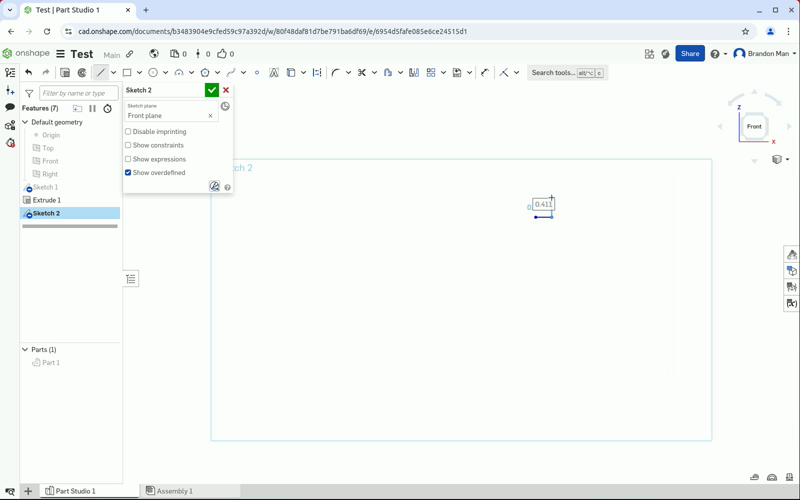
scroll(6)
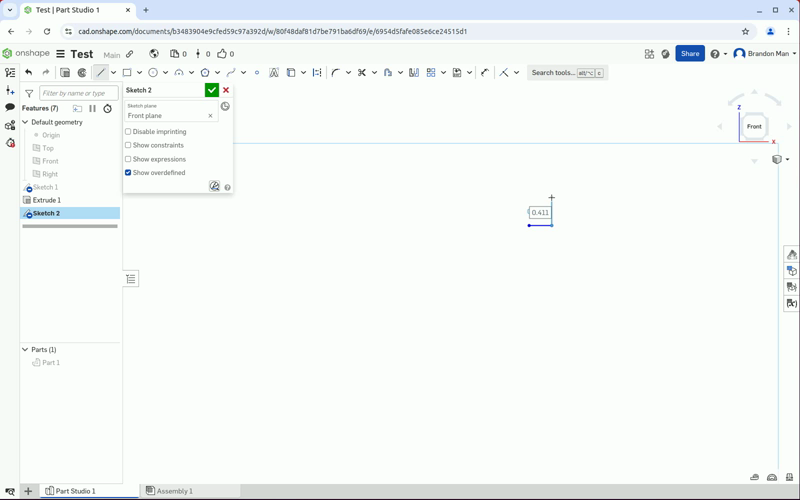
click(551, 197)
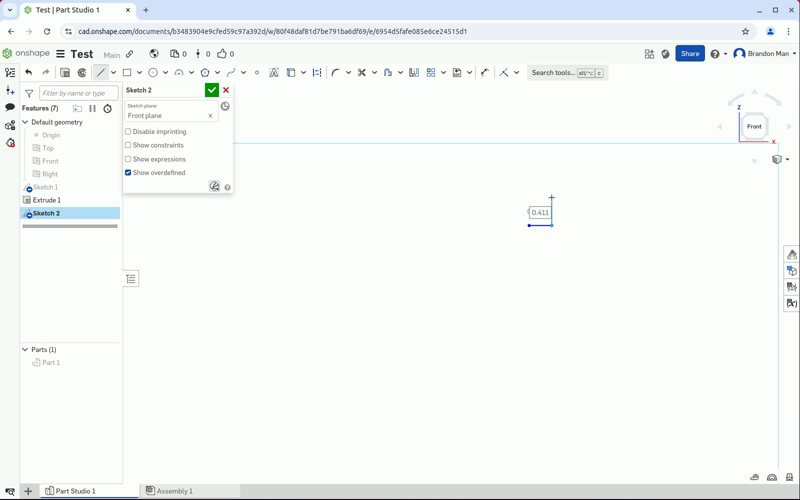
scroll(-6)
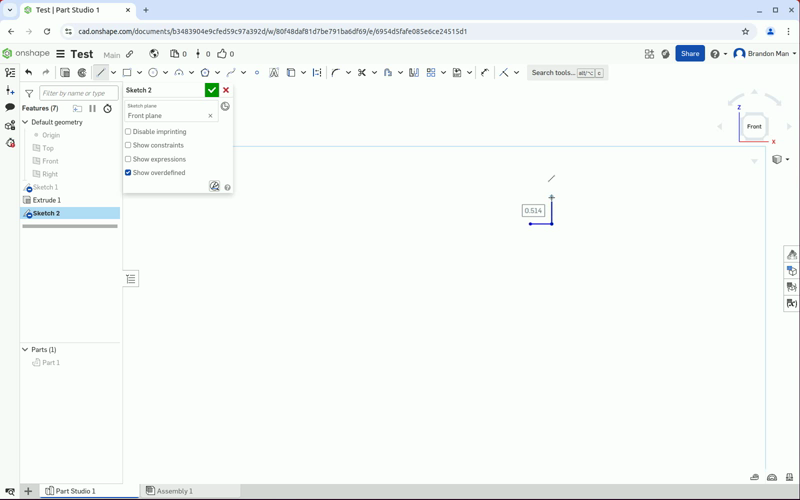
scroll(-6)
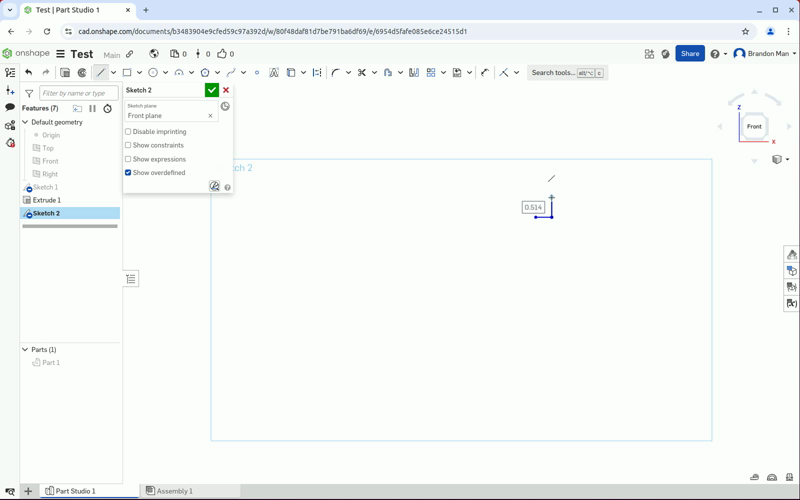
scroll(-6)
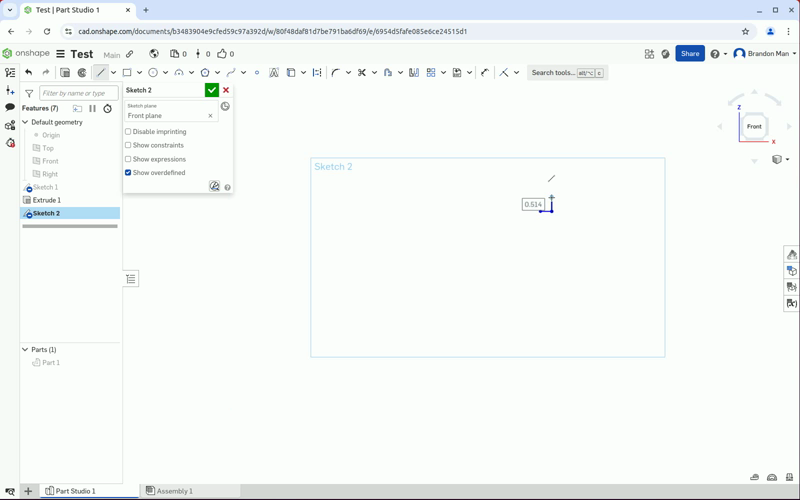
scroll(-6)
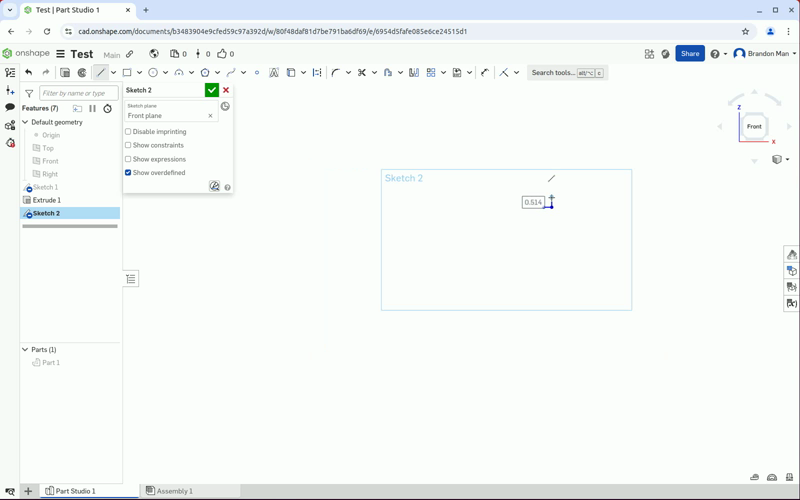
scroll(-6)
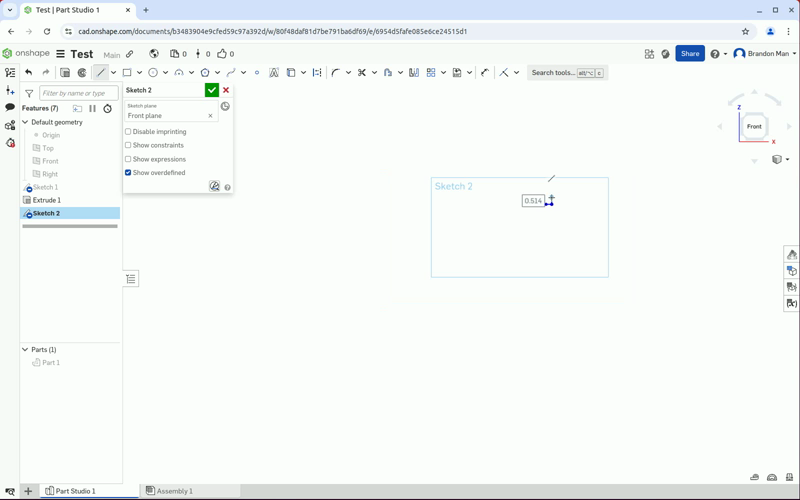
scroll(-6)
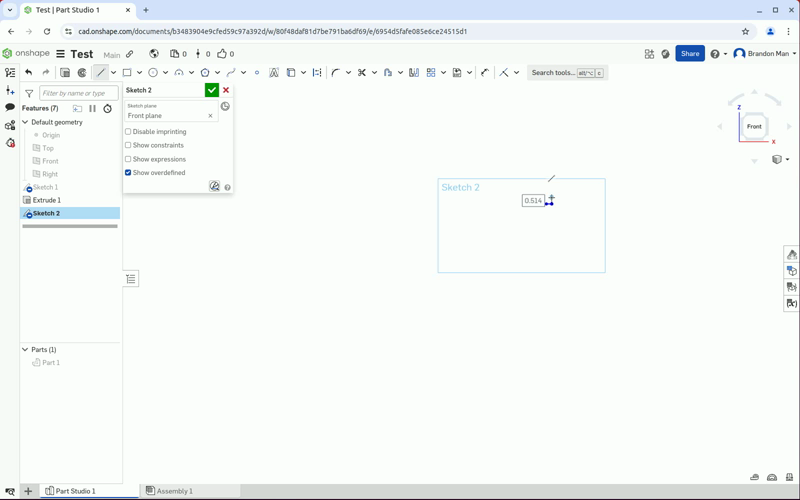
scroll(-6)
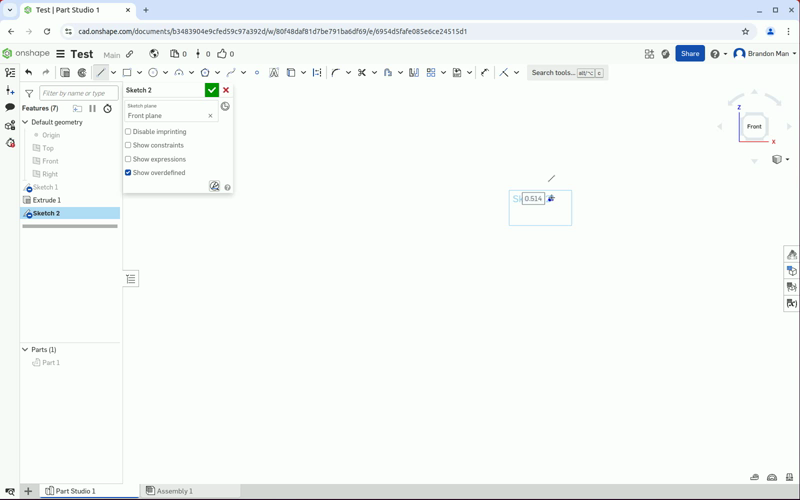
key_up(shift)
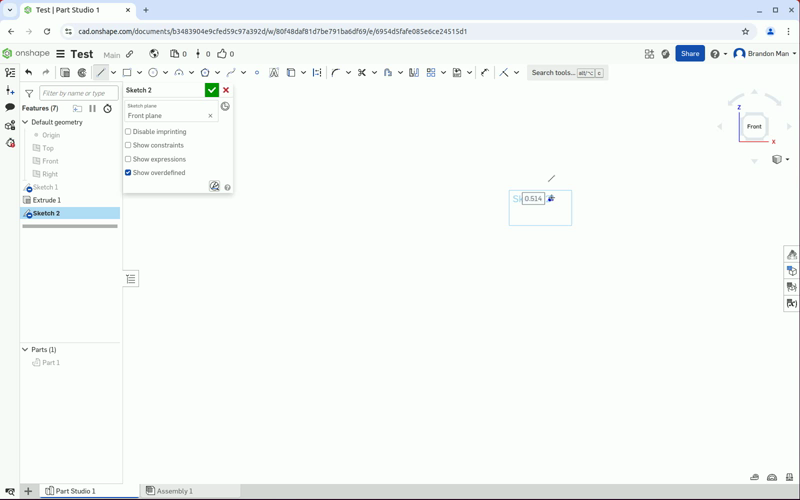
key_down(shift)
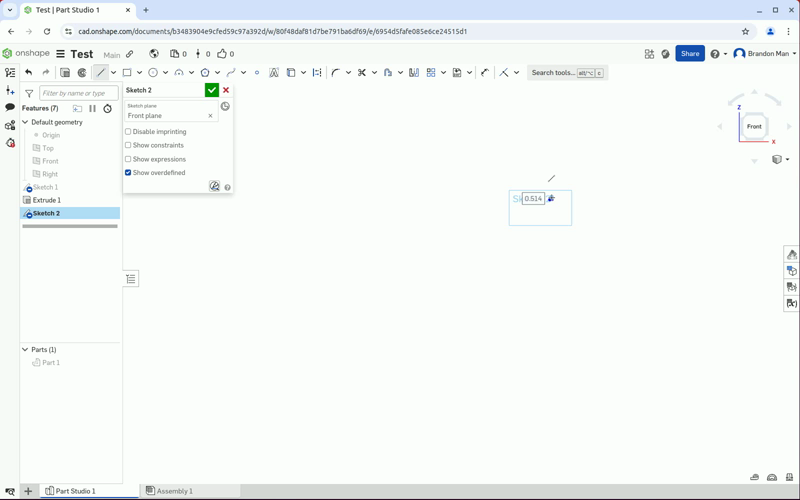
mouse_move(581, 197)
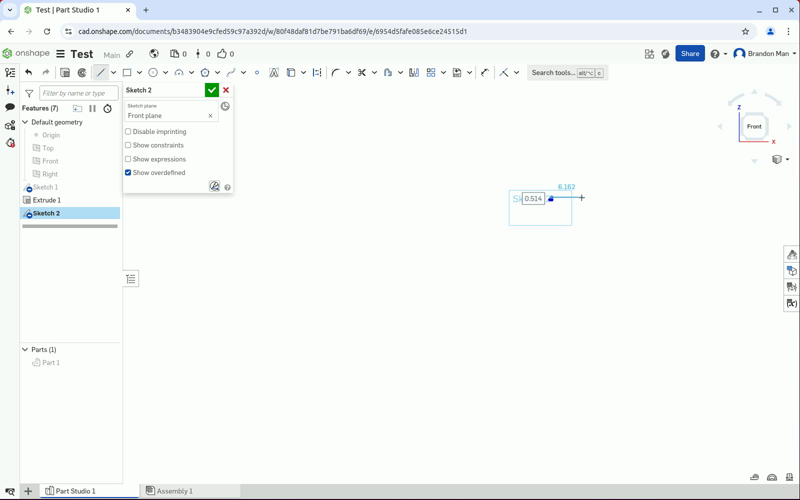
mouse_move(549, 197)
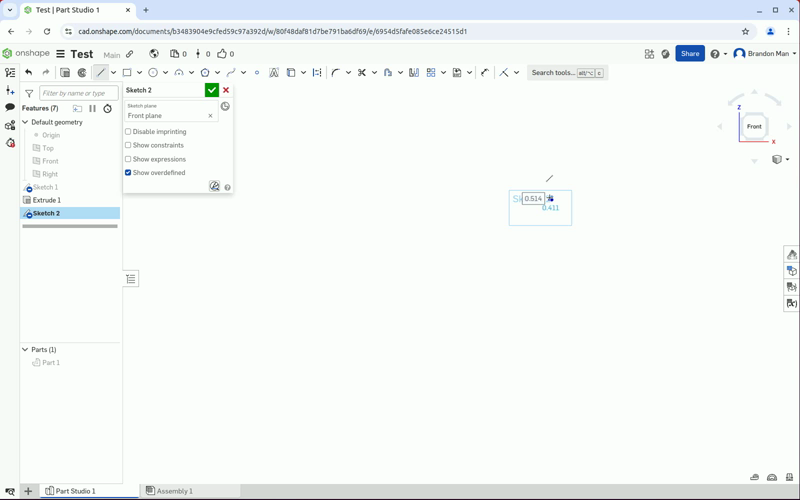
scroll(6)
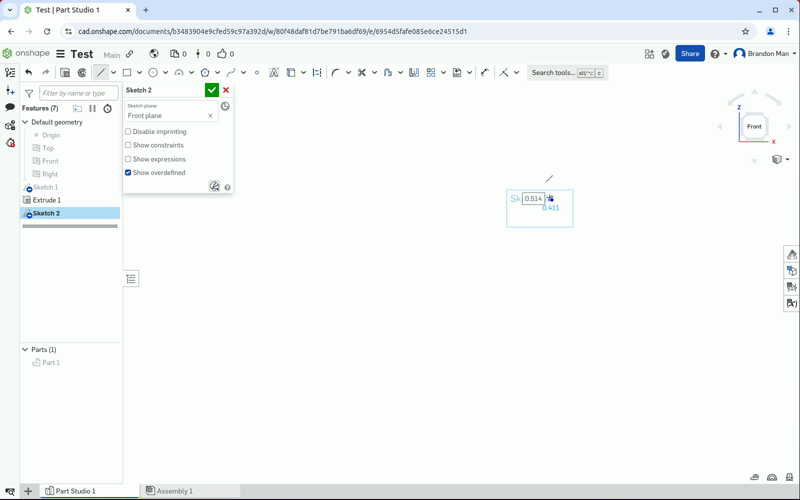
scroll(6)
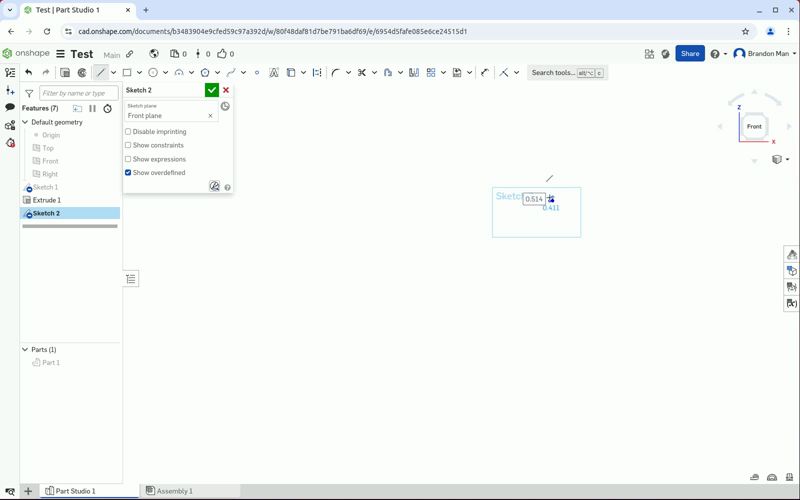
scroll(6)
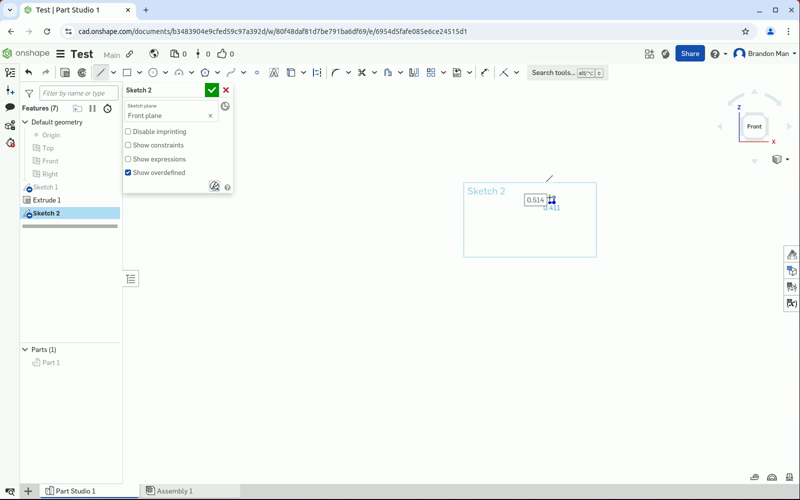
scroll(6)
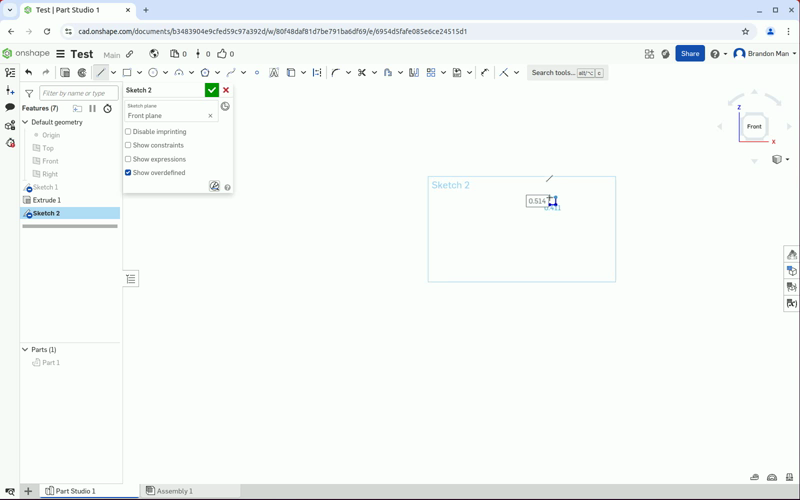
scroll(6)
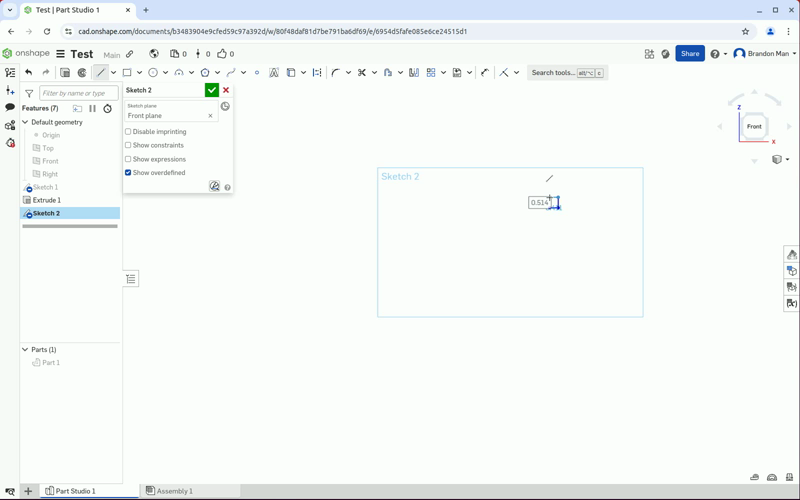
scroll(6)
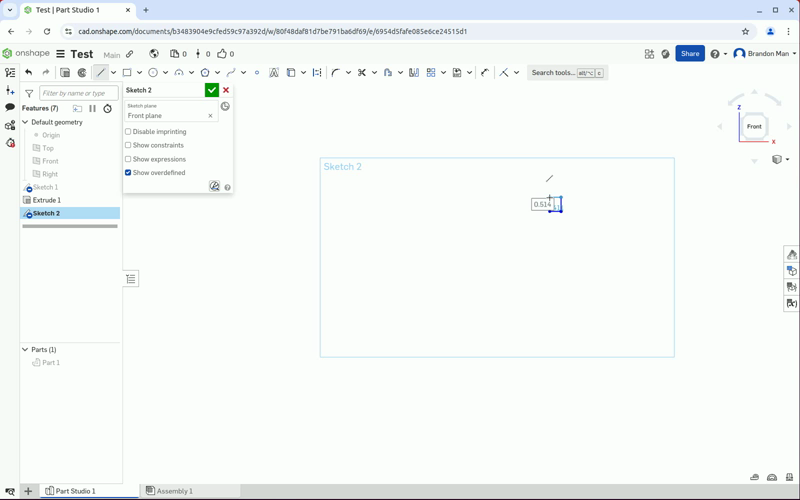
scroll(6)
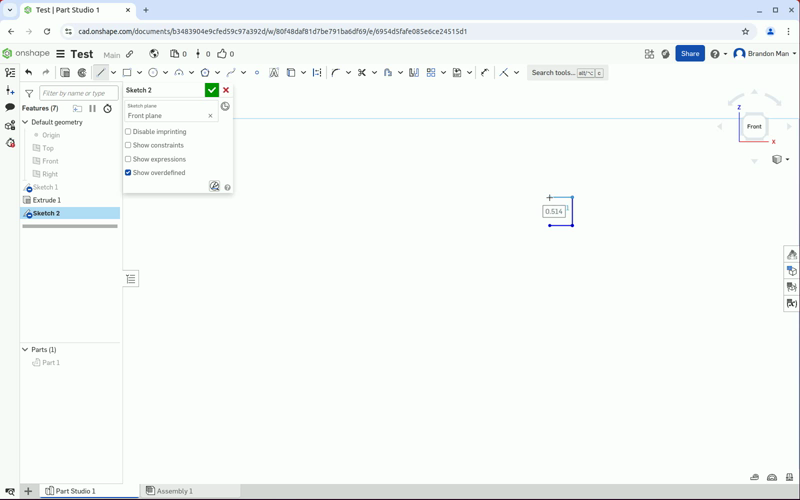
click(549, 197)
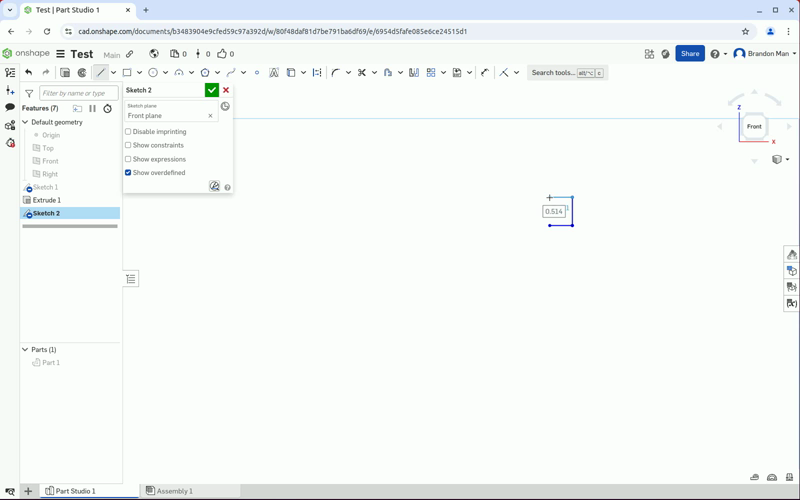
scroll(-6)
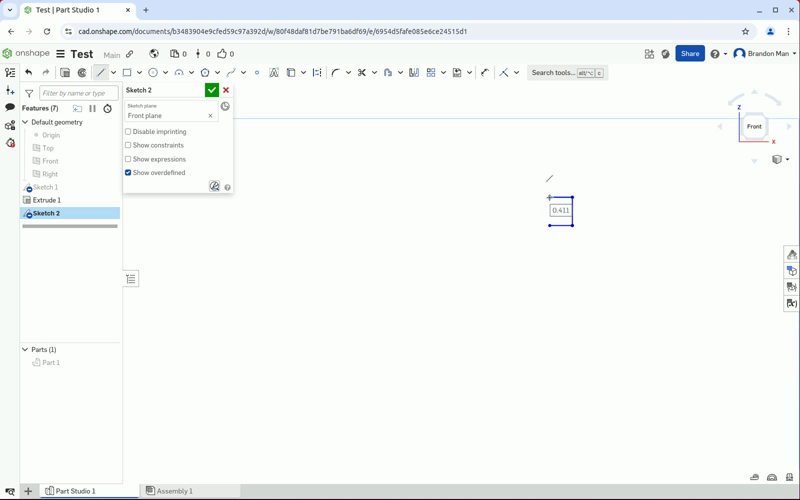
scroll(-6)
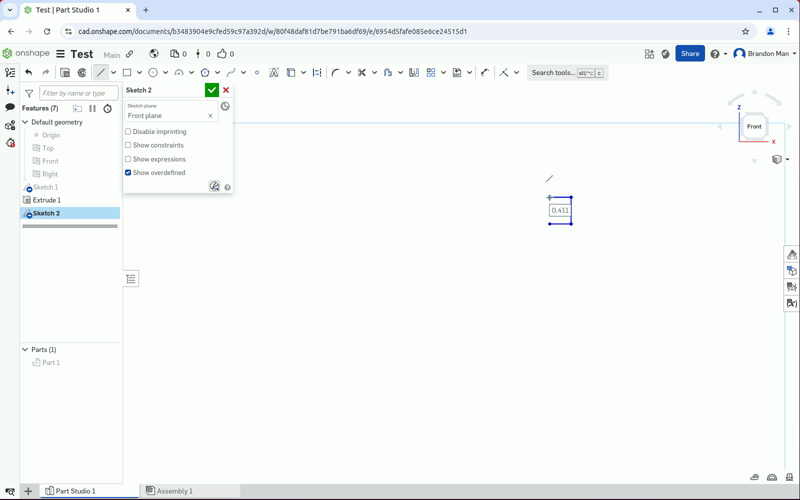
scroll(-6)
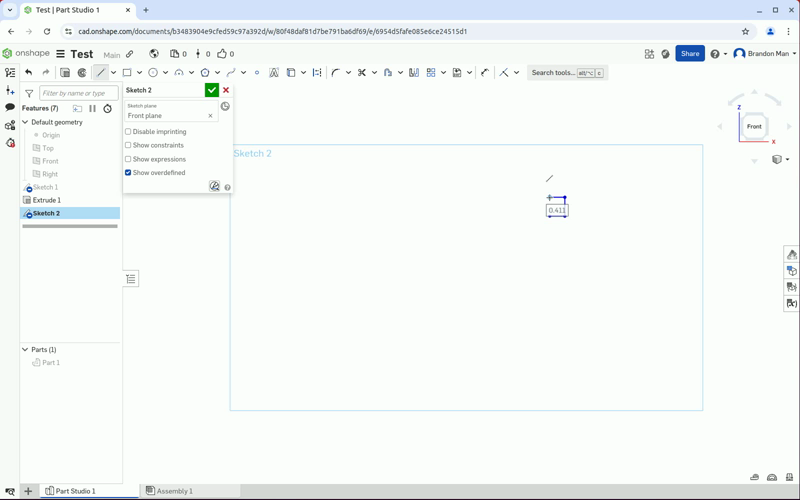
scroll(-6)
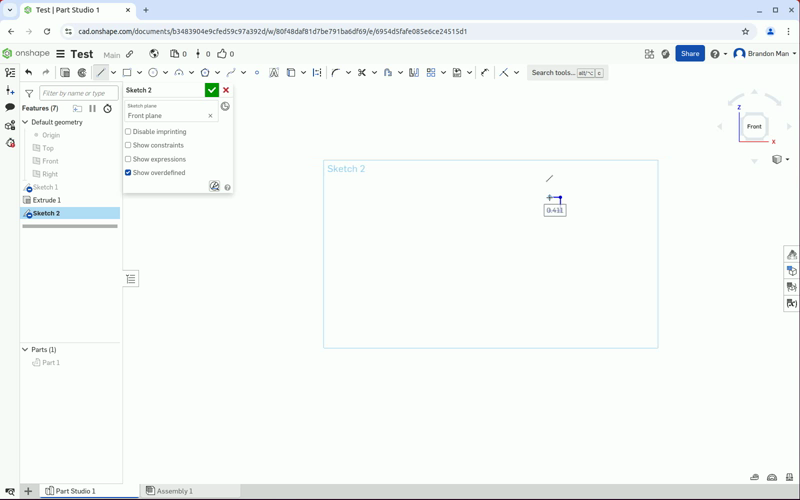
scroll(-6)
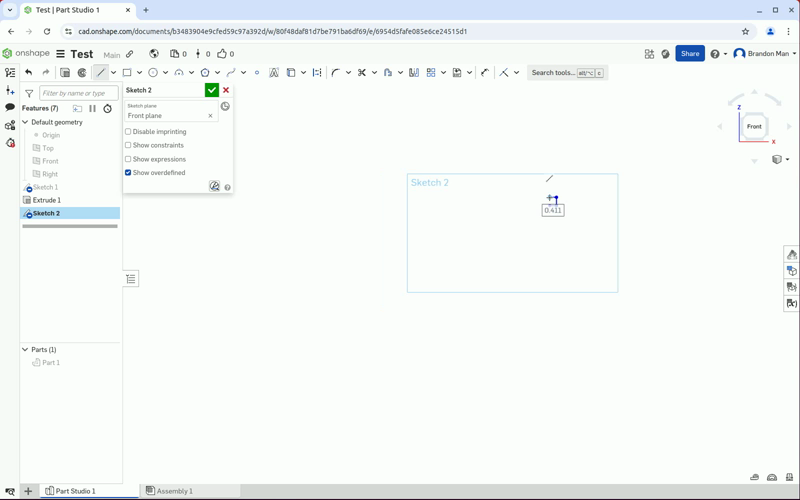
scroll(-6)
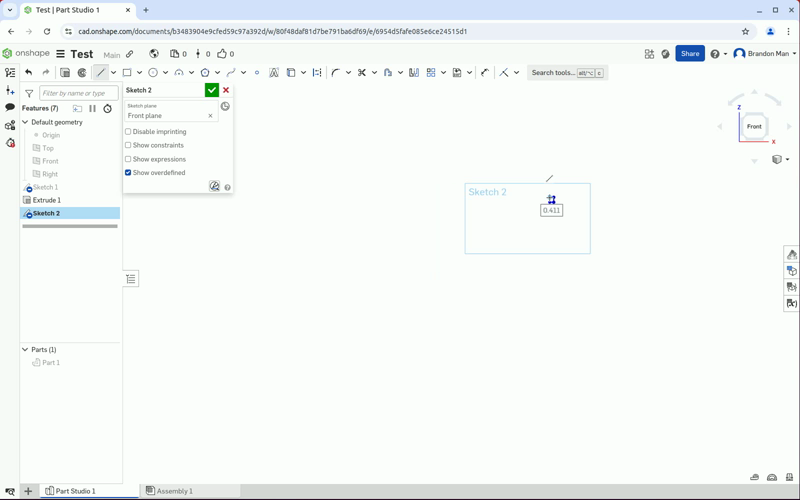
scroll(-6)
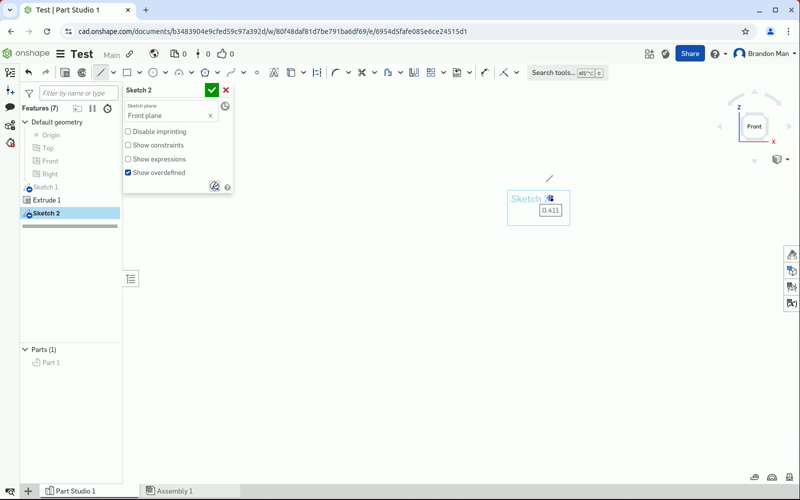
key_up(shift)
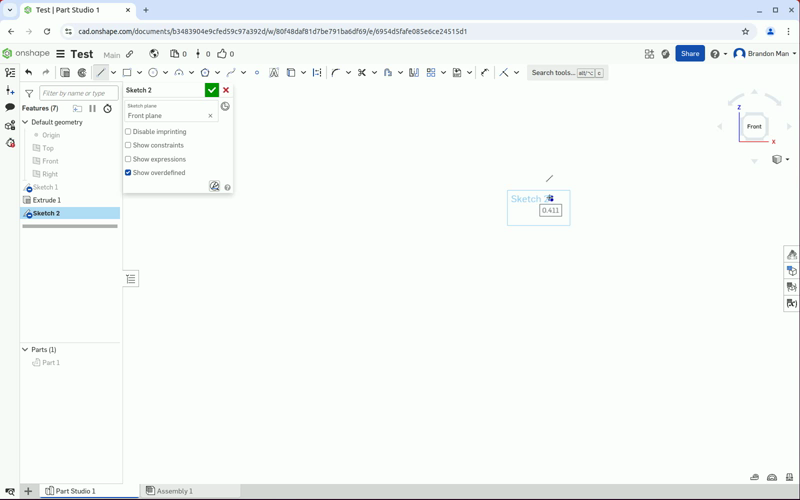
mouse_move(579, 197)
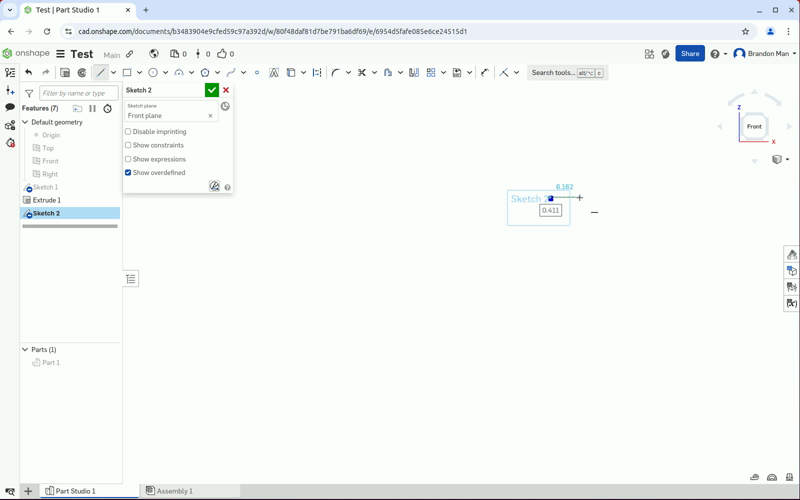
key_down(shift)
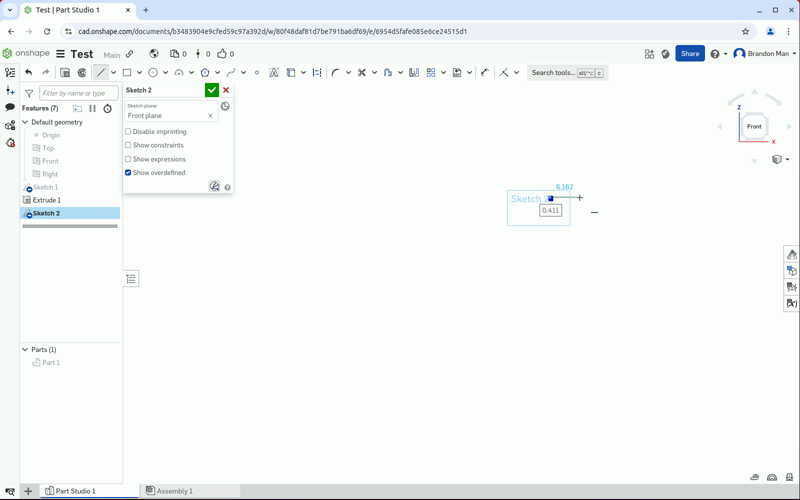
mouse_move(549, 199)
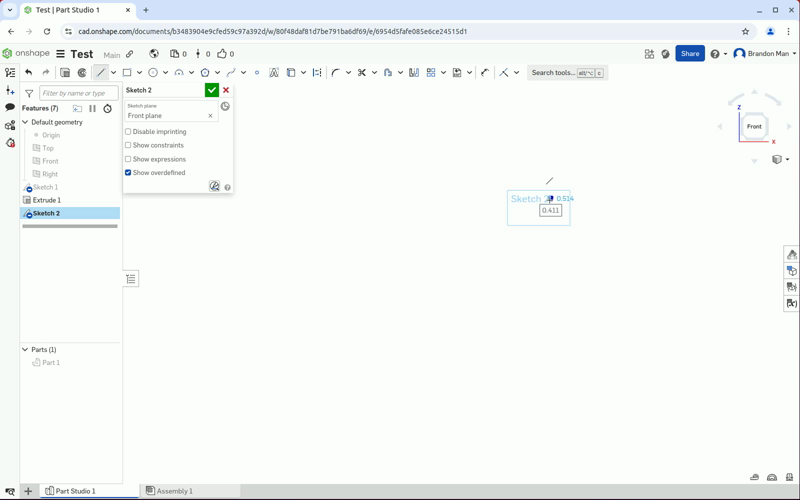
scroll(6)
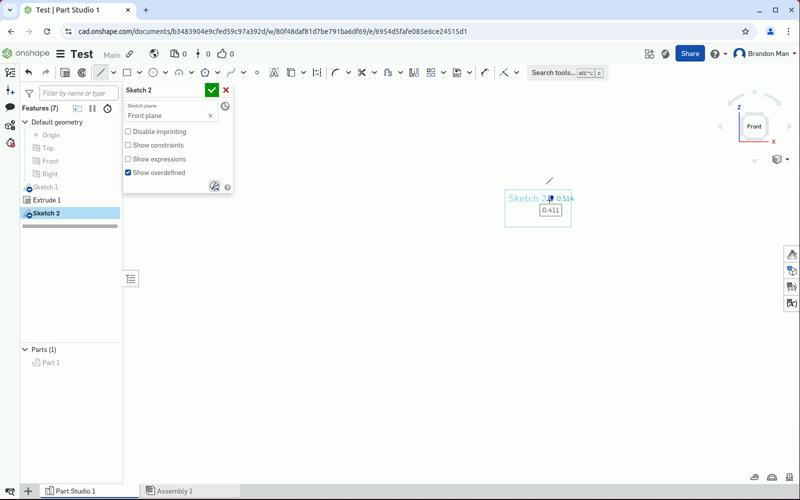
scroll(6)
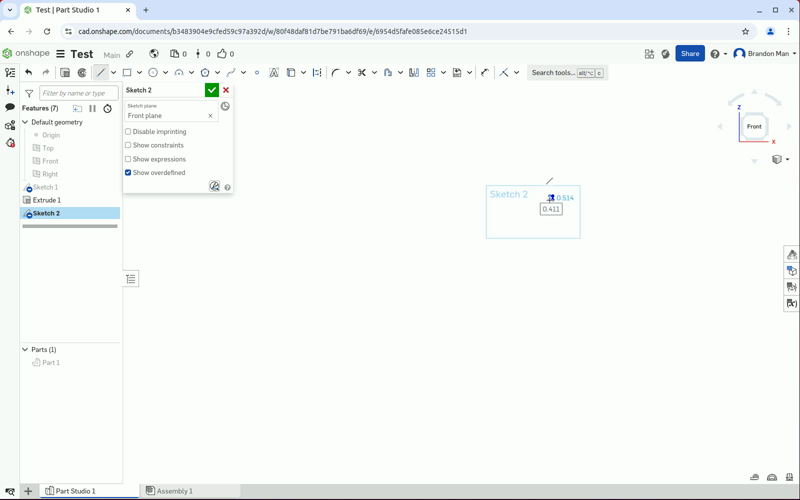
scroll(6)
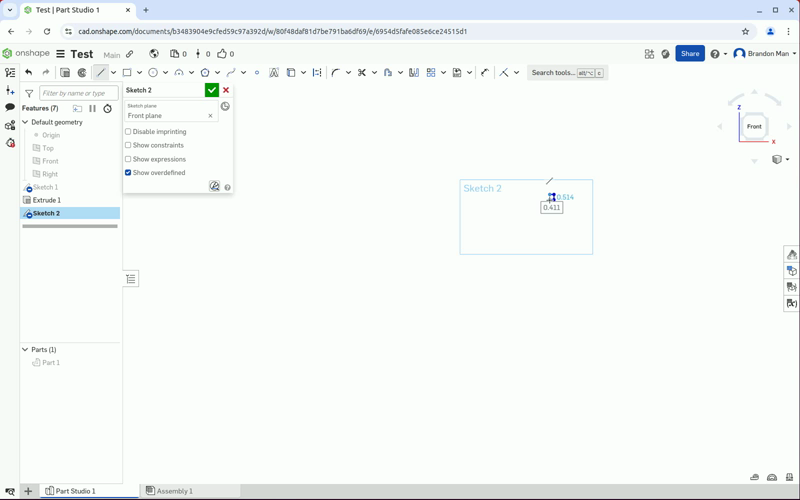
scroll(6)
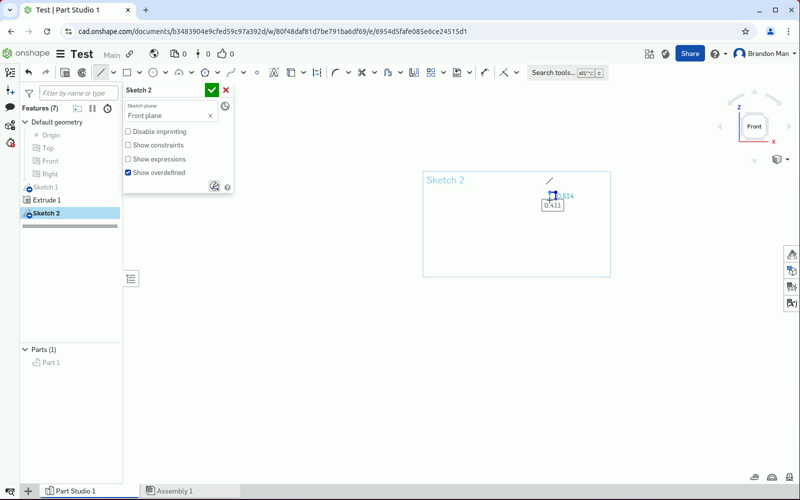
scroll(6)
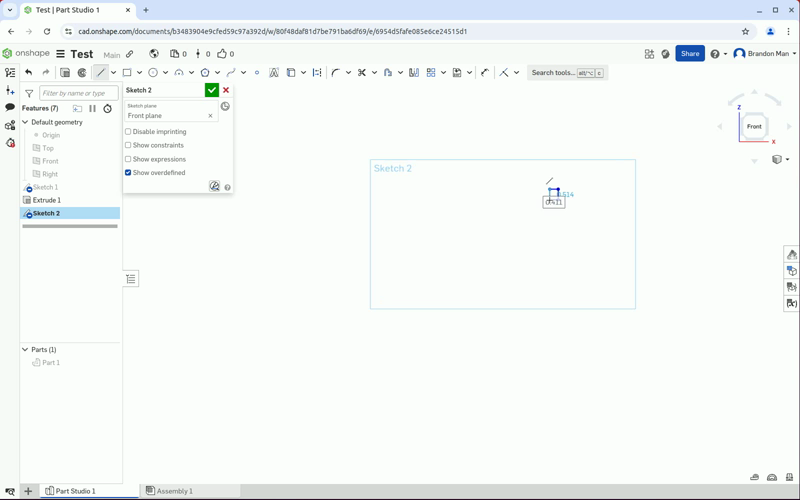
scroll(6)
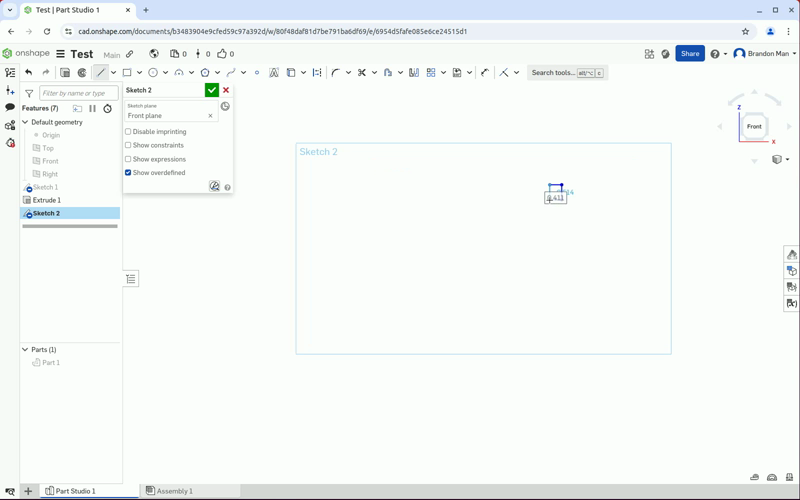
scroll(6)
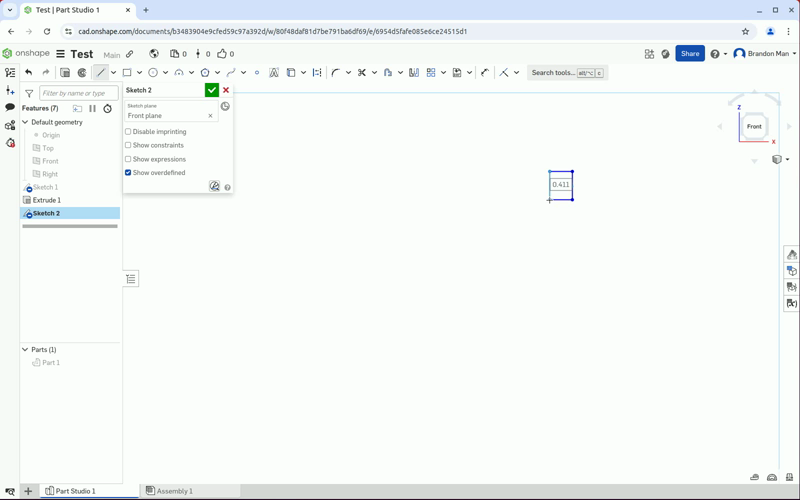
key_up(shift)
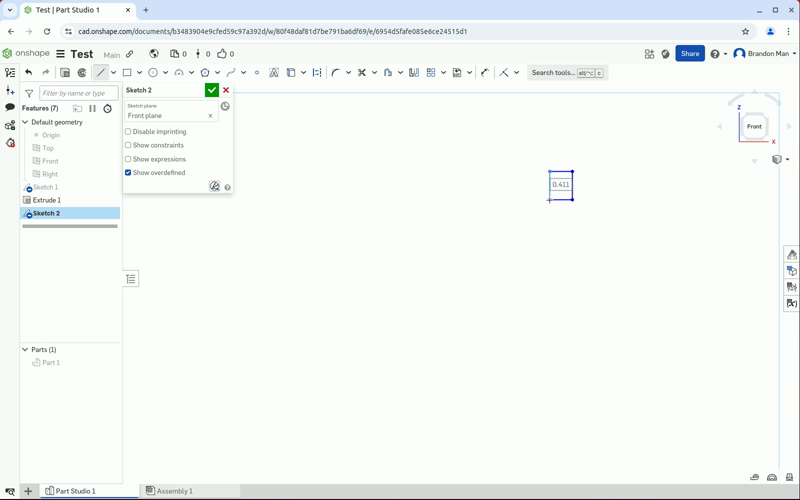
click(549, 199)
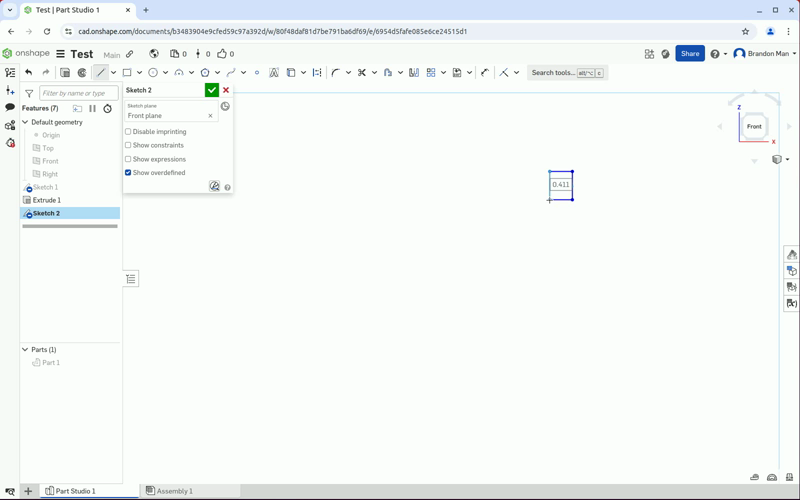
scroll(-6)
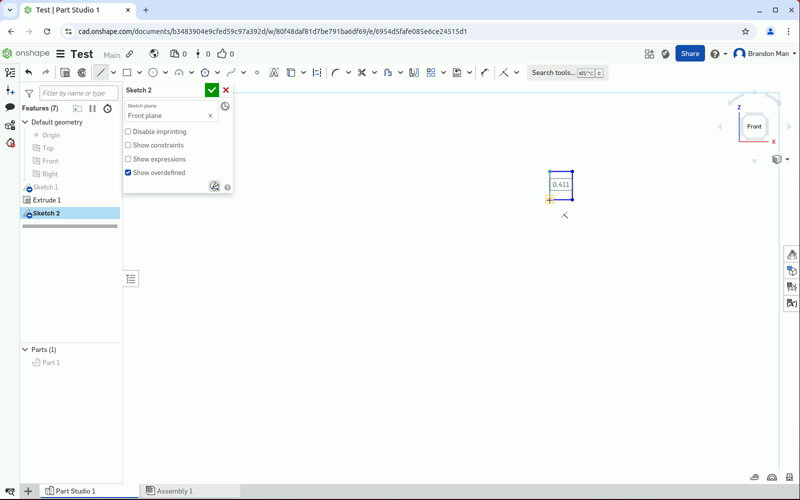
scroll(-6)
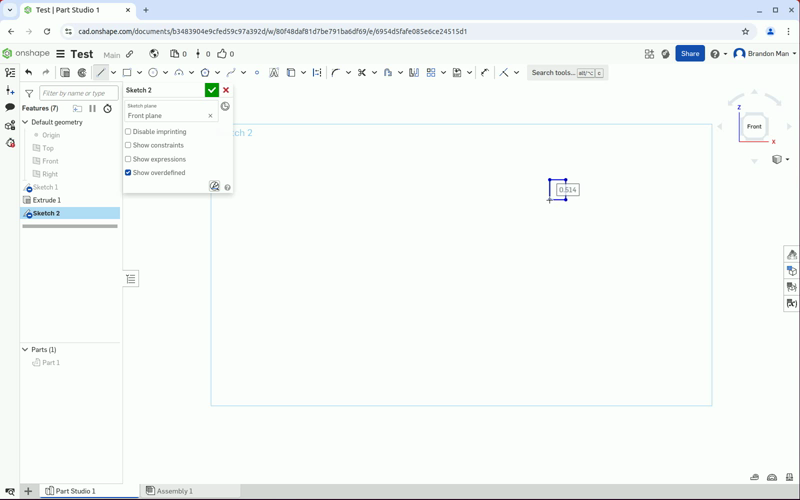
scroll(-6)
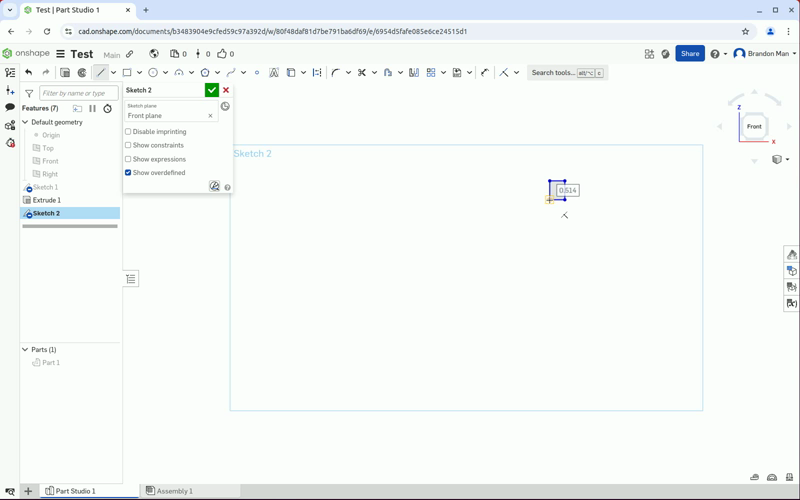
scroll(-6)
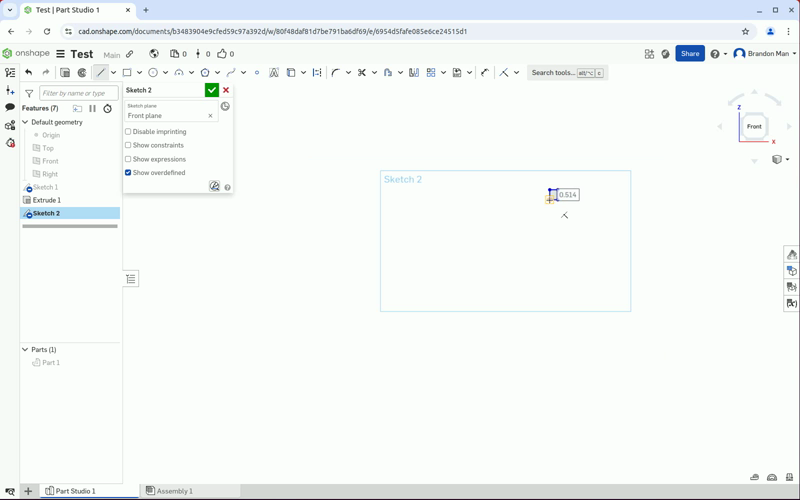
scroll(-6)
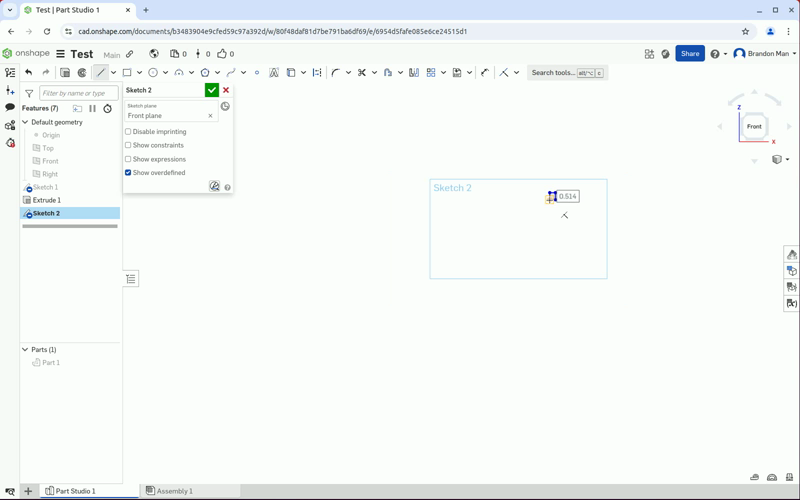
scroll(-6)
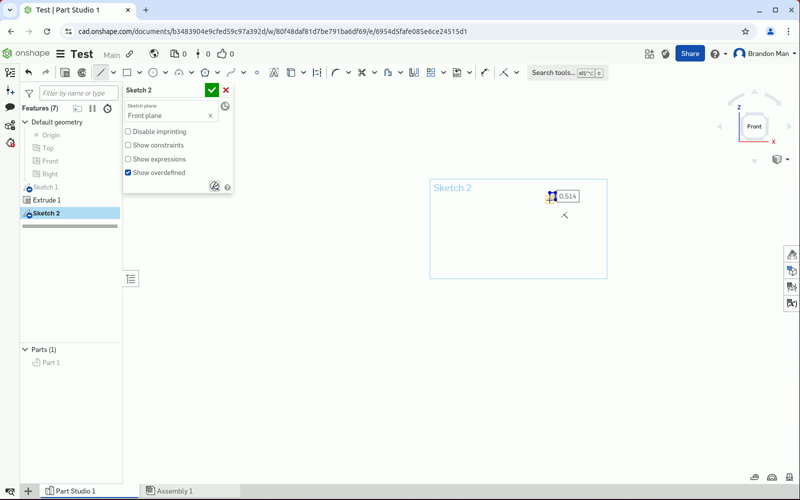
scroll(-6)
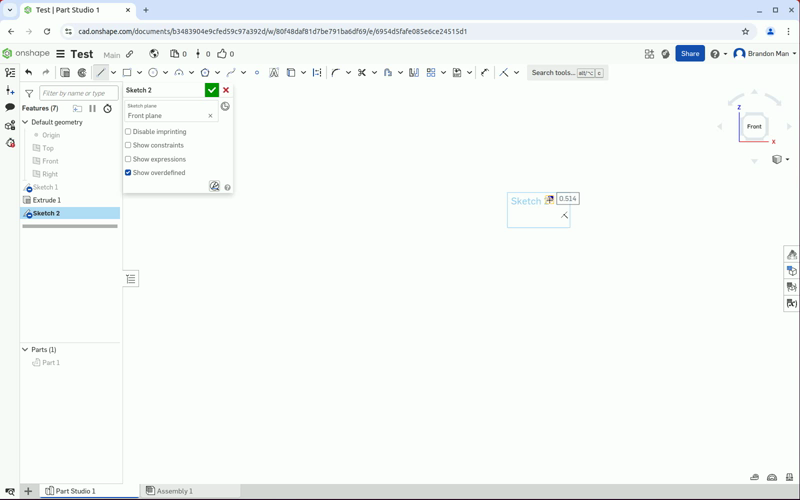
key(esc)
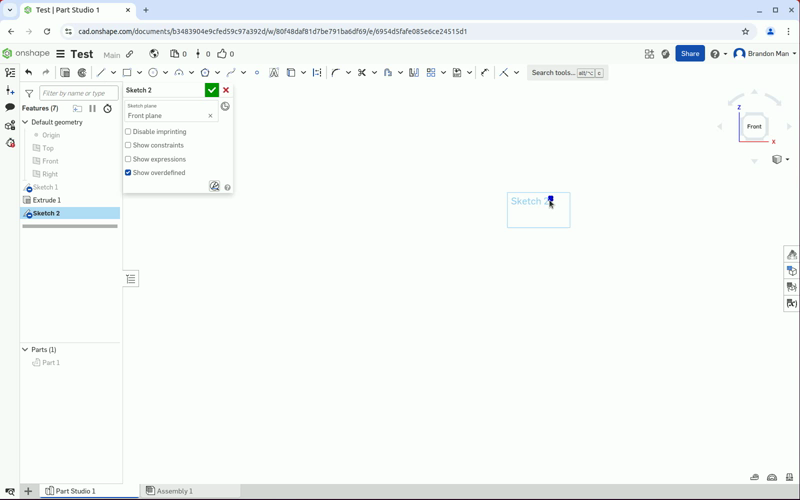
mouse_move(550, 198)
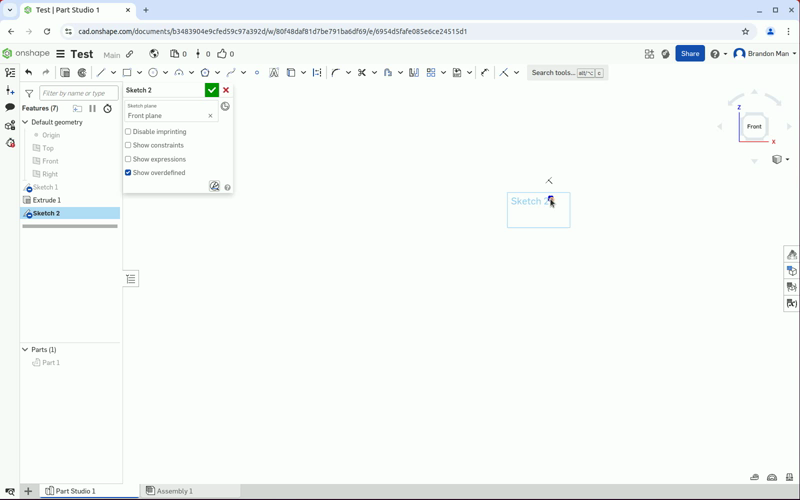
scroll(6)
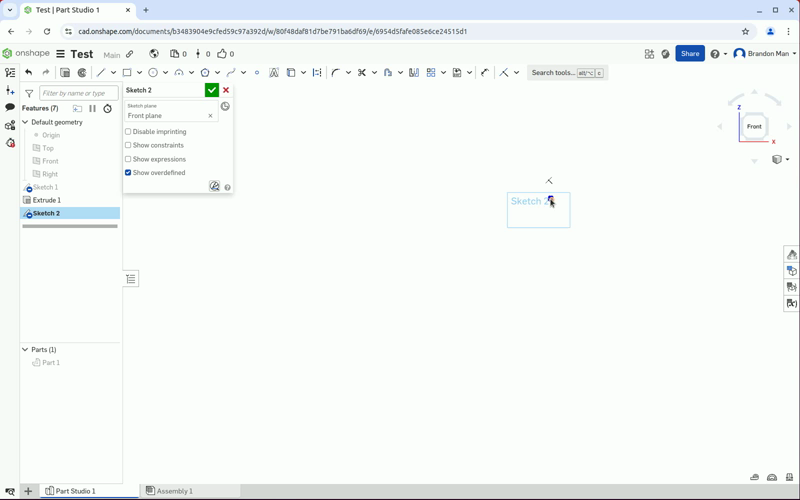
scroll(6)
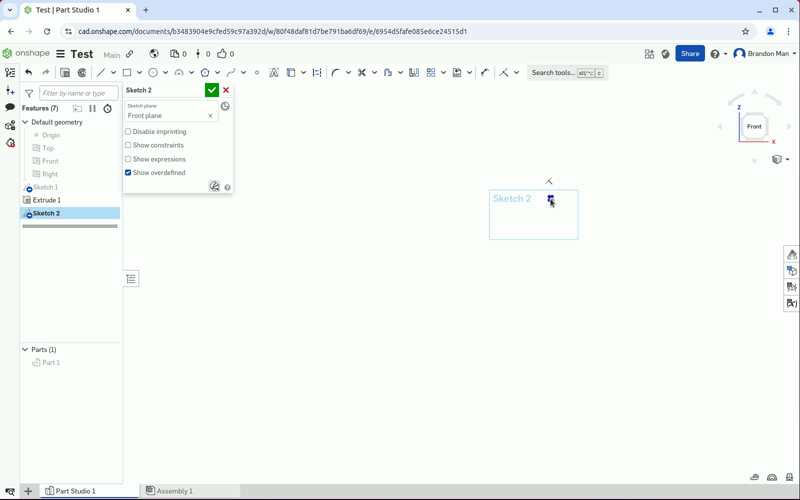
scroll(6)
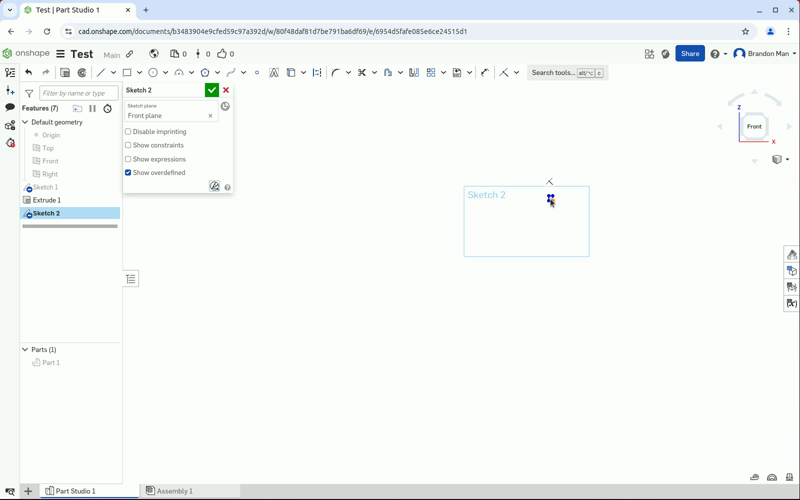
scroll(6)
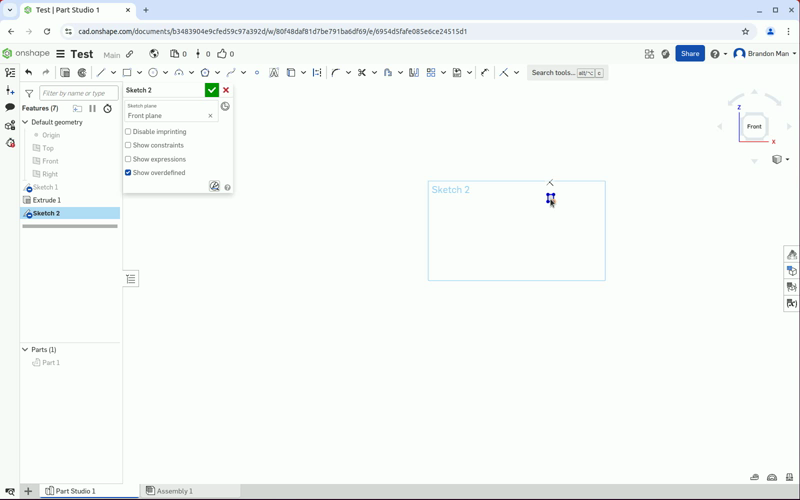
scroll(6)
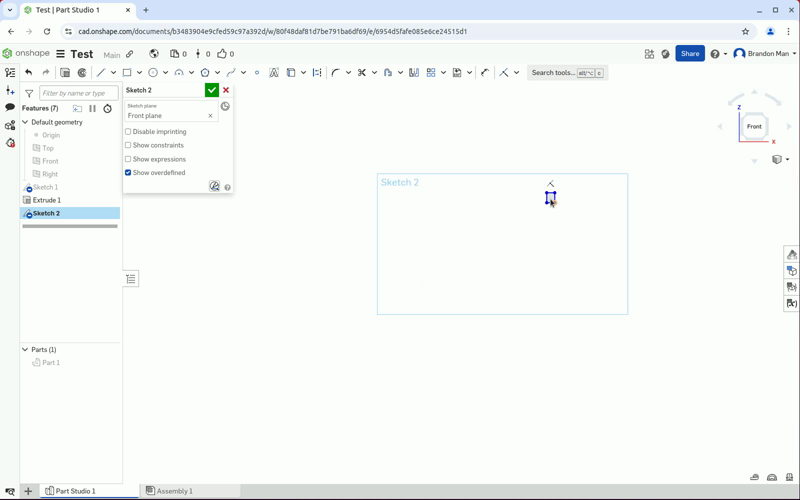
scroll(6)
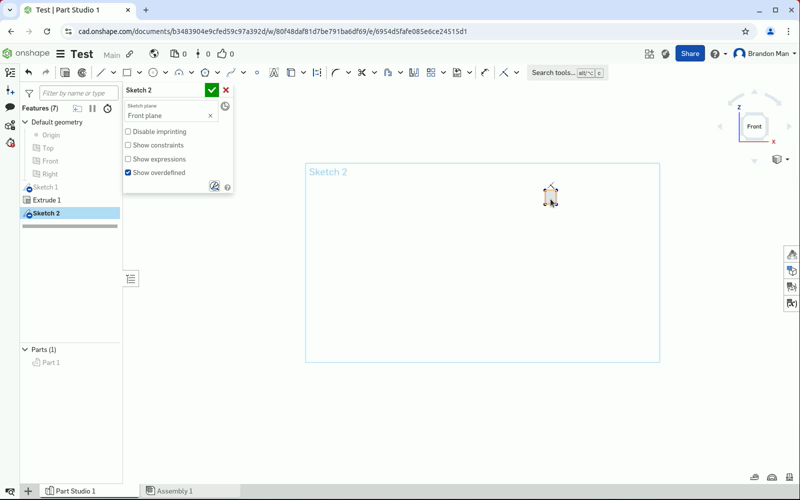
scroll(6)
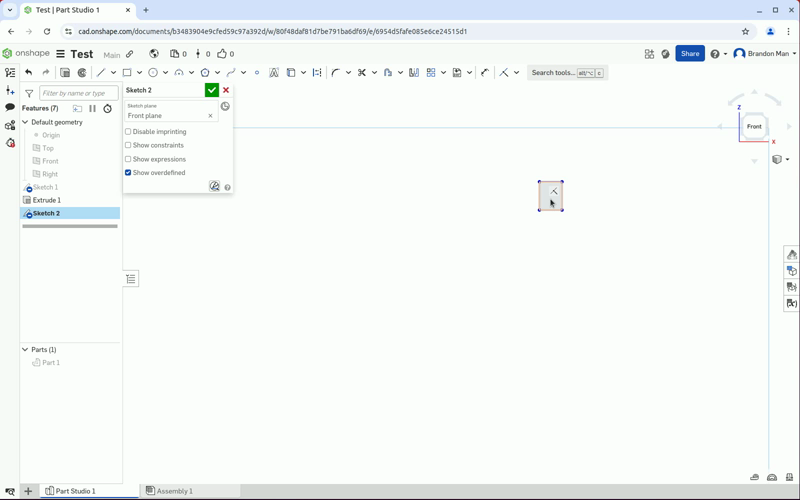
click(550, 198)
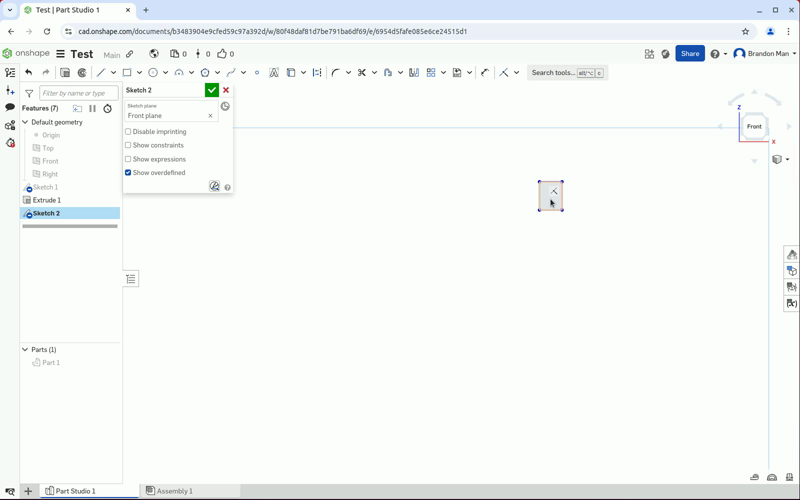
scroll(-6)
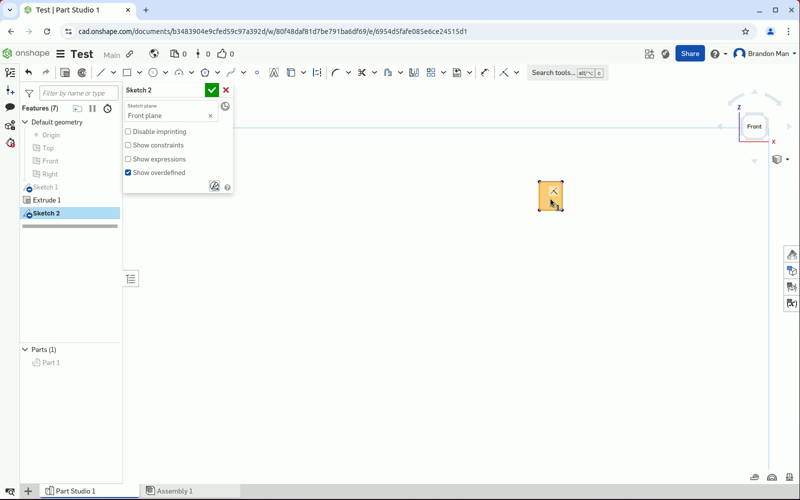
scroll(-6)
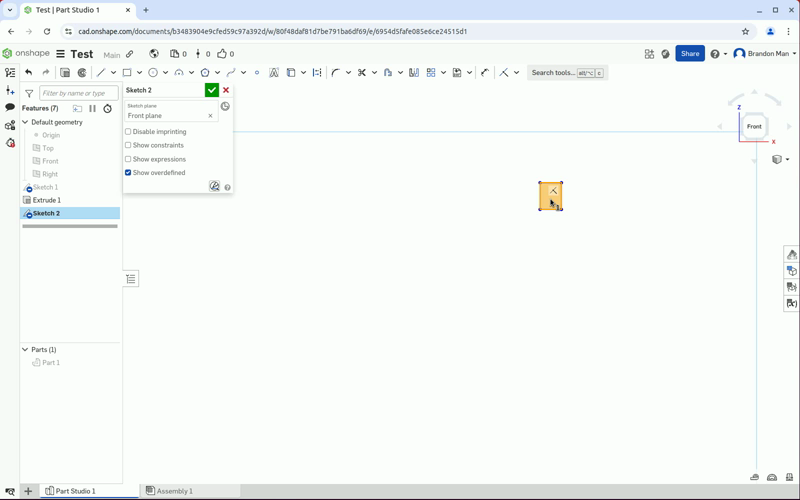
scroll(-6)
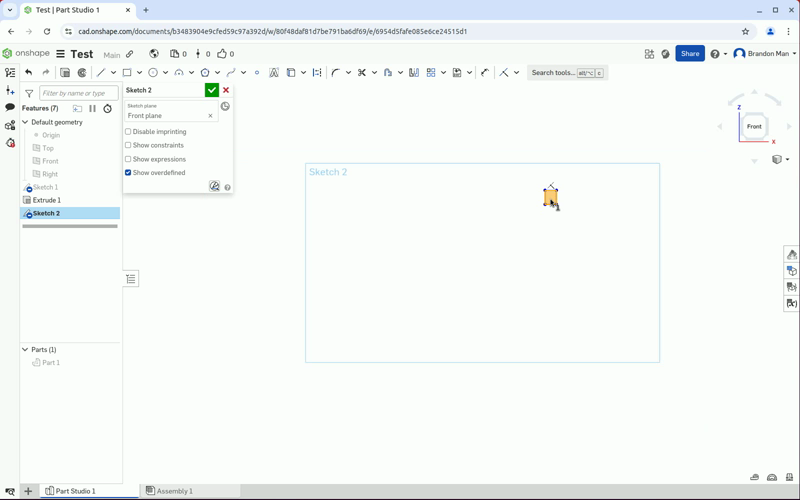
scroll(-6)
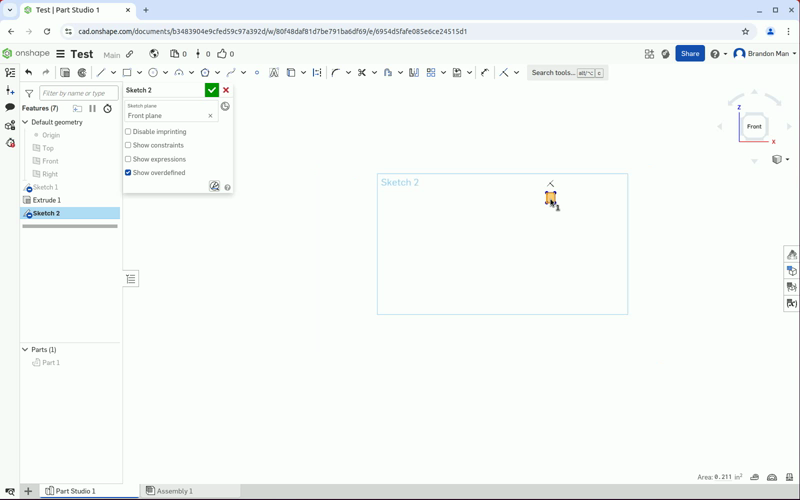
scroll(-6)
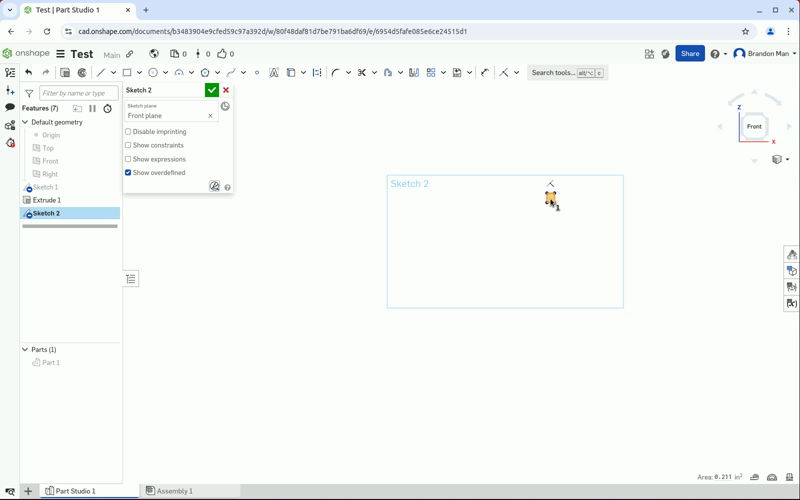
scroll(-6)
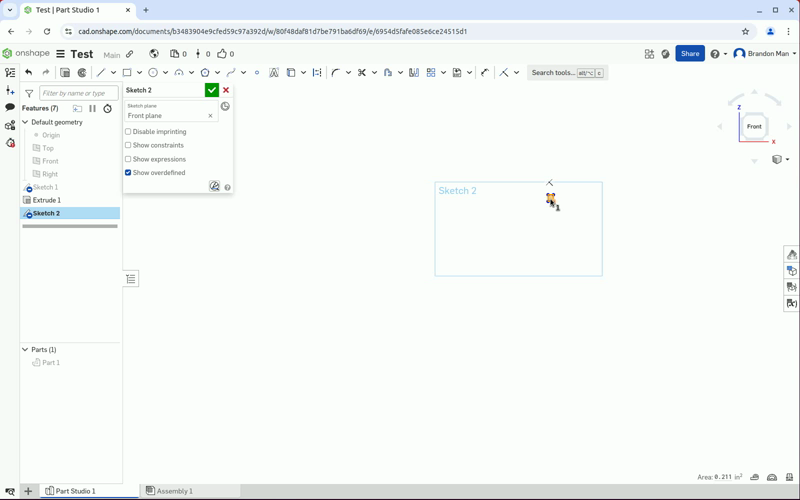
scroll(-6)
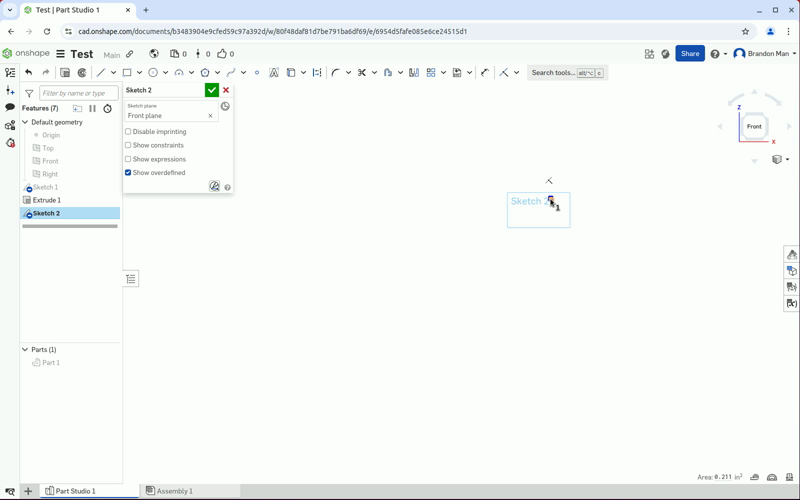
mouse_move(73, 352)
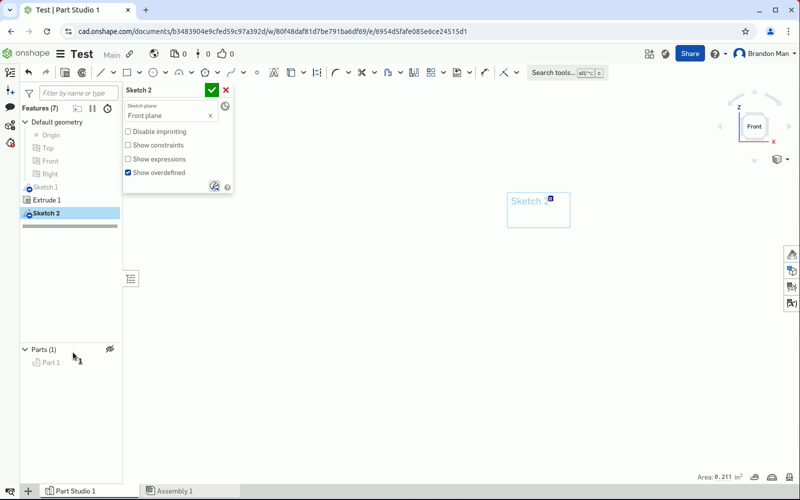
key(shift+y)
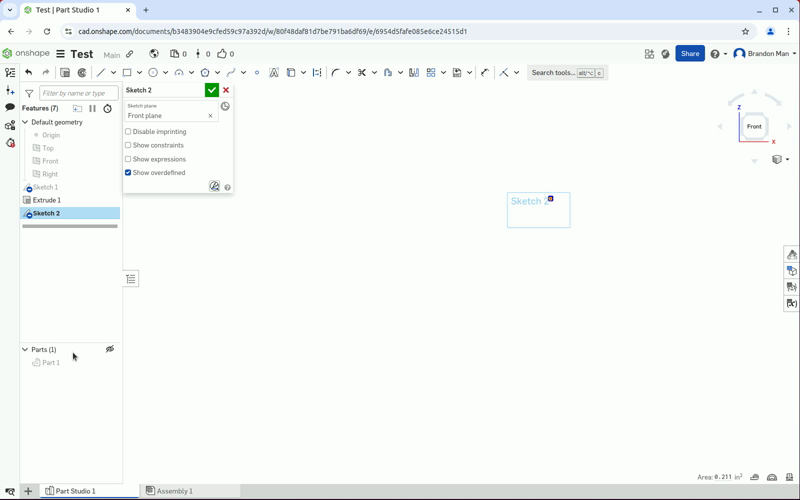
key(shift+e)
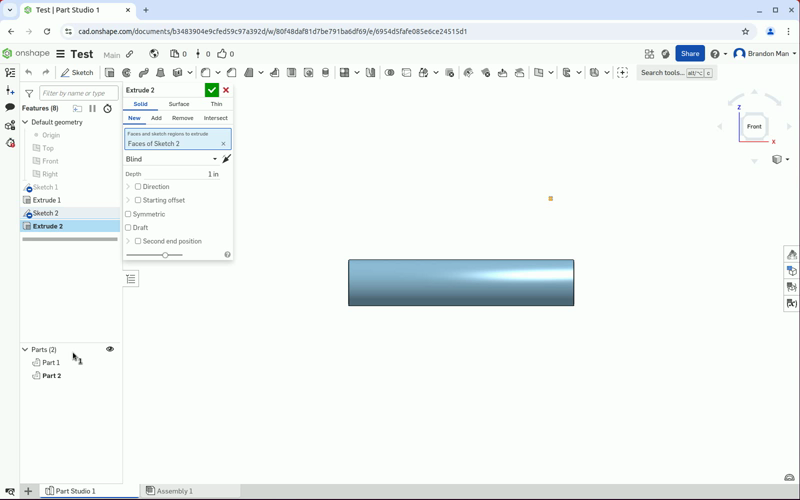
mouse_move(143, 106)
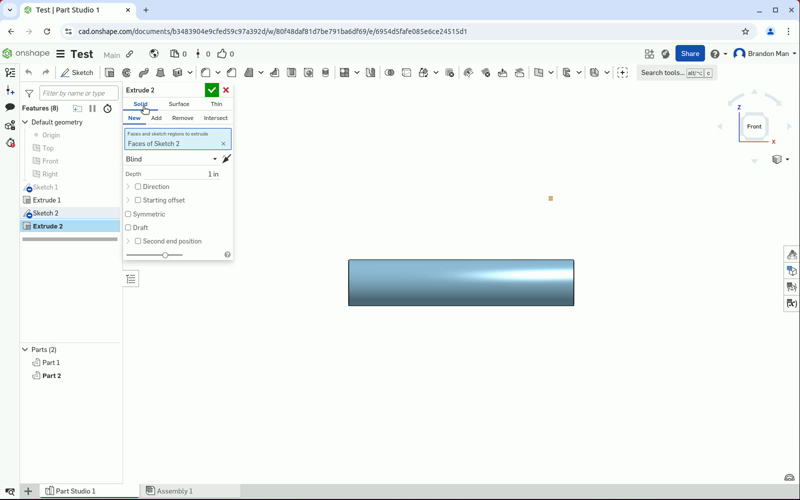
click(143, 106)
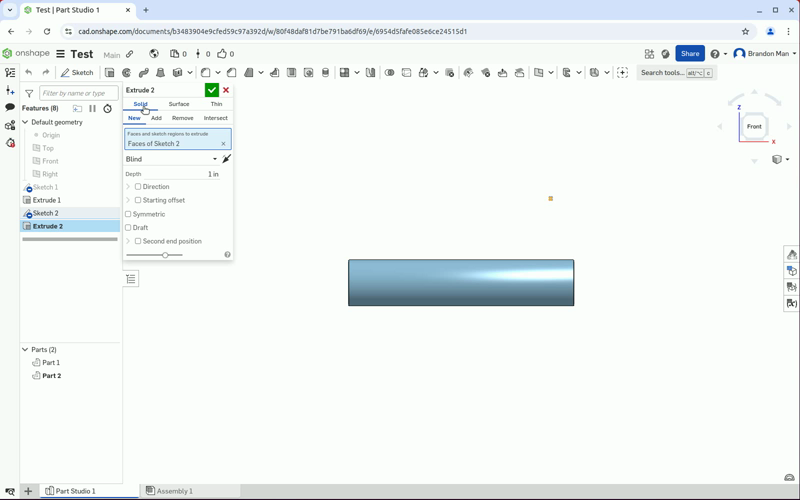
mouse_move(137, 120)
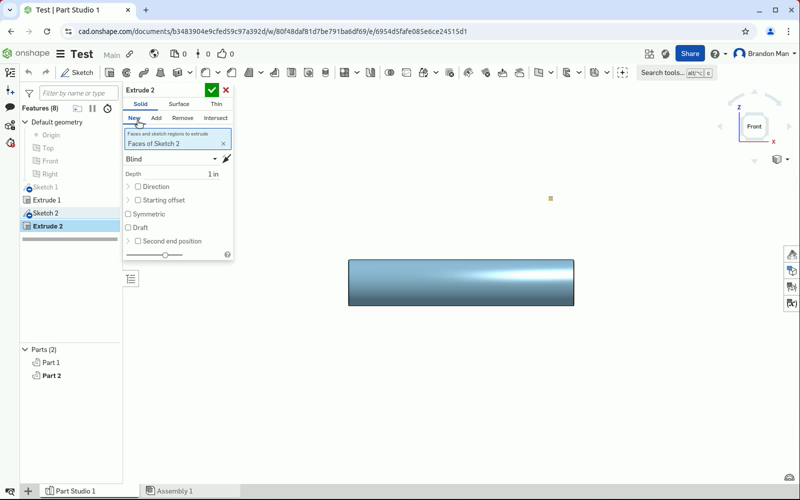
click(137, 120)
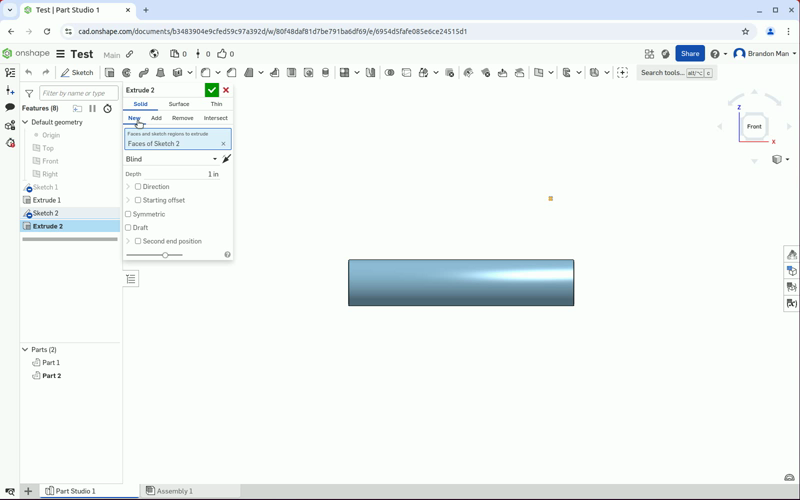
key(tab, 4)
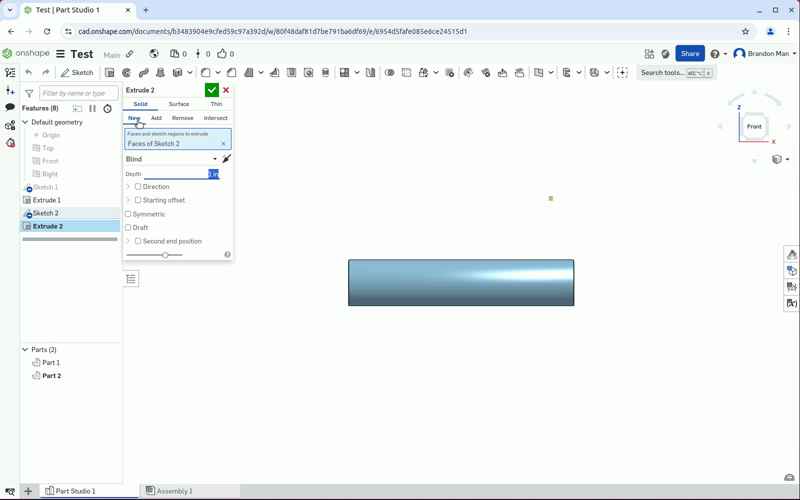
text(-13.961)
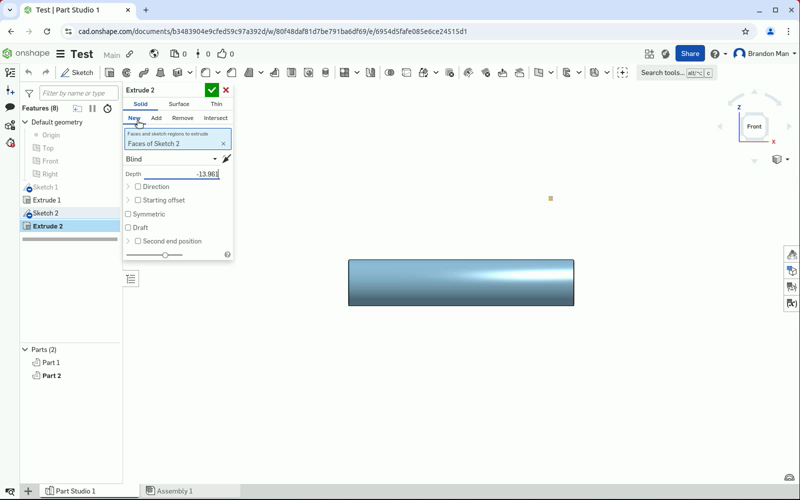
key(enter)
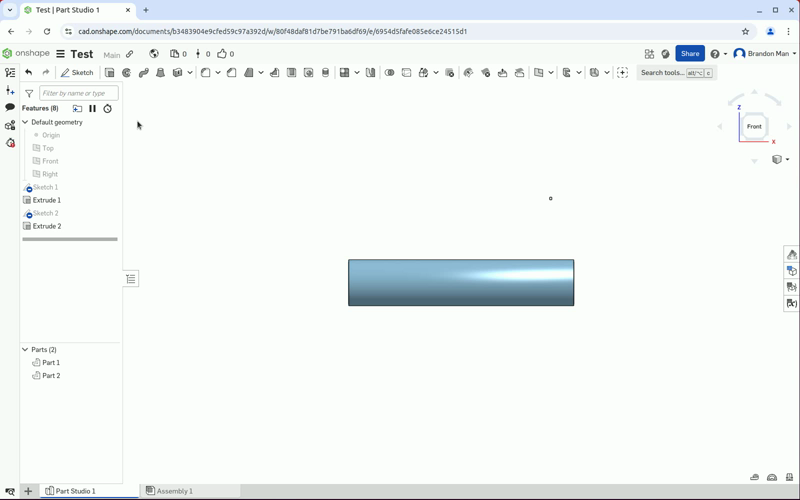
key(shift+h)
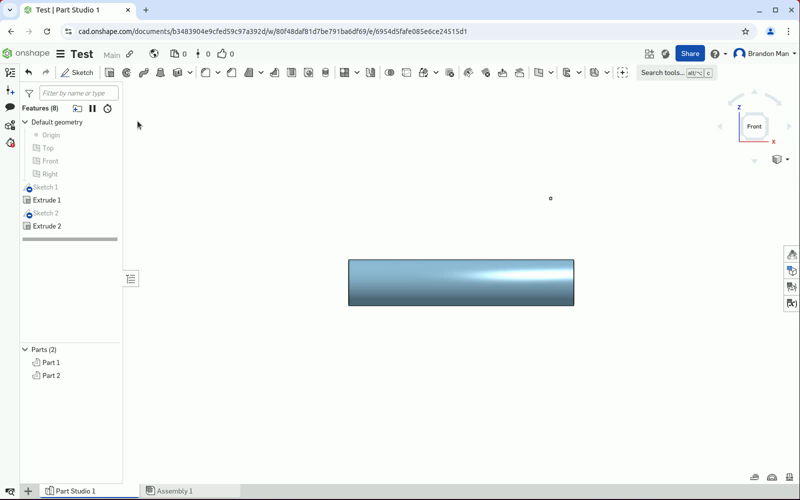
key(shift+h)
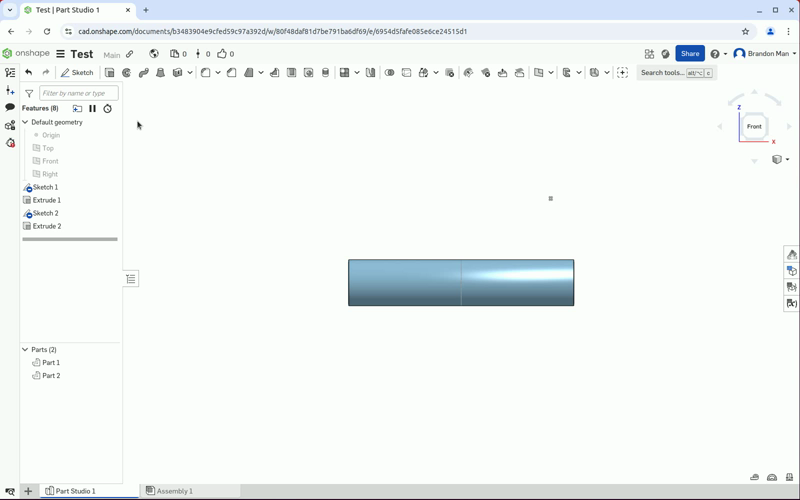
key(shift+7)
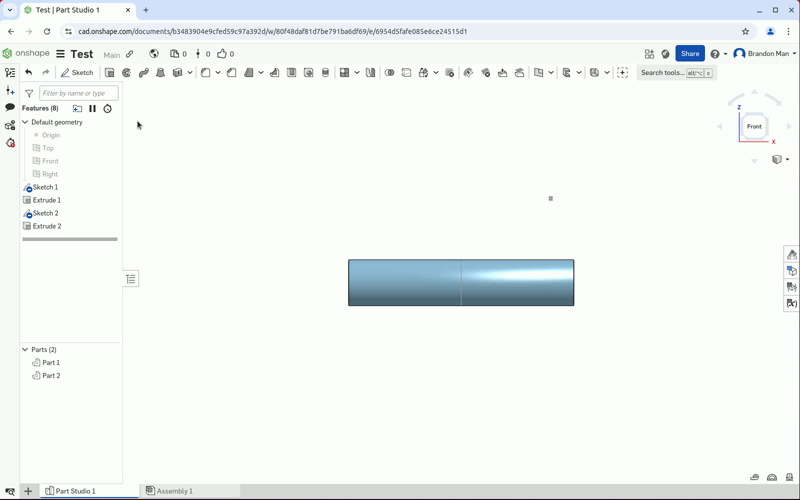
key(left, 2)
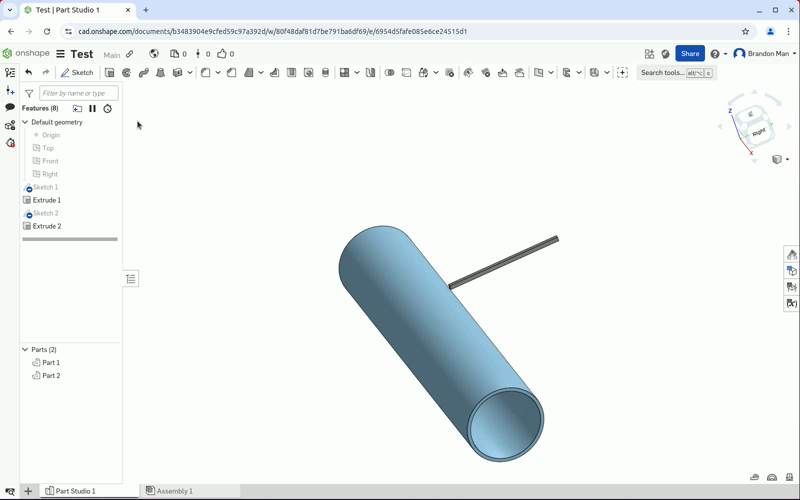
key(down, 2)
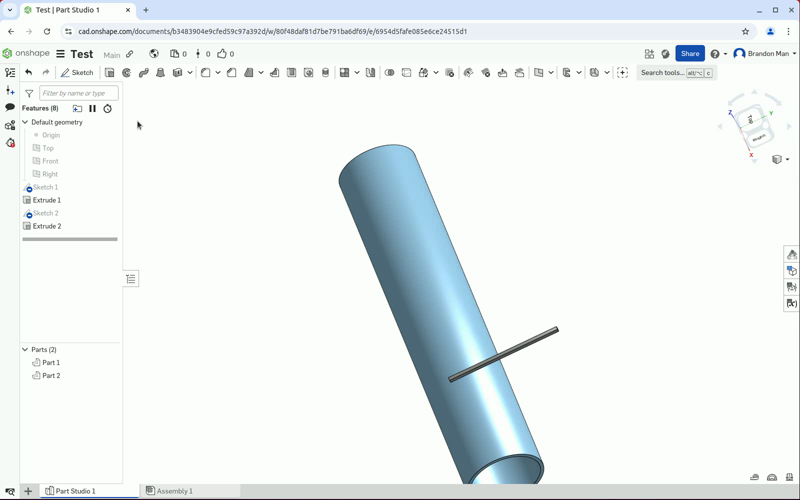
key(up, 2)
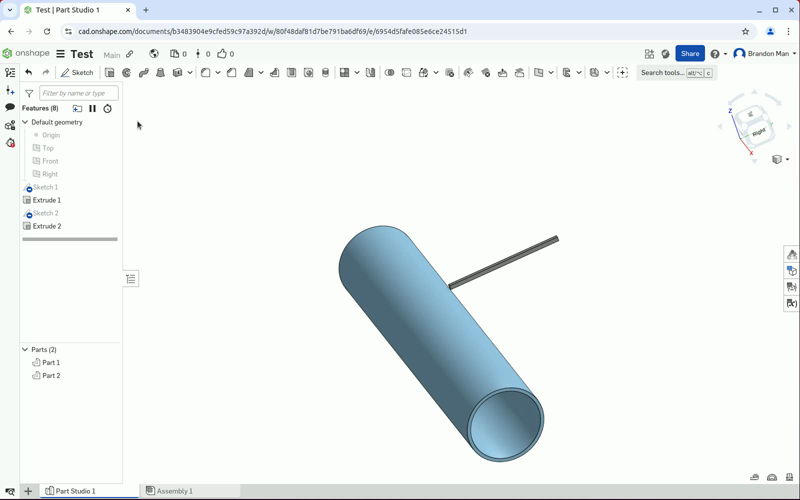
key(right, 2)
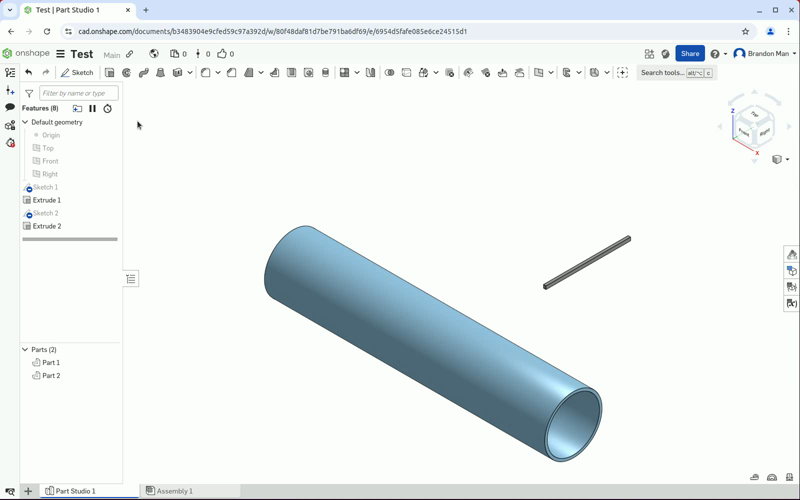
mouse_move(73, 189)
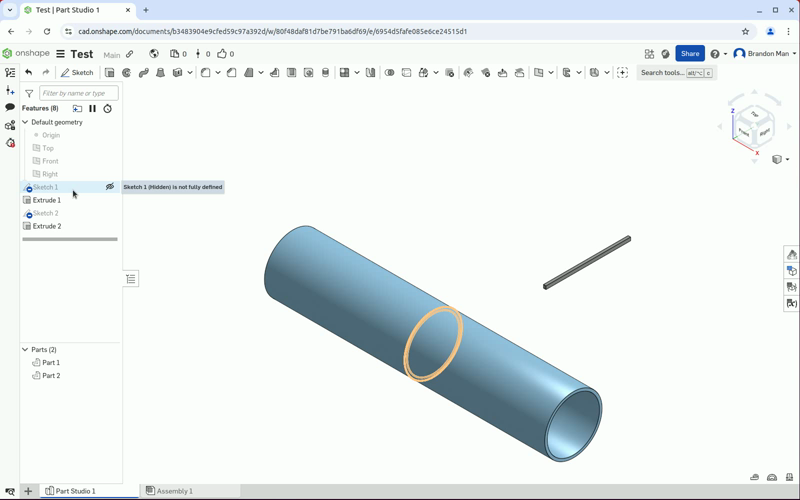
click(73, 189)